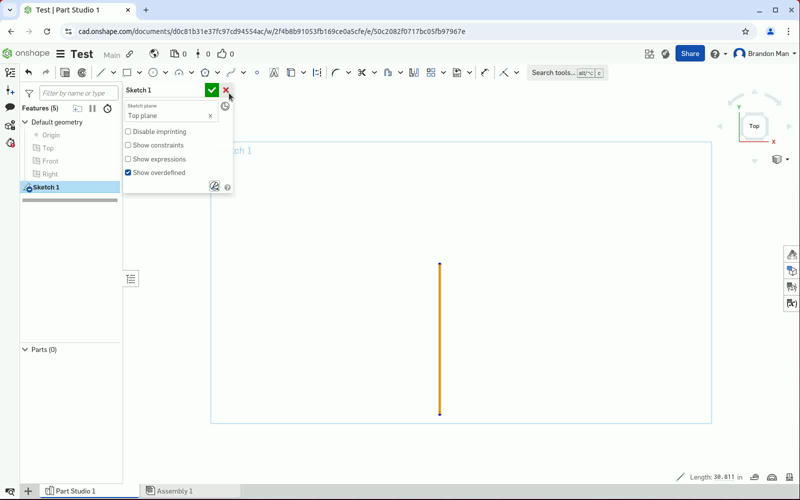
key(shift+h)
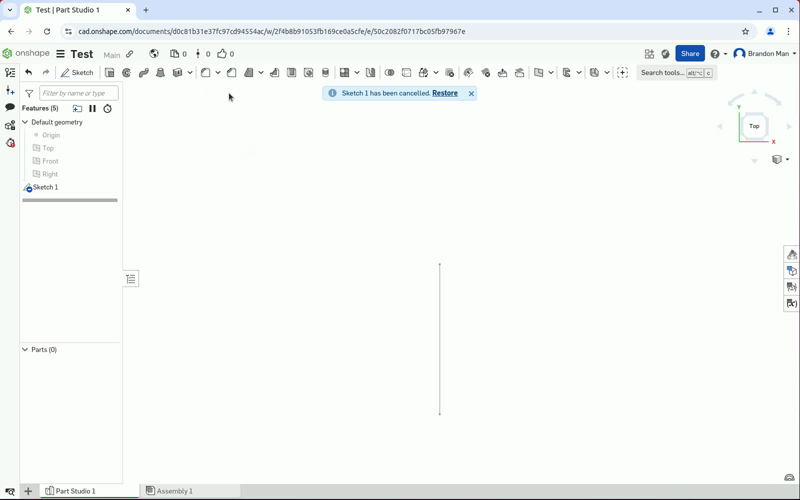
key(shift+s)
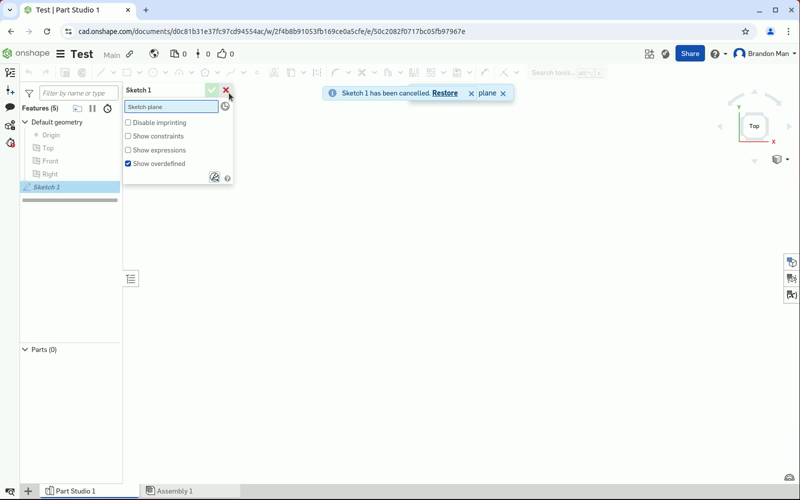
mouse_move(73, 150)
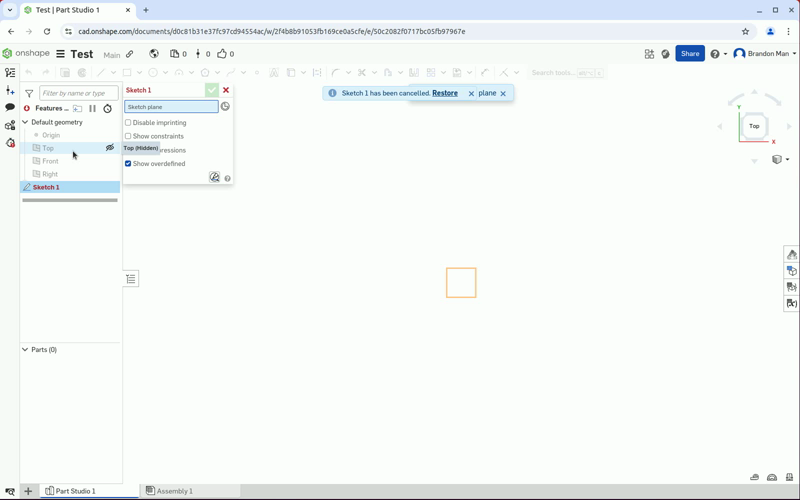
click(73, 150)
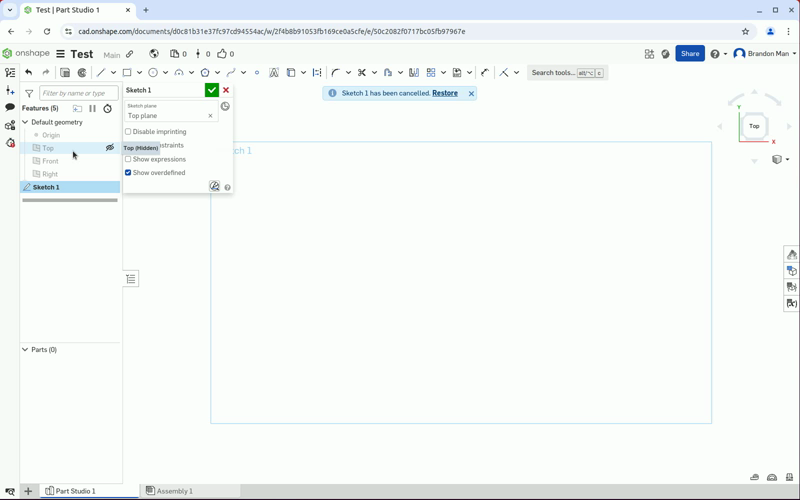
mouse_move(73, 352)
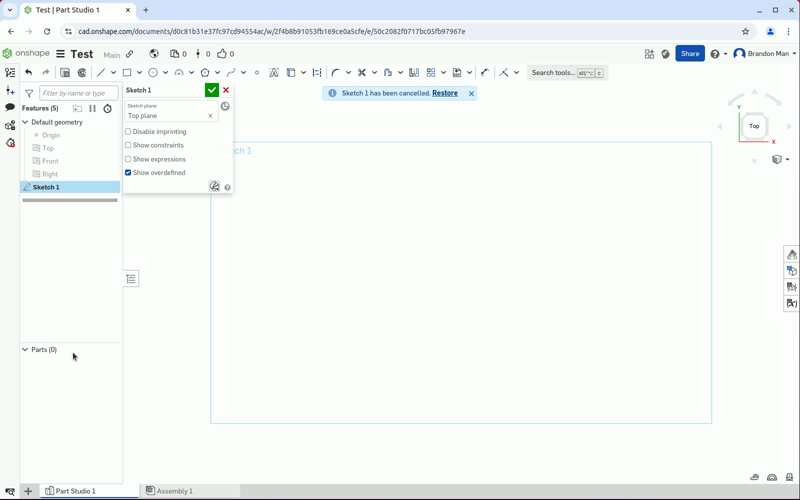
key(y)
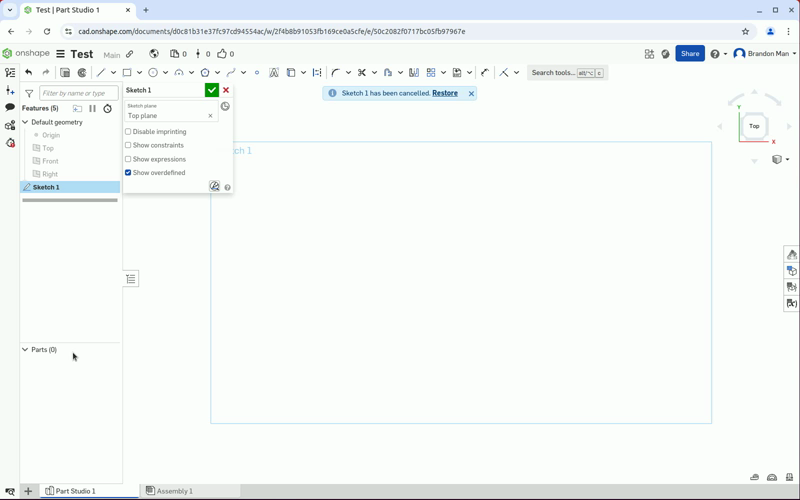
key(c)
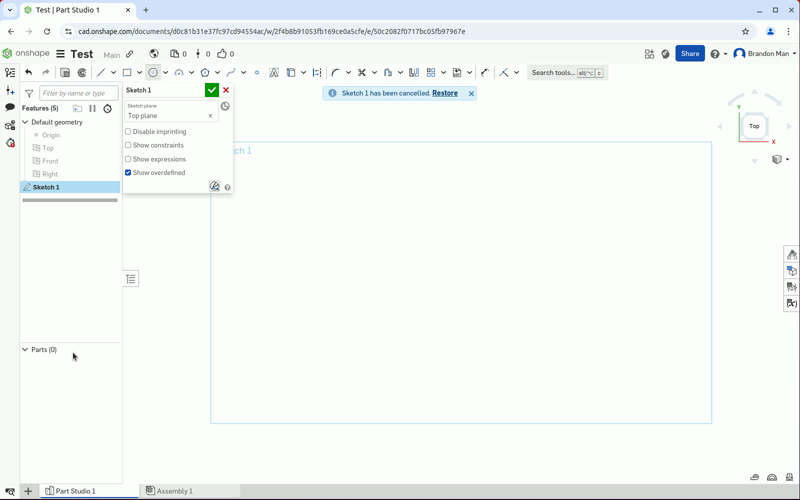
key_down(shift)
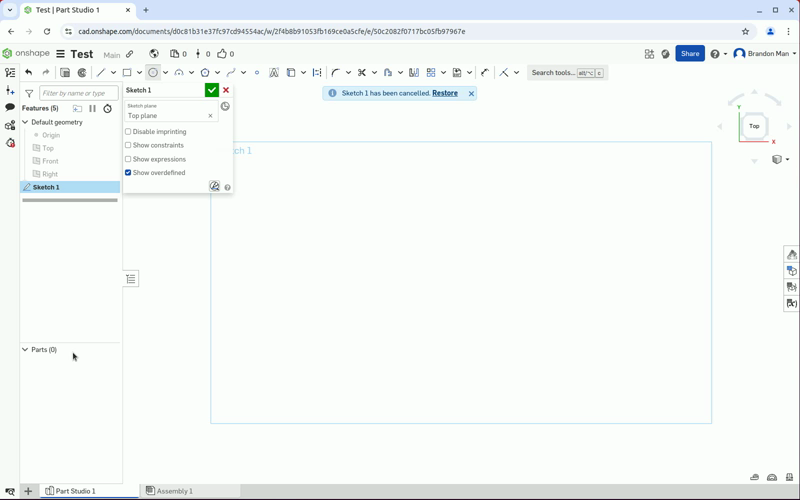
mouse_move(461, 282)
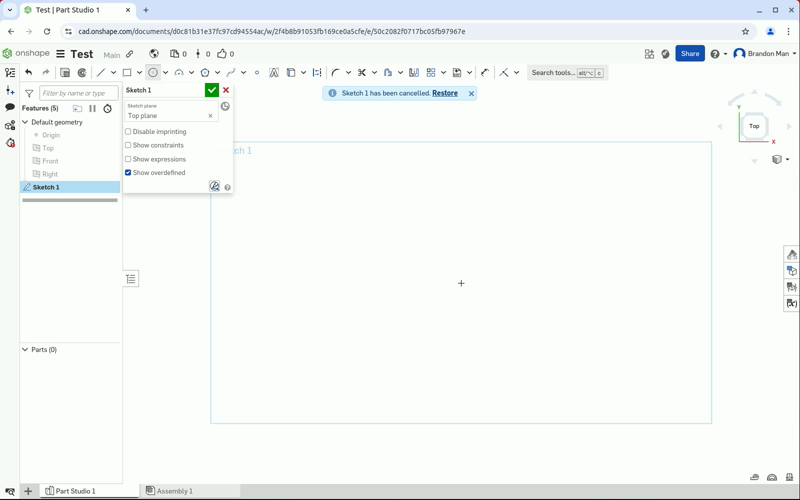
click(461, 282)
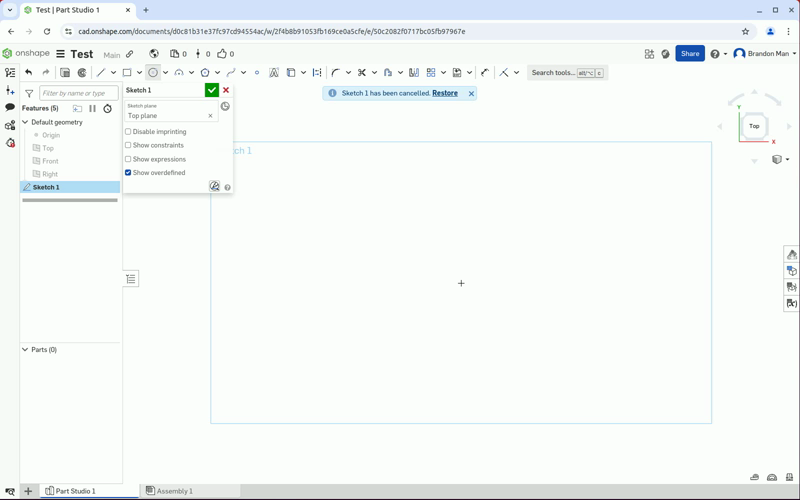
key_up(shift)
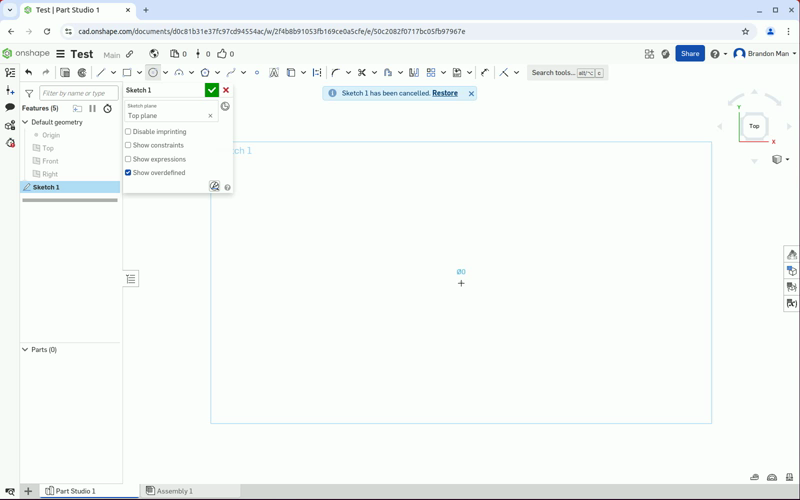
mouse_move(474, 282)
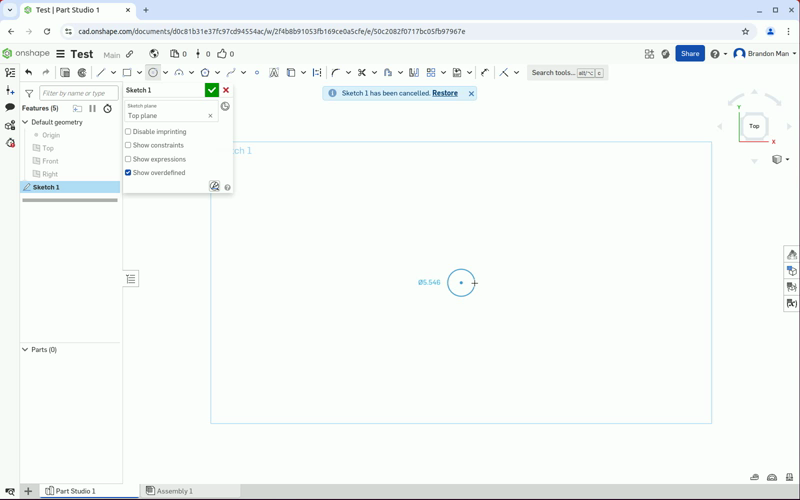
click(474, 282)
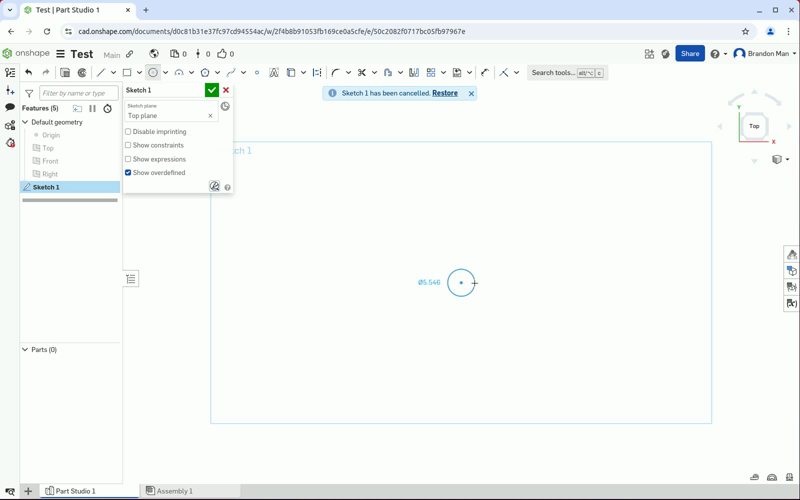
key(esc)
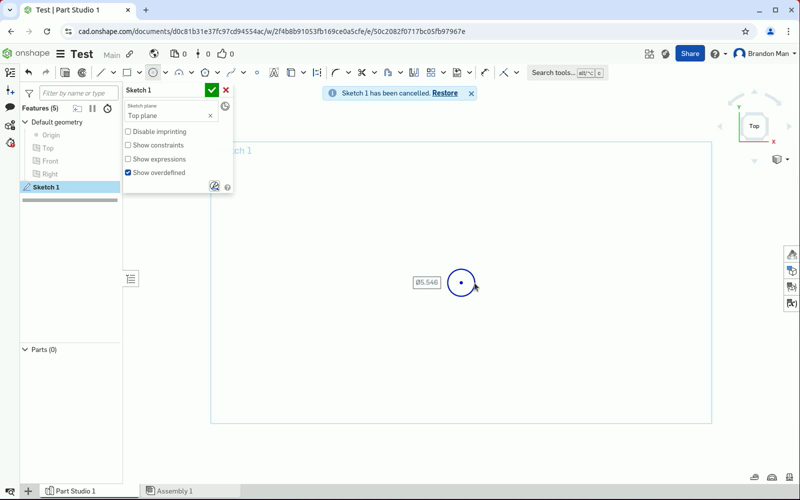
key(c)
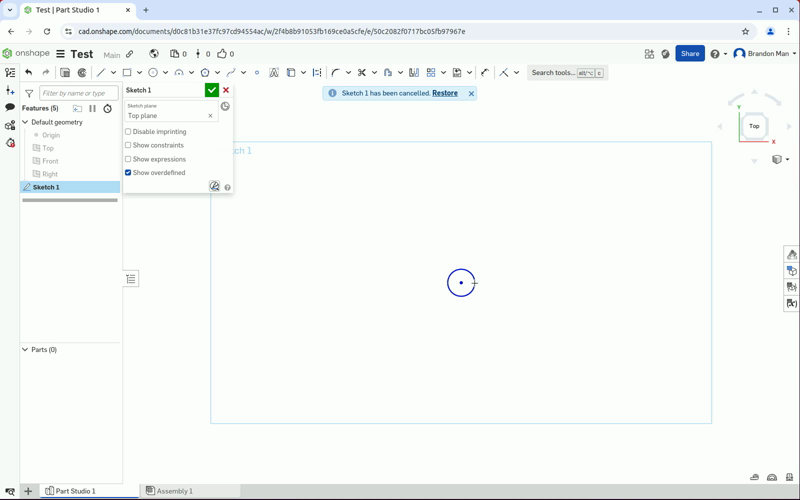
key_down(shift)
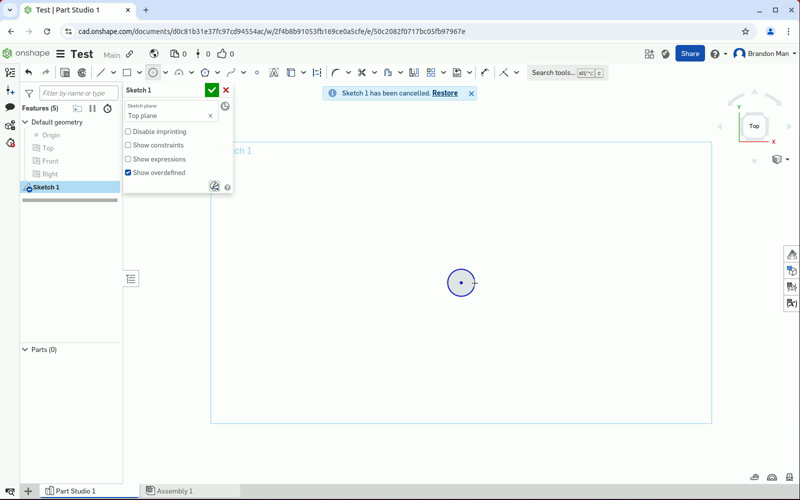
mouse_move(461, 282)
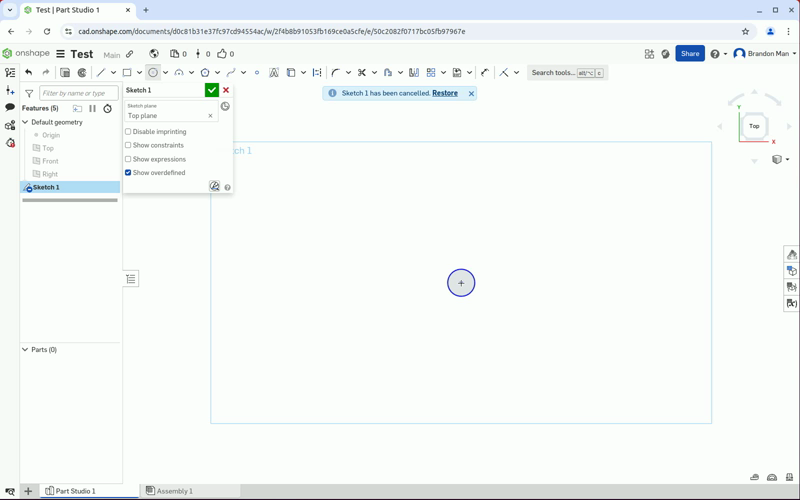
click(461, 282)
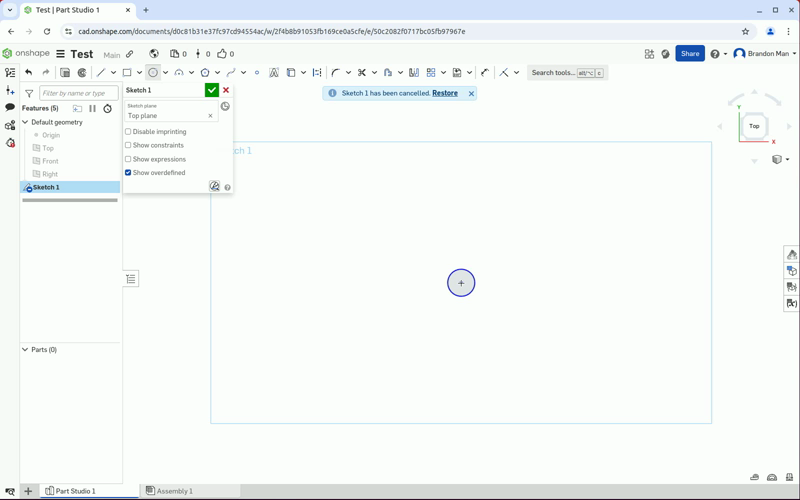
key_up(shift)
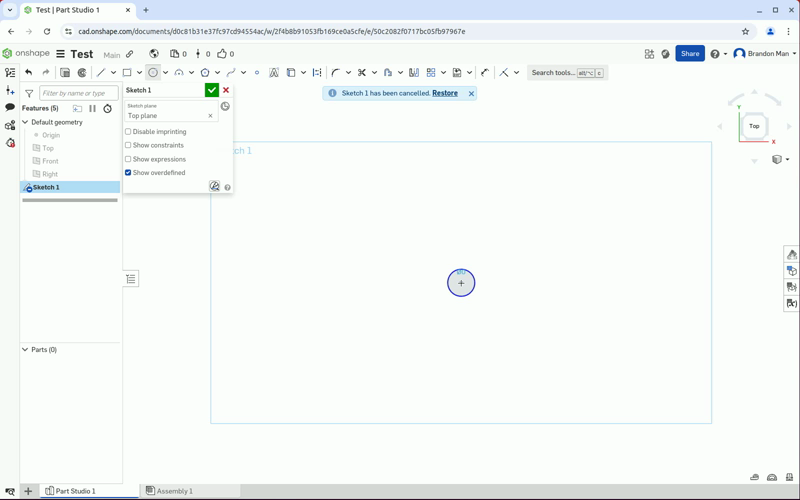
mouse_move(471, 282)
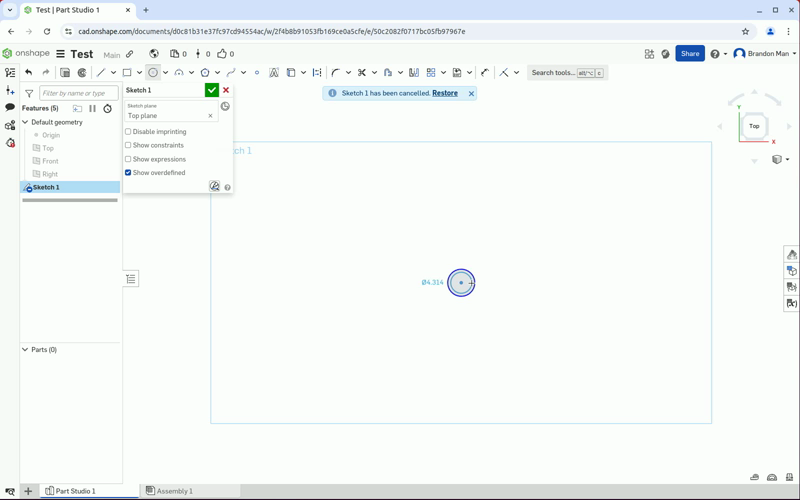
scroll(6)
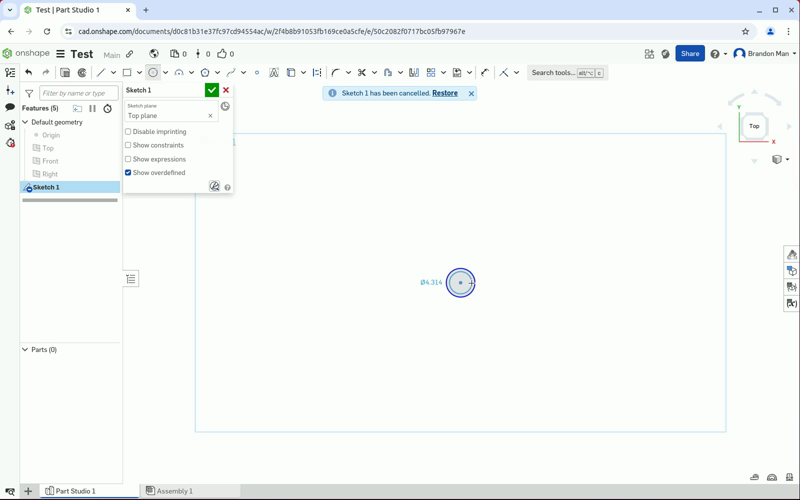
scroll(6)
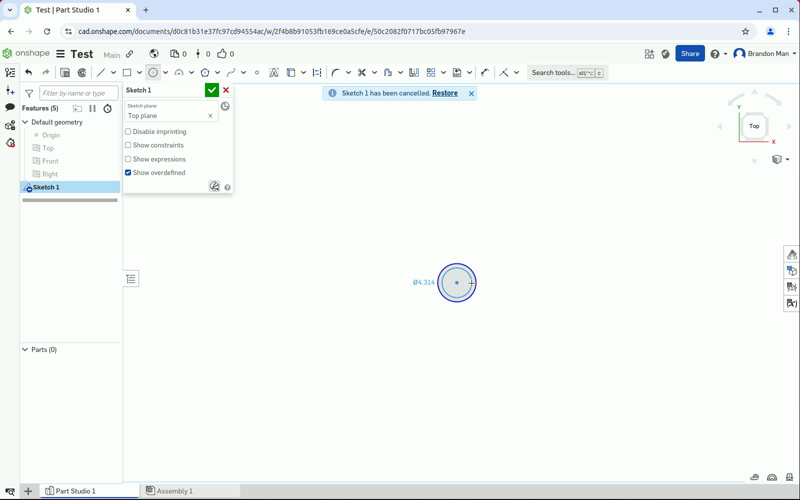
scroll(6)
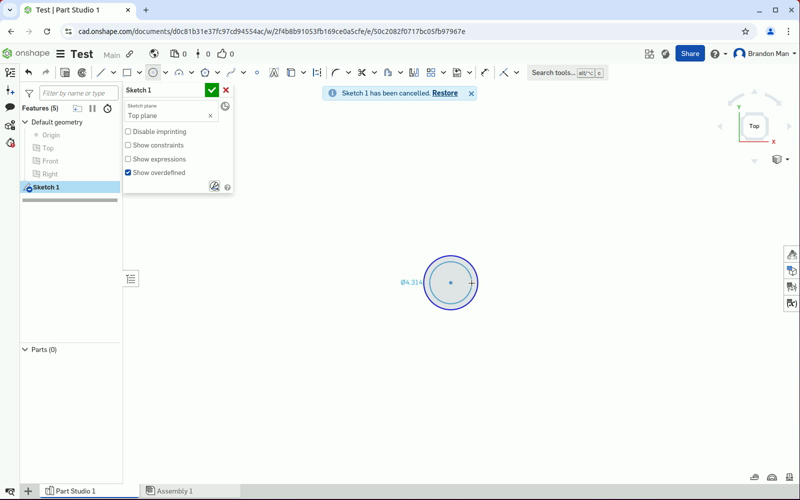
scroll(6)
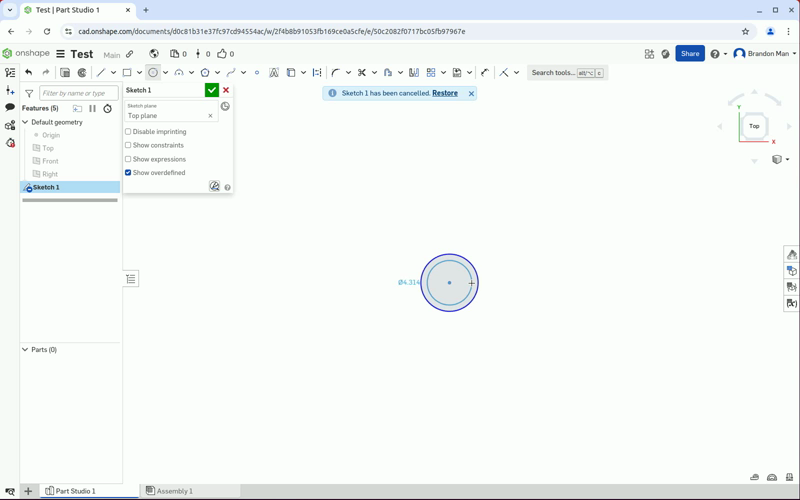
scroll(6)
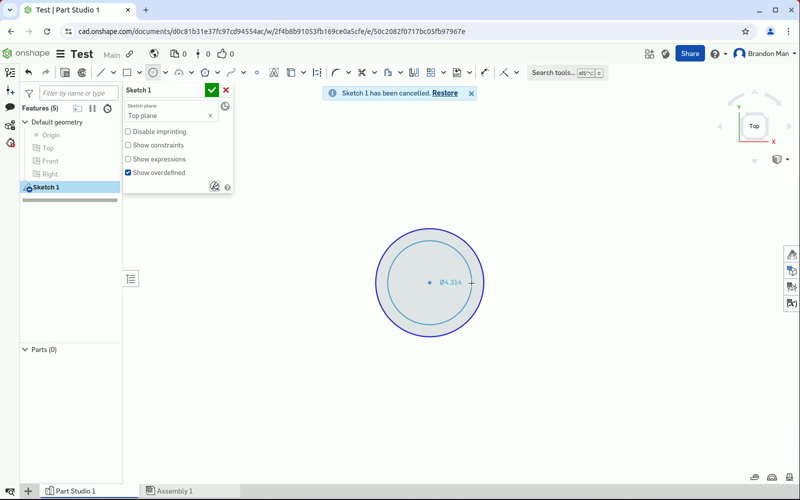
scroll(6)
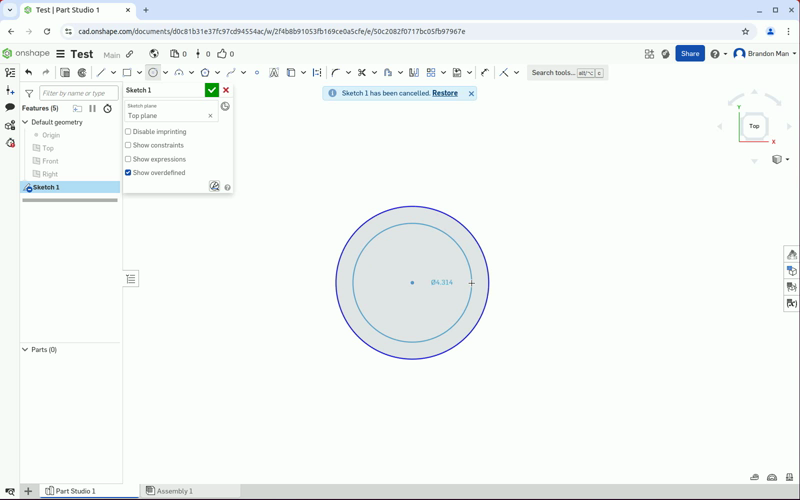
scroll(6)
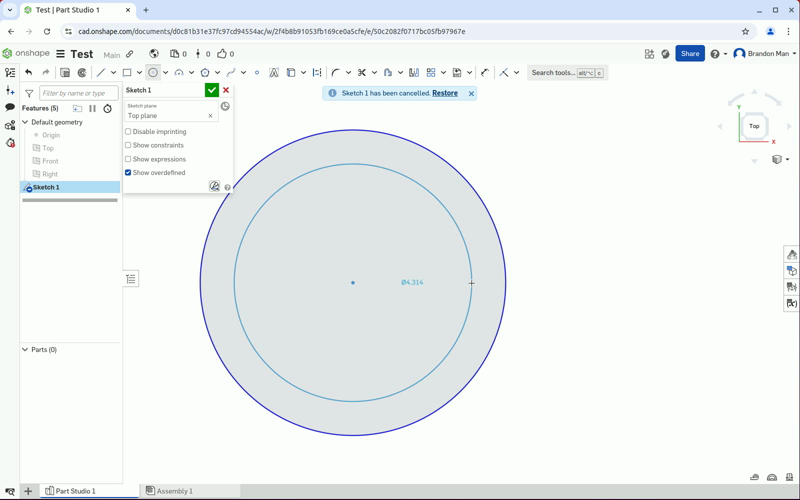
click(471, 282)
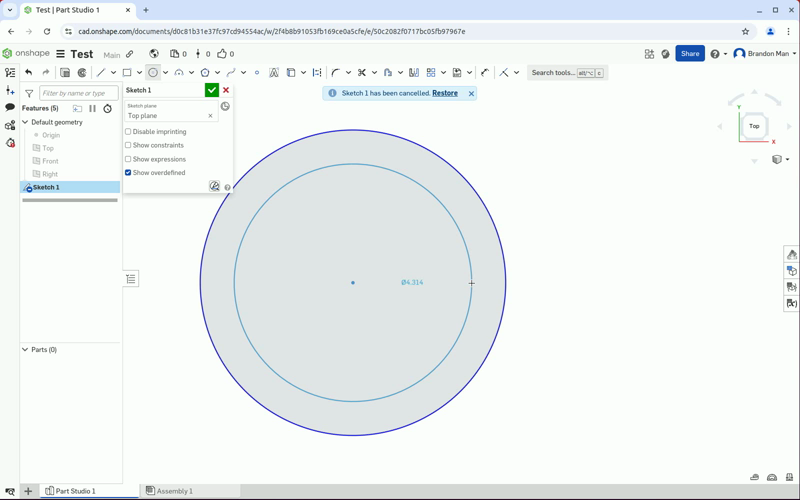
scroll(-6)
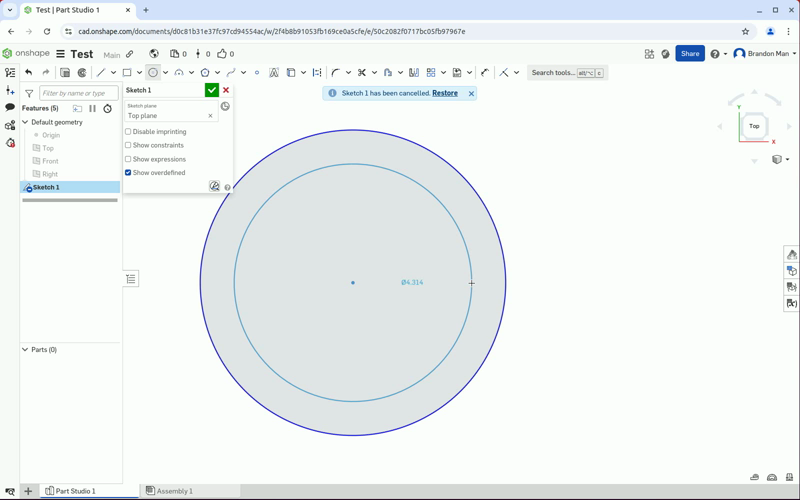
scroll(-6)
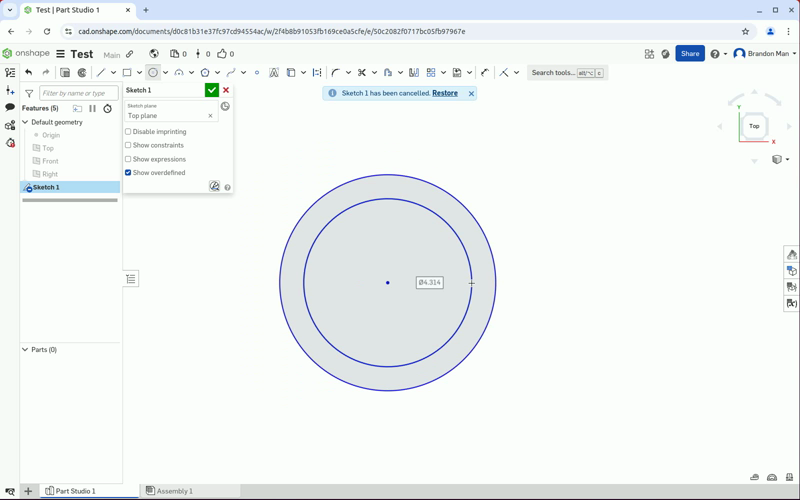
scroll(-6)
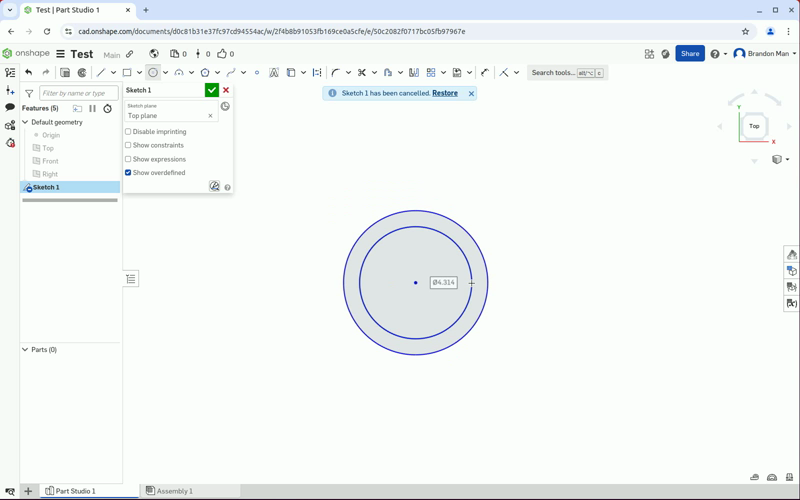
scroll(-6)
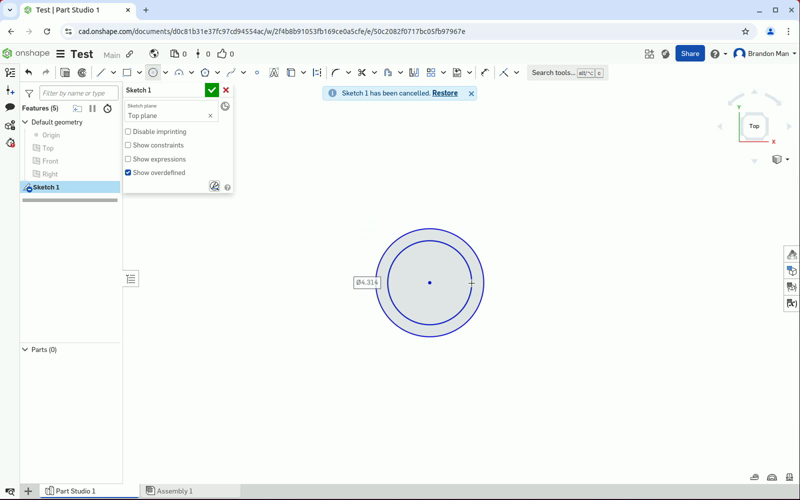
scroll(-6)
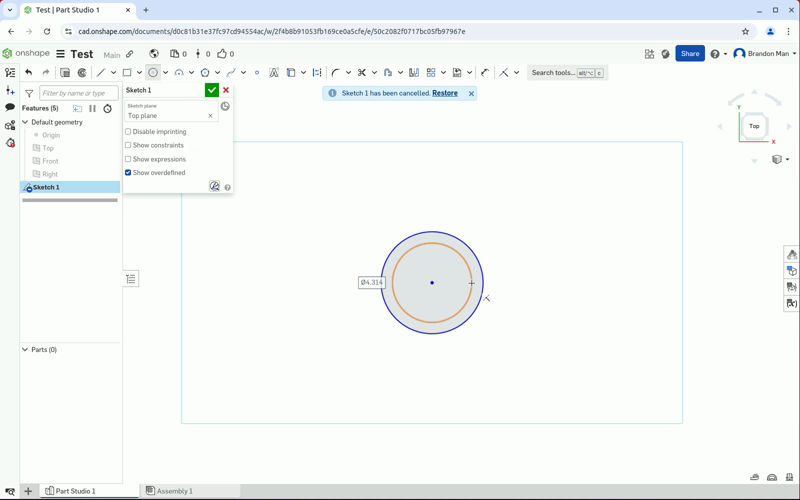
scroll(-6)
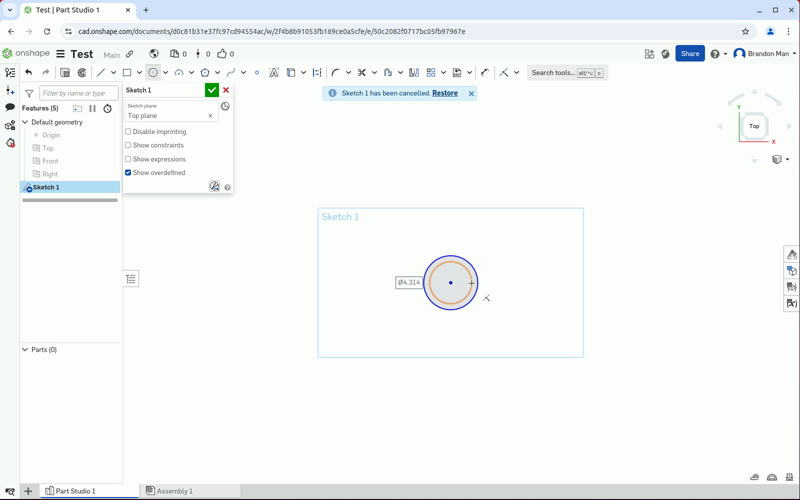
scroll(-6)
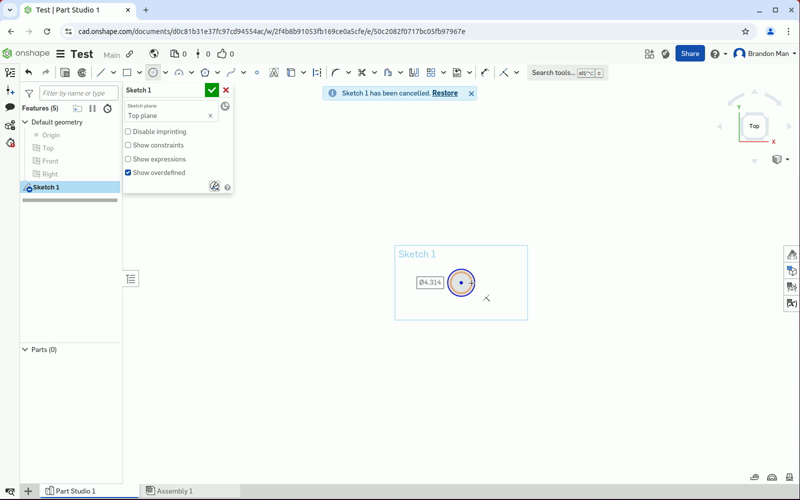
key(esc)
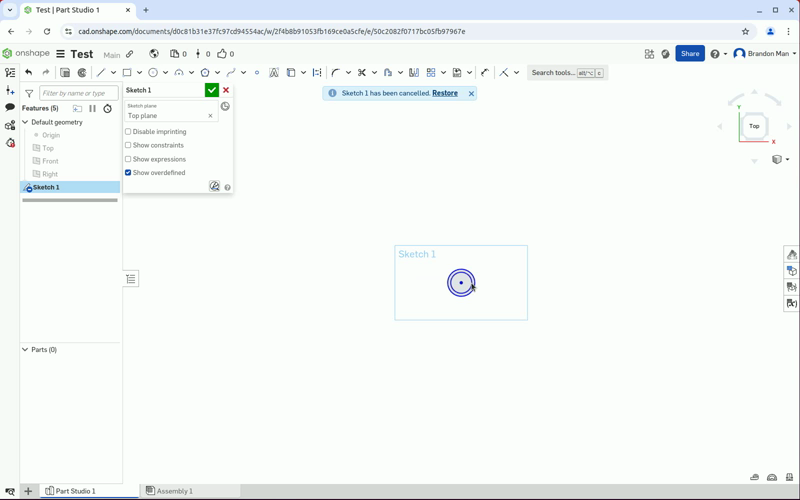
mouse_move(449, 288)
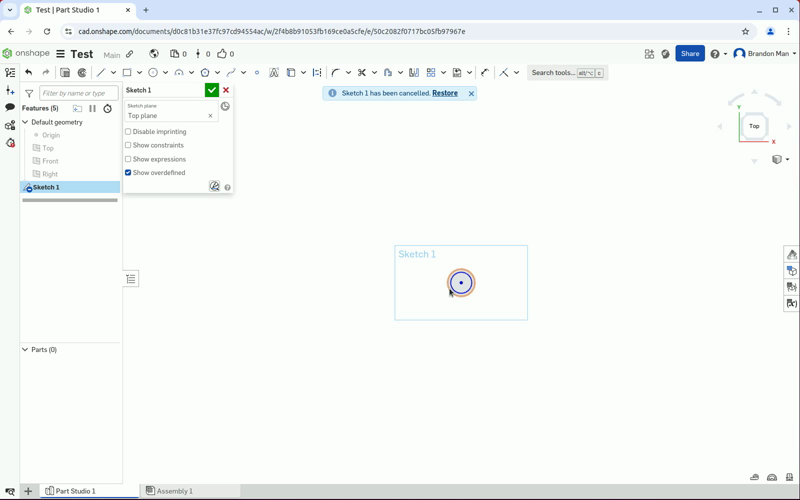
scroll(6)
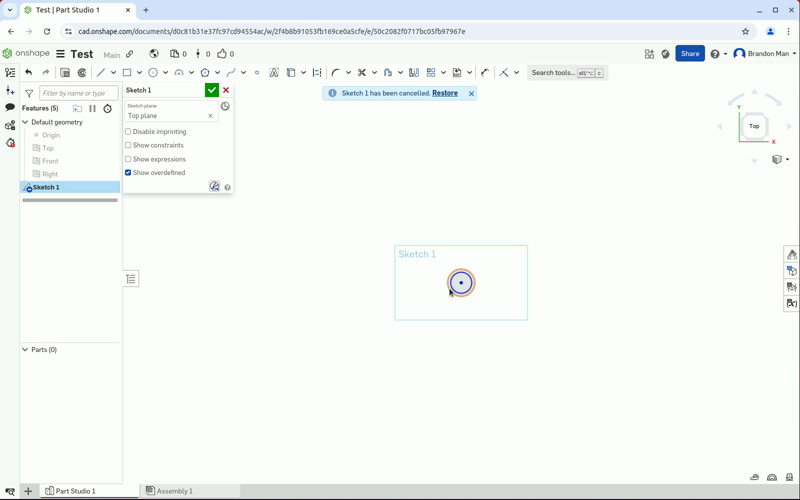
scroll(6)
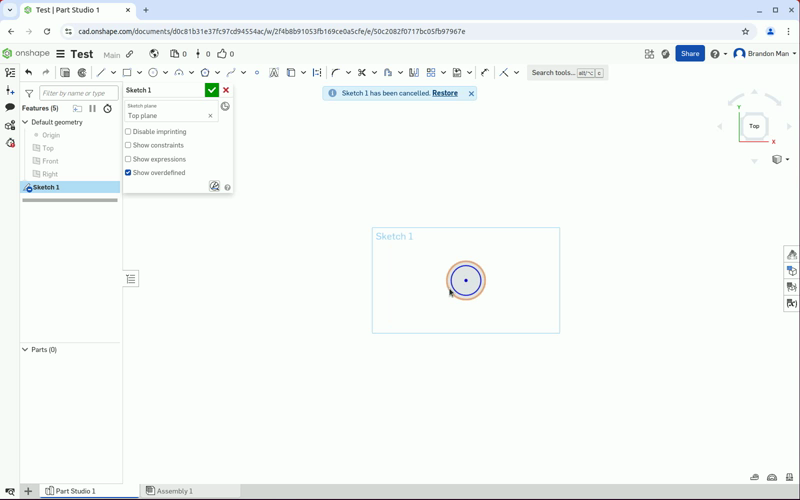
scroll(6)
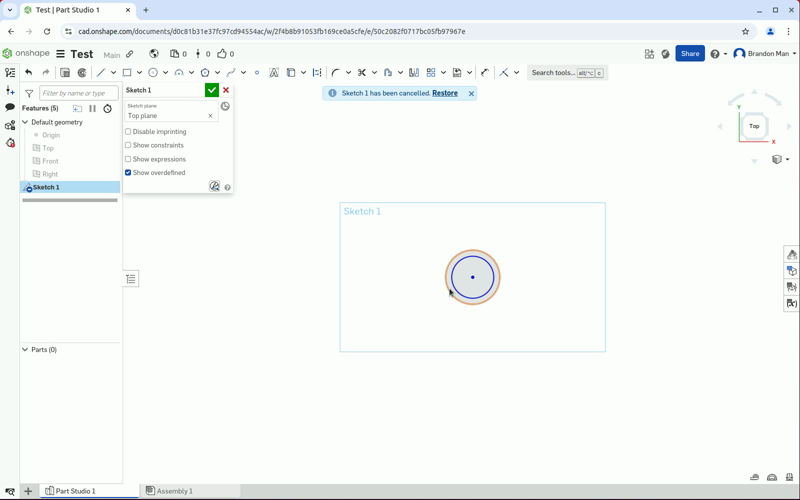
scroll(6)
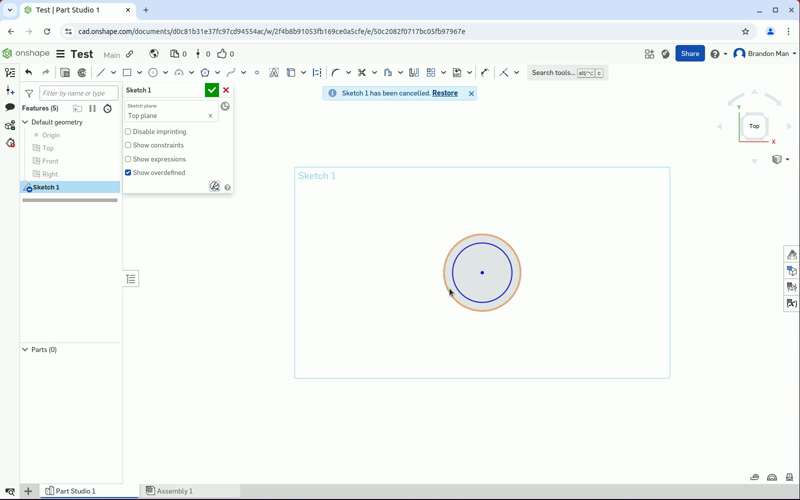
scroll(6)
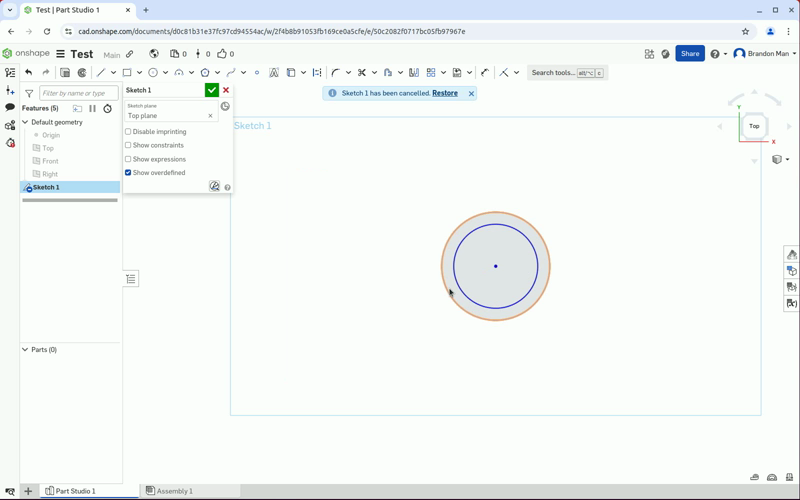
scroll(6)
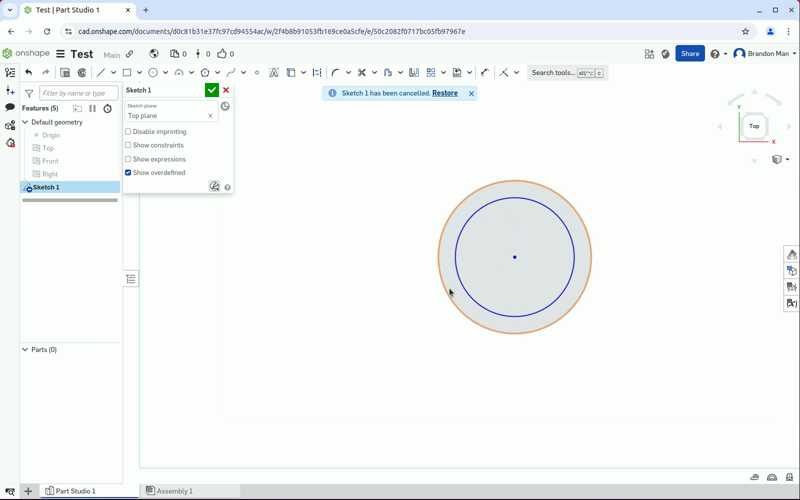
scroll(6)
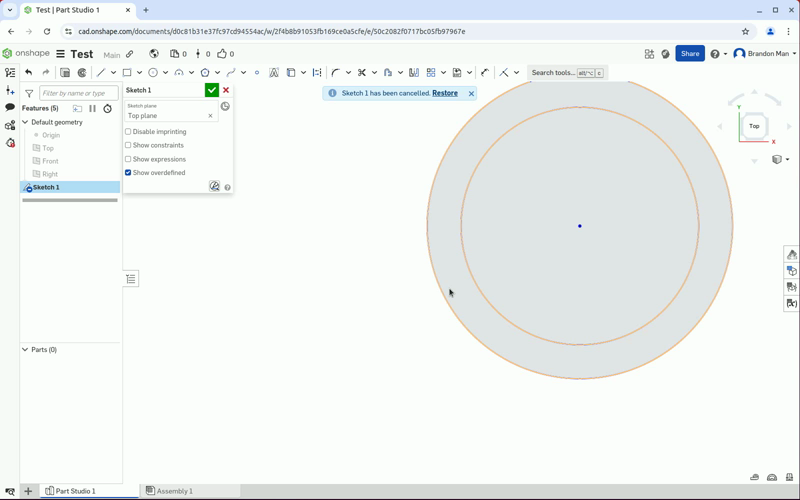
click(449, 288)
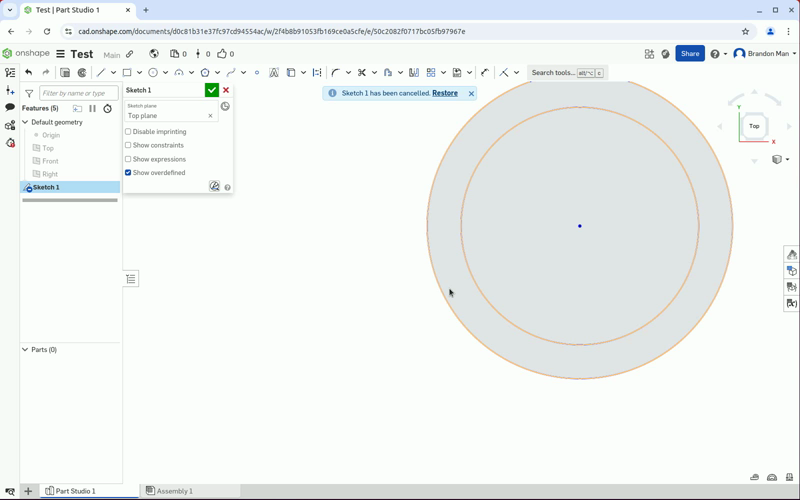
scroll(-6)
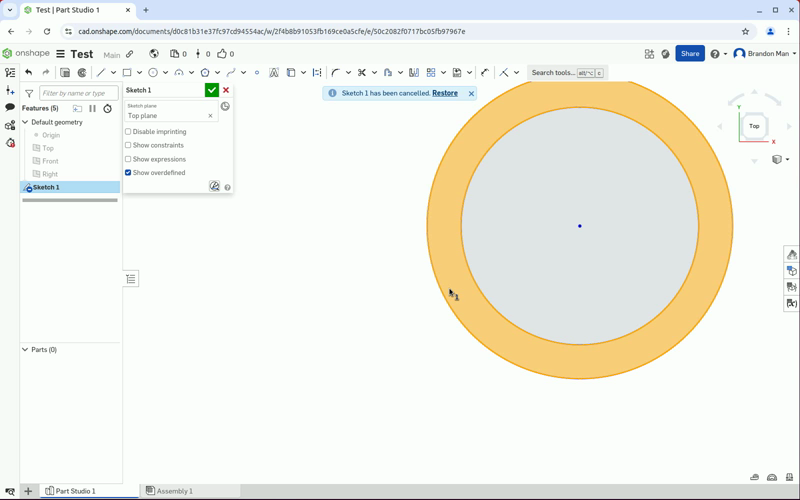
scroll(-6)
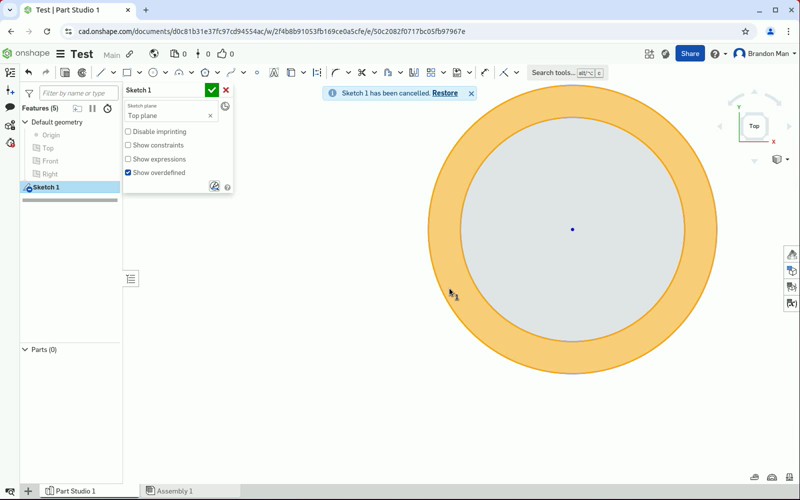
scroll(-6)
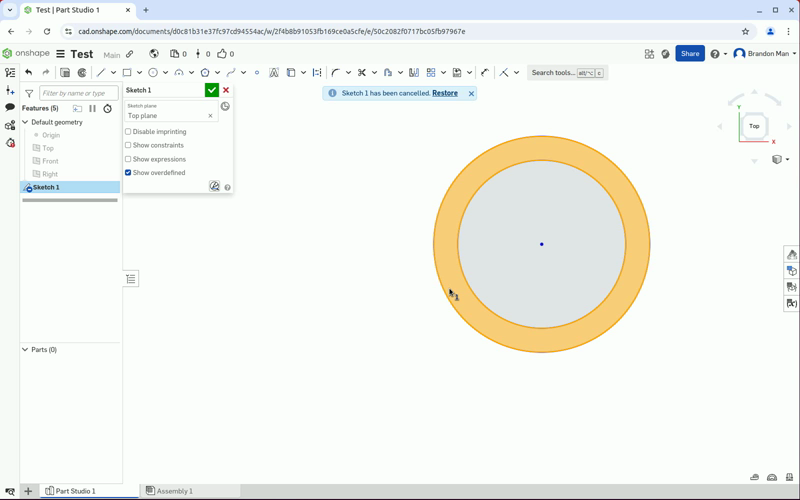
scroll(-6)
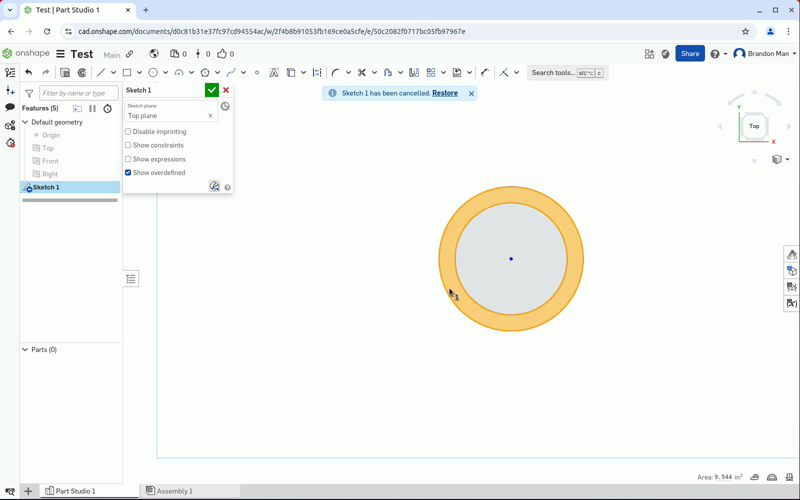
scroll(-6)
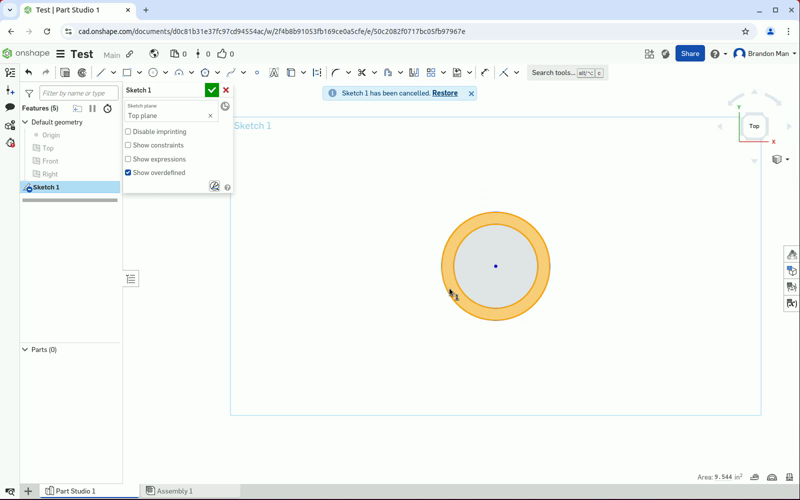
scroll(-6)
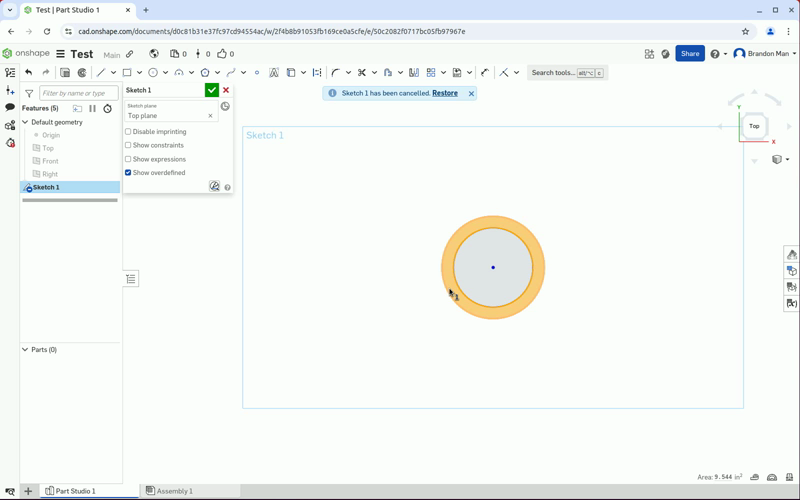
scroll(-6)
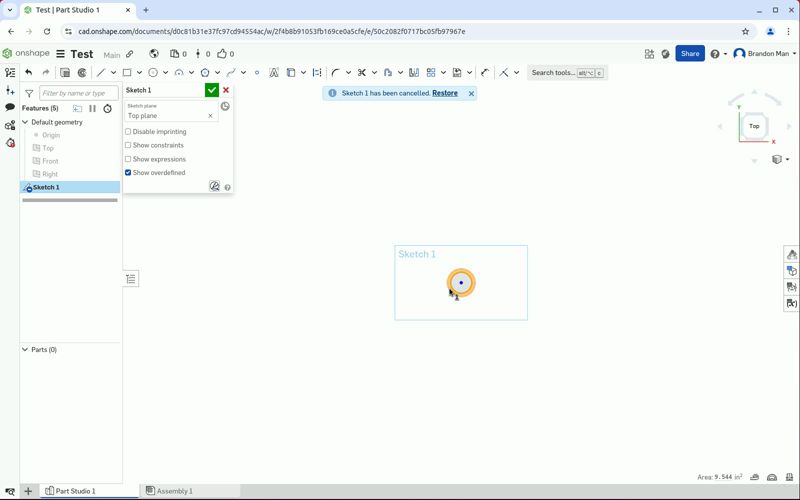
mouse_move(73, 352)
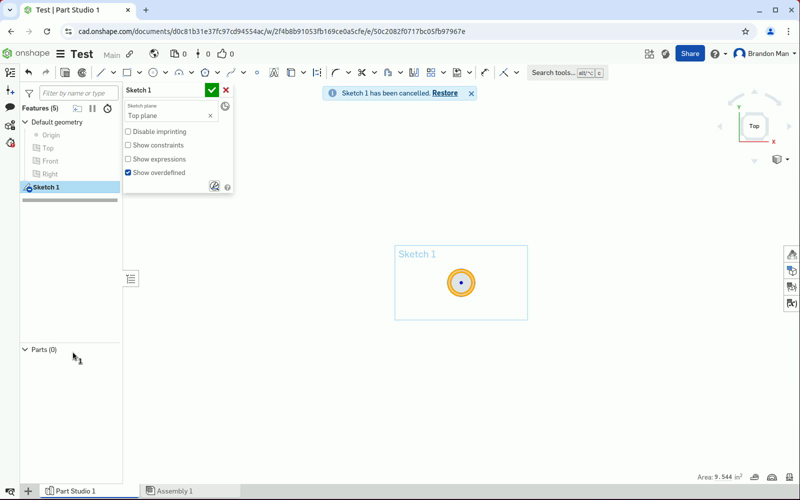
key(shift+y)
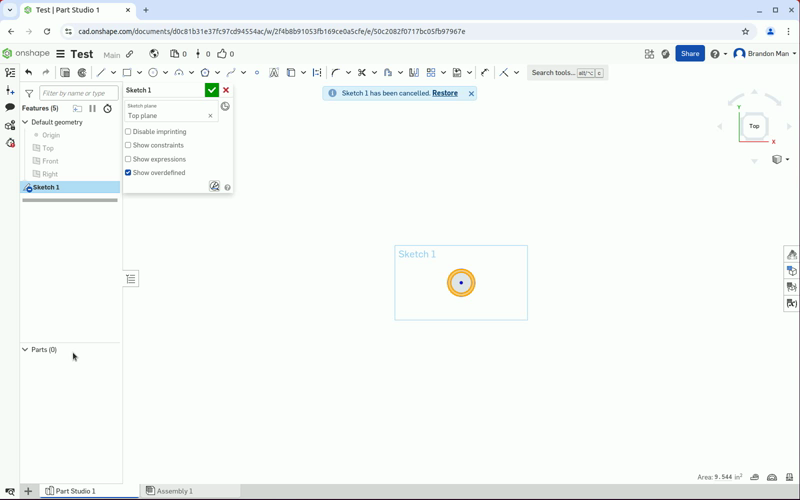
key(shift+e)
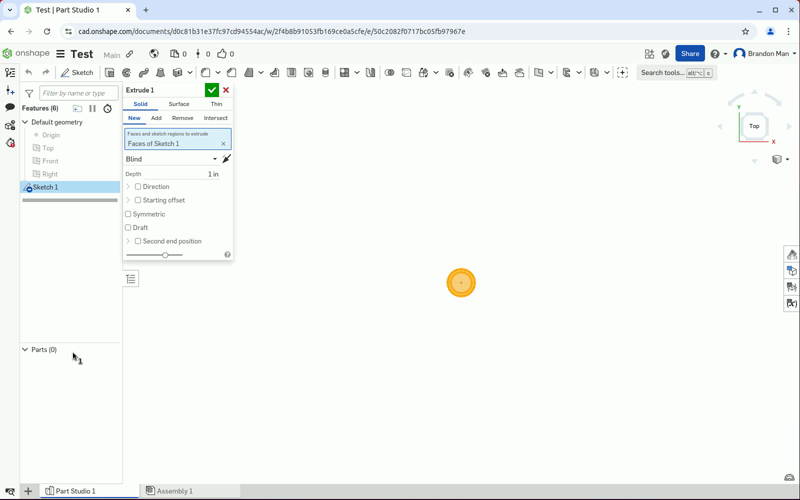
mouse_move(143, 106)
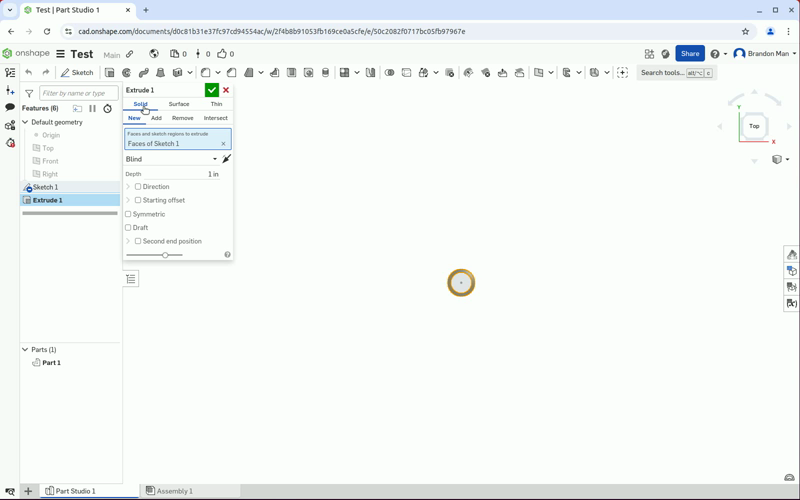
click(143, 106)
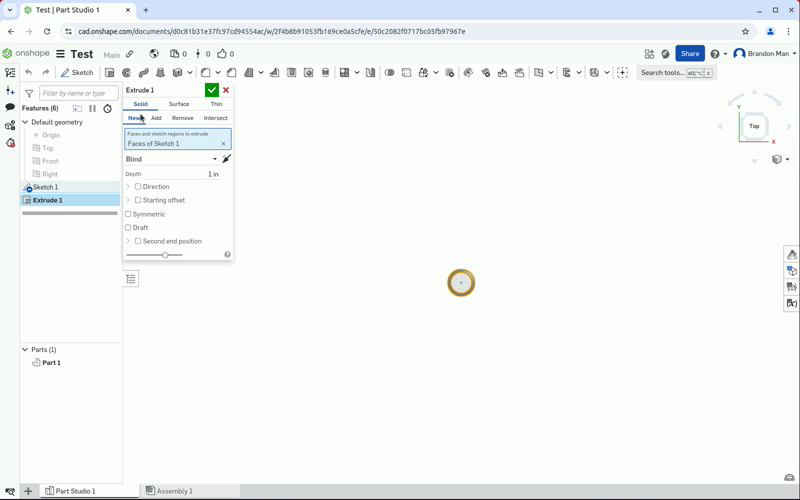
mouse_move(137, 120)
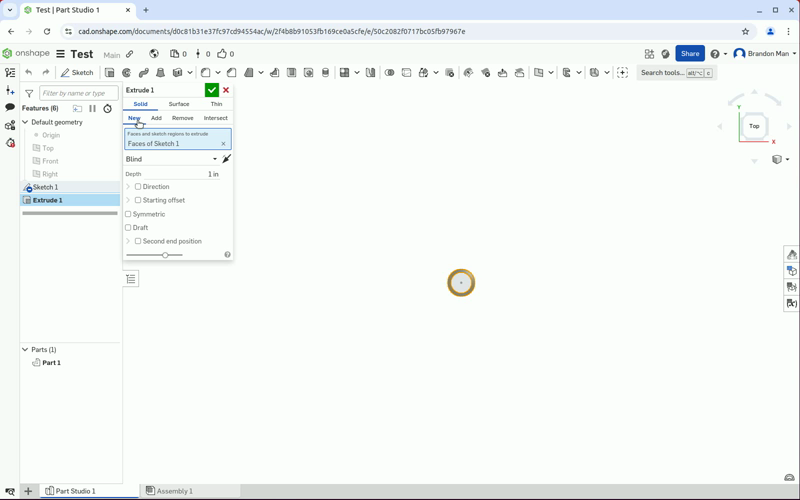
click(137, 120)
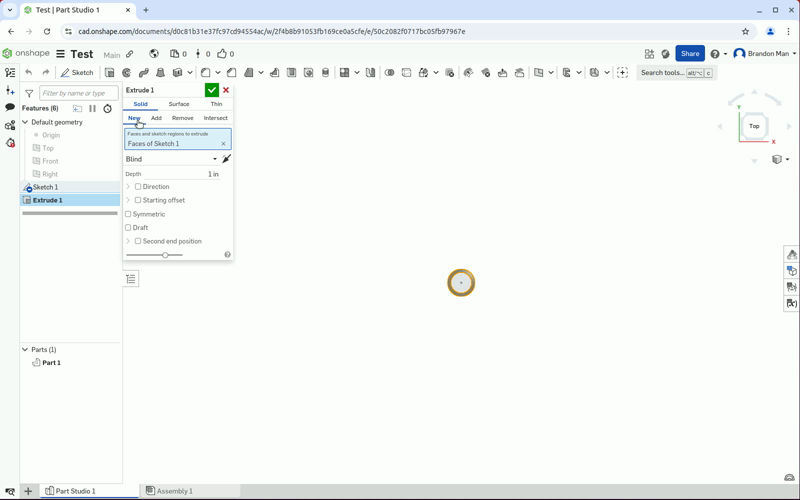
key(tab, 4)
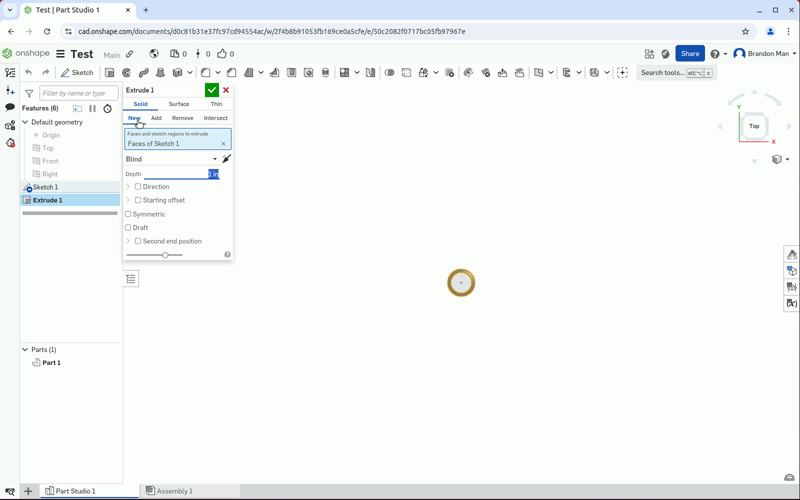
text(23.108)
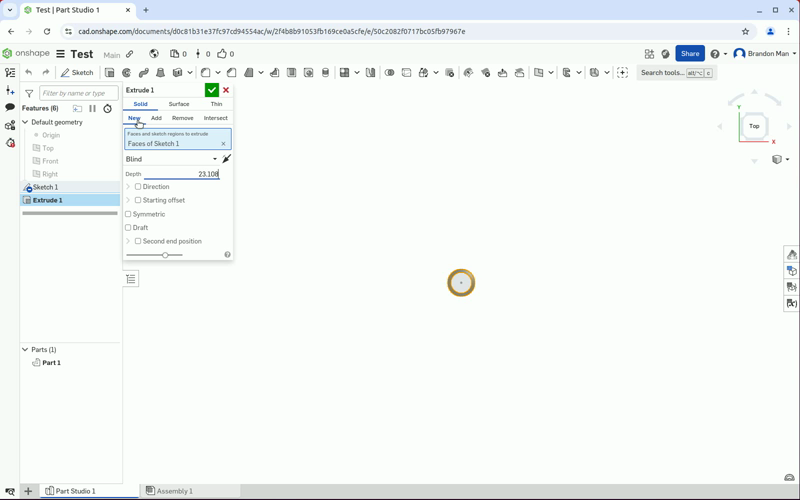
key(enter)
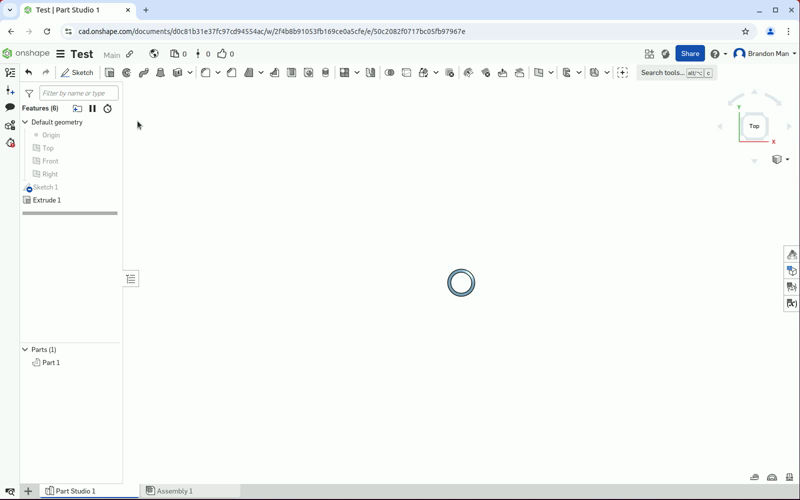
key(shift+h)
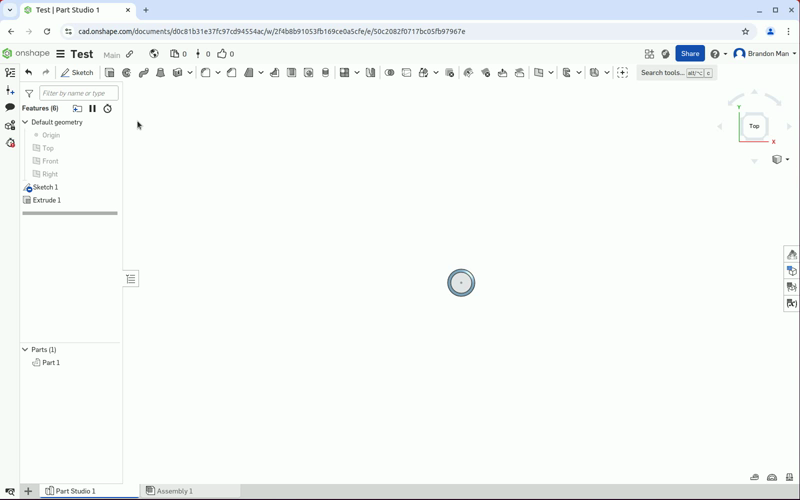
key(shift+h)
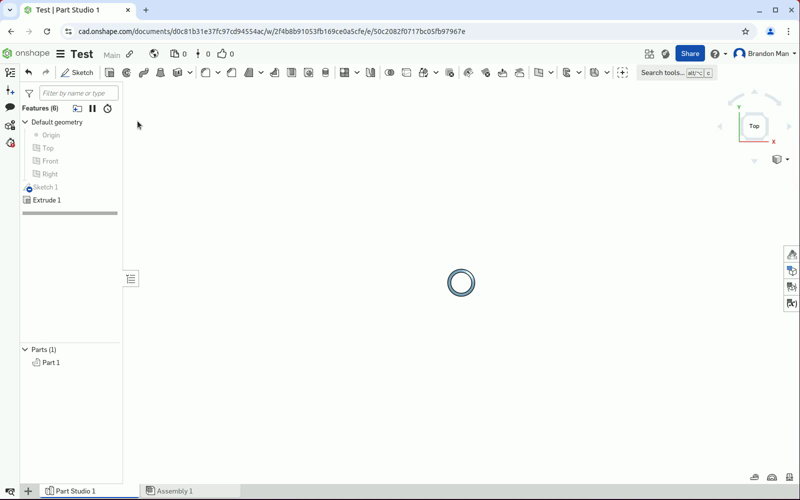
mouse_move(73, 189)
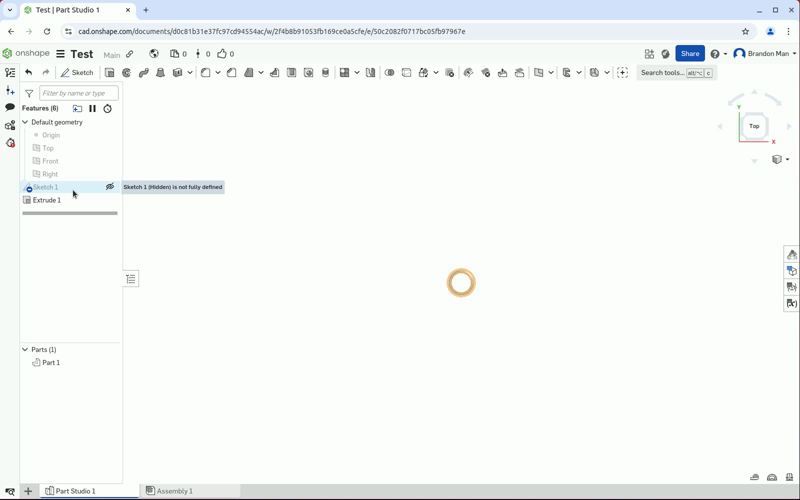
click(73, 189)
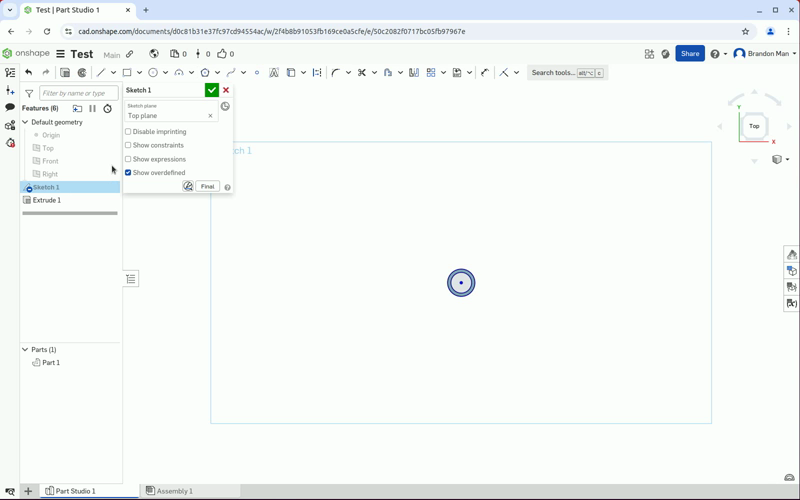
mouse_move(229, 92)
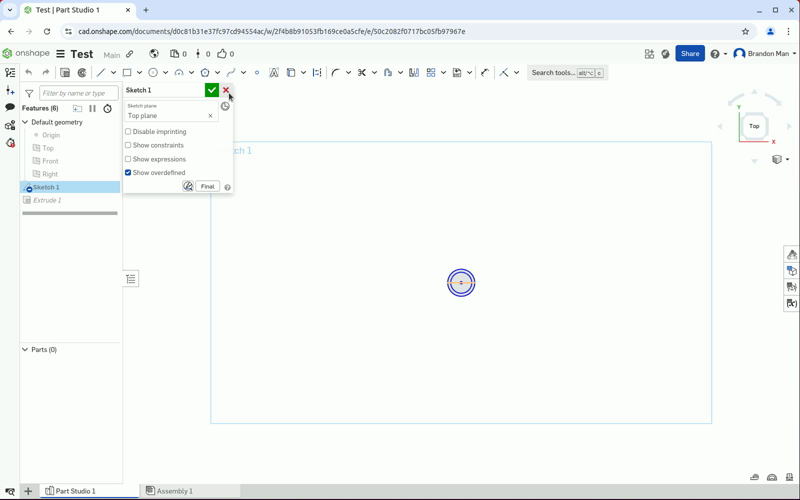
click(229, 92)
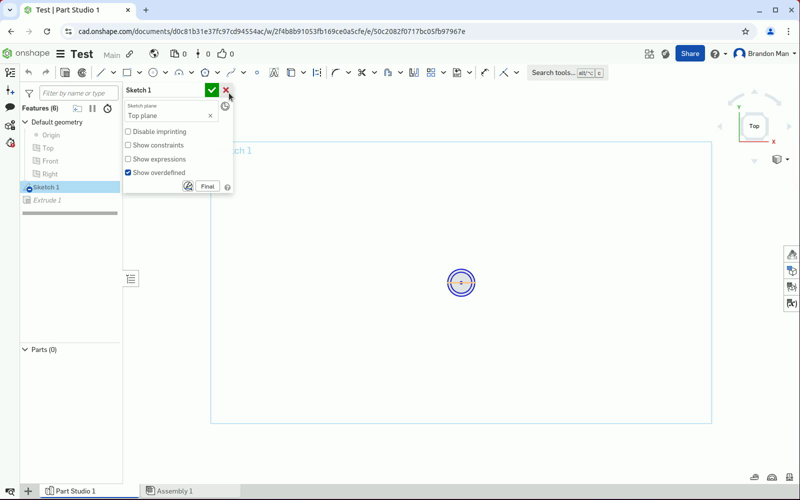
key(shift+s)
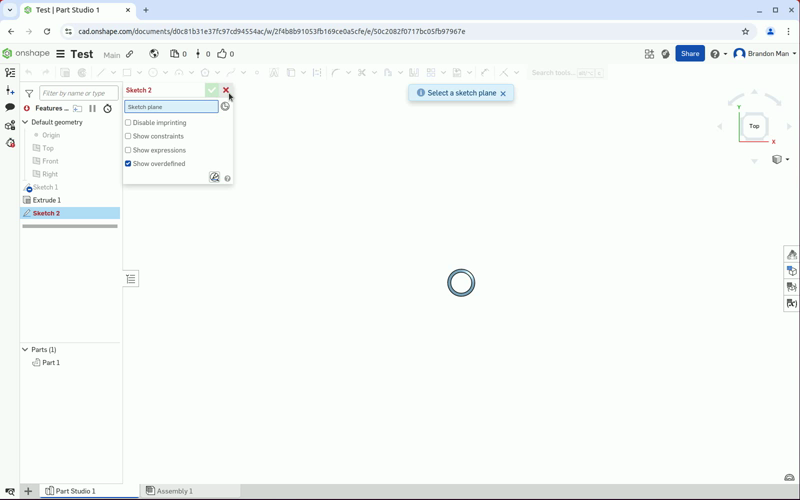
mouse_move(73, 150)
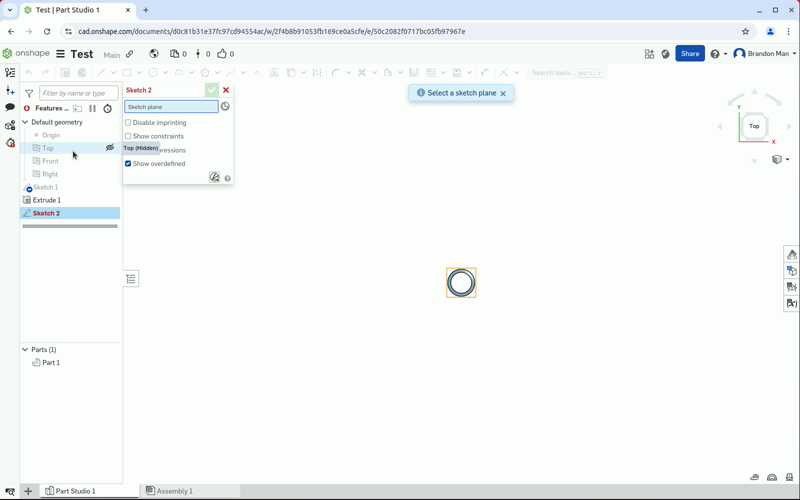
click(73, 150)
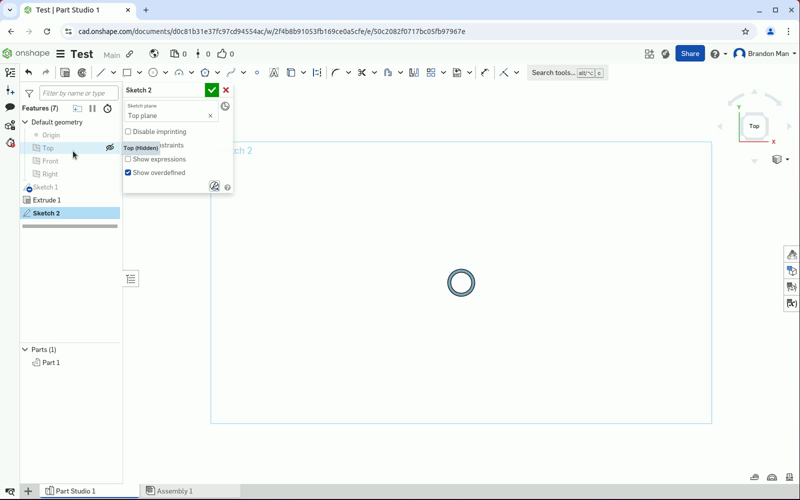
mouse_move(73, 352)
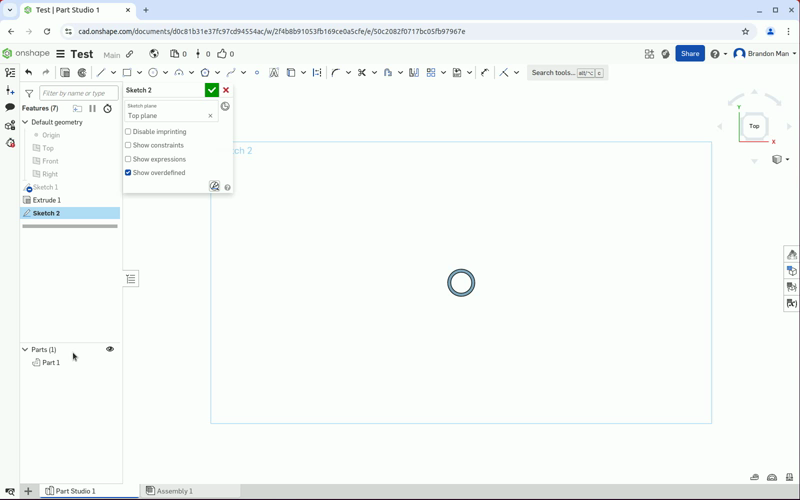
key(y)
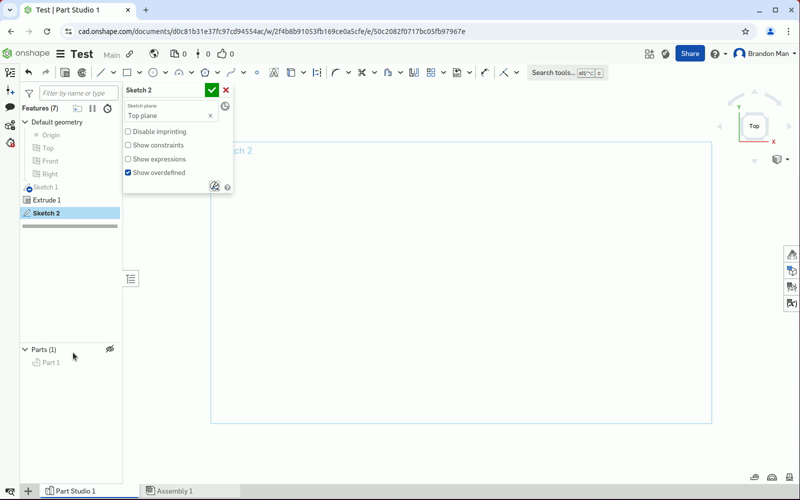
key(c)
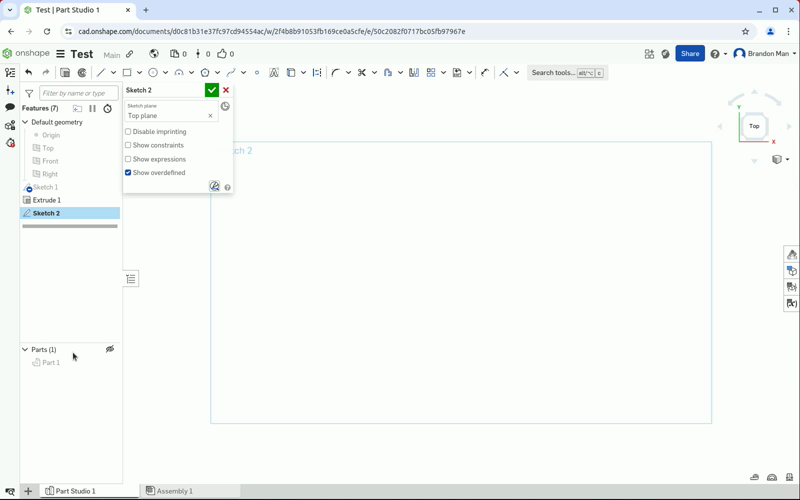
key_down(shift)
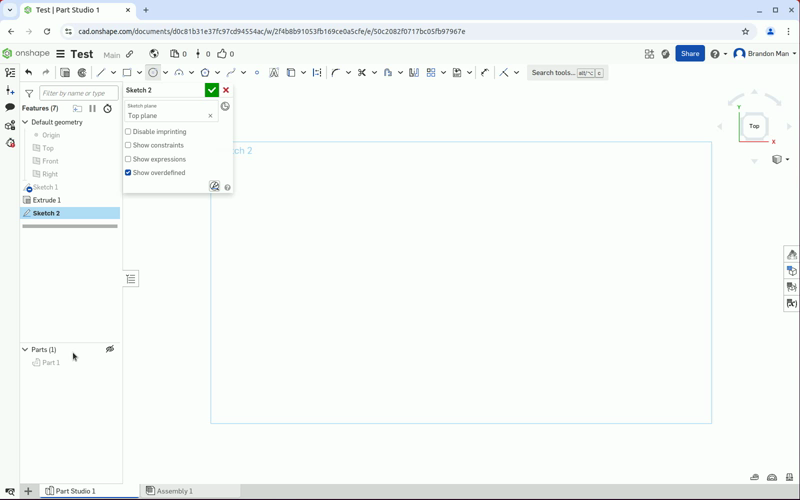
mouse_move(461, 282)
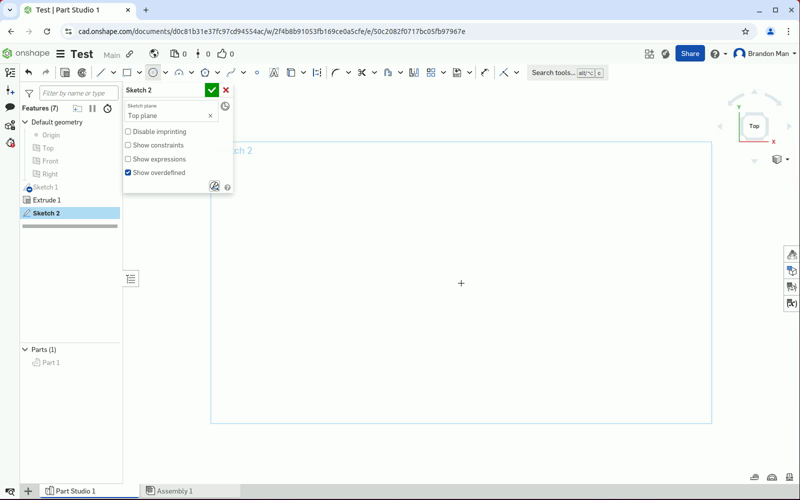
click(461, 282)
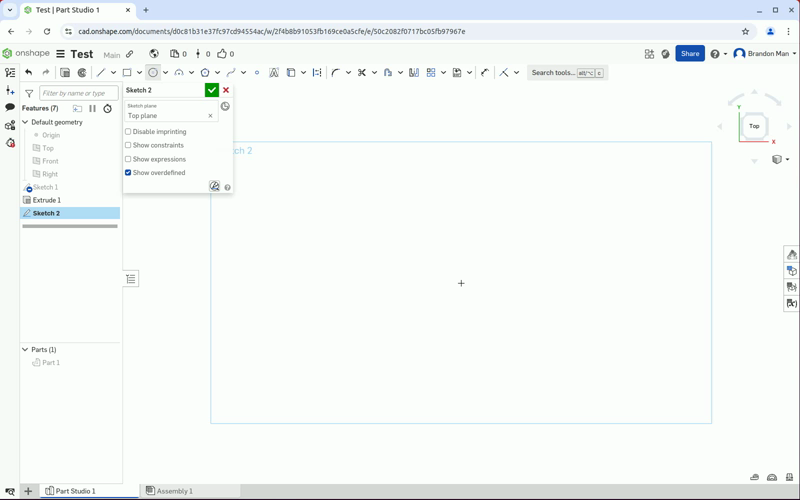
key_up(shift)
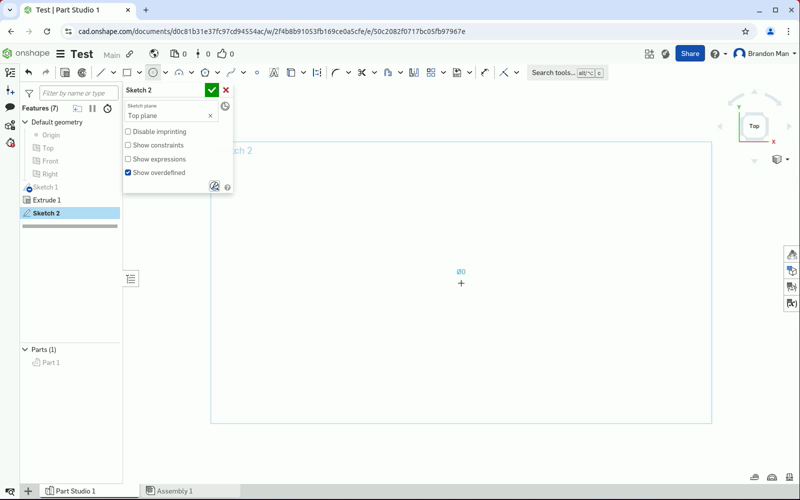
mouse_move(474, 282)
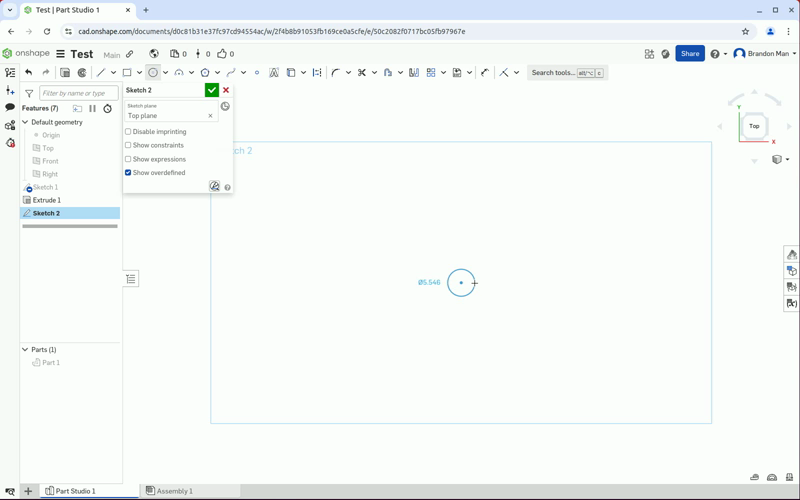
click(474, 282)
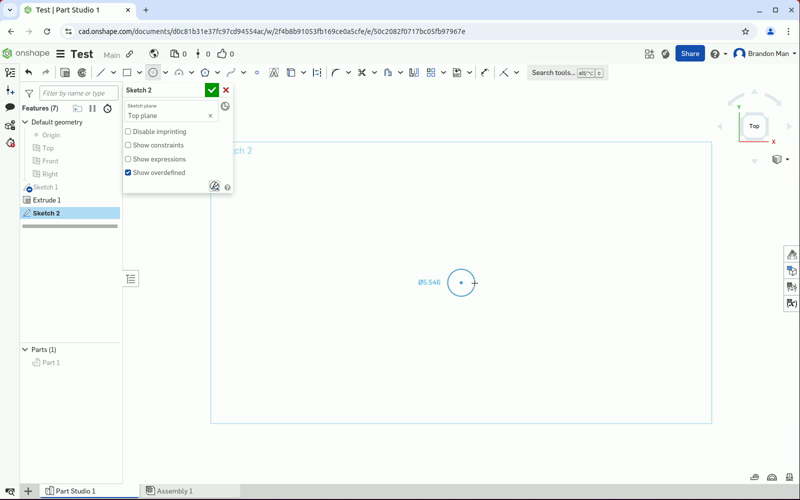
key(esc)
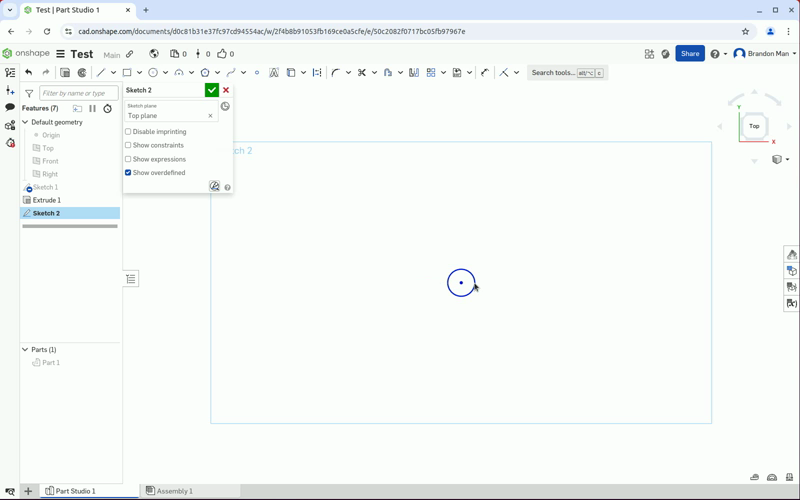
key(c)
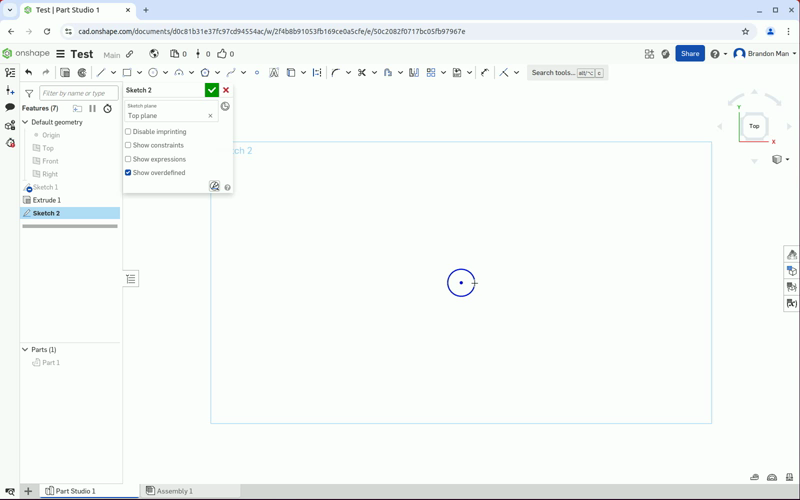
key_down(shift)
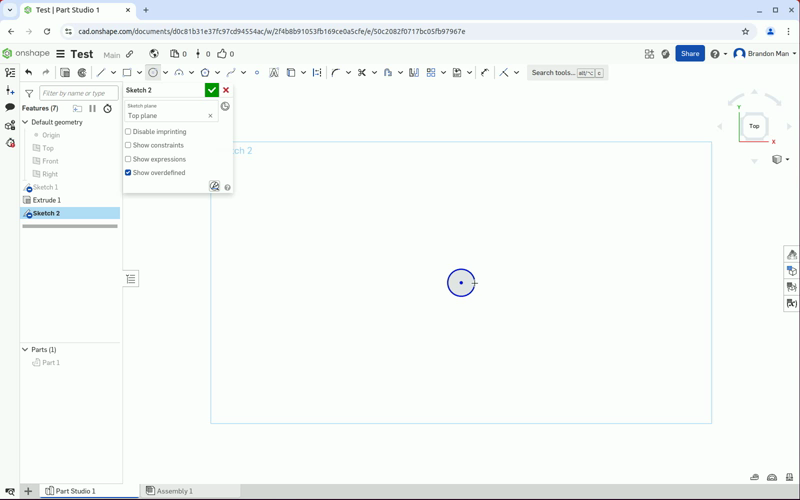
mouse_move(461, 282)
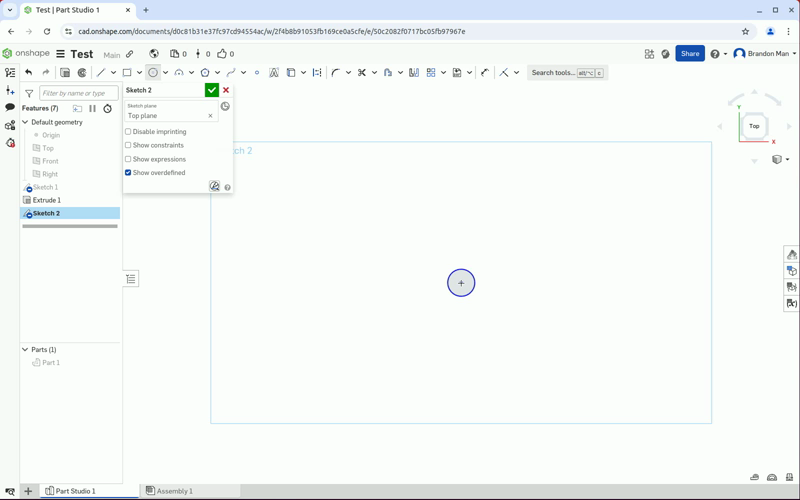
click(461, 282)
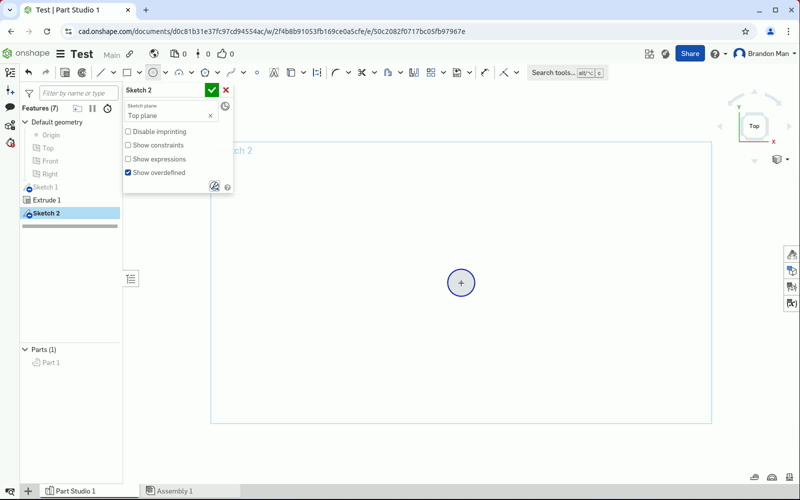
key_up(shift)
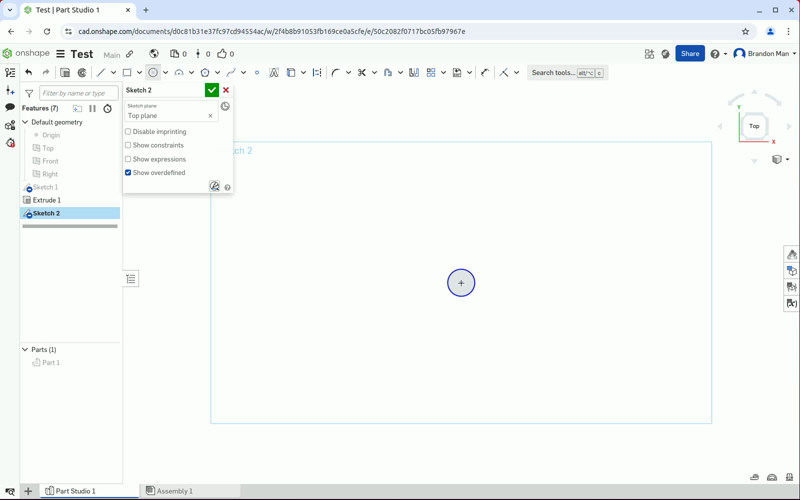
mouse_move(471, 282)
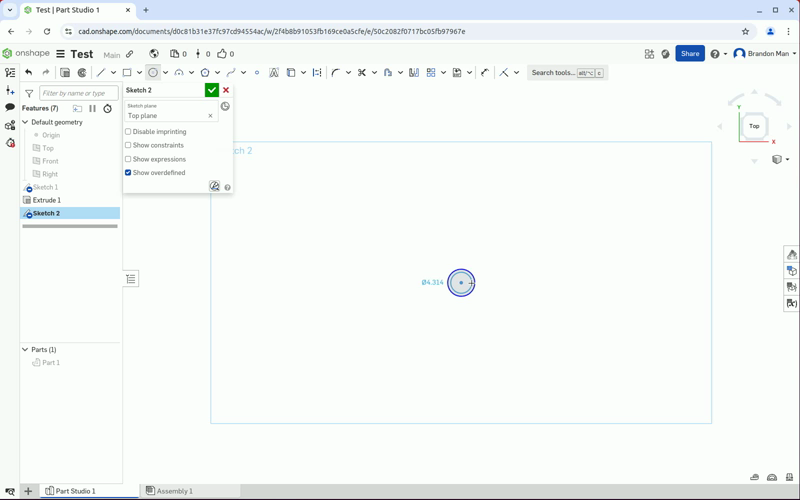
scroll(6)
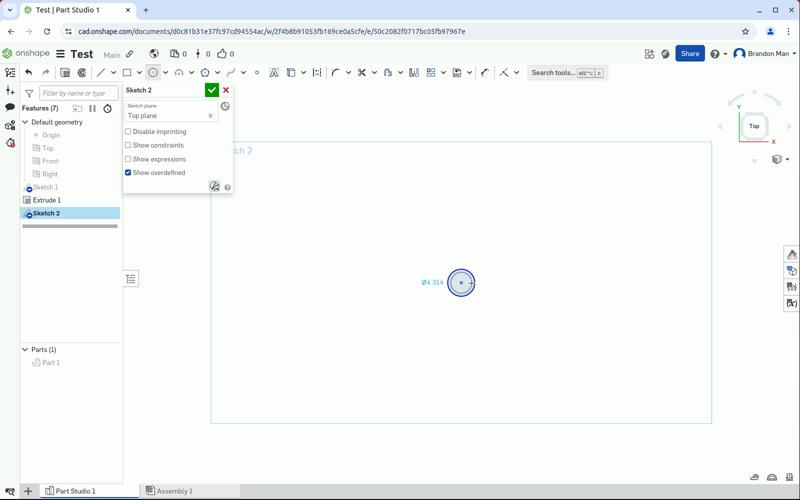
scroll(6)
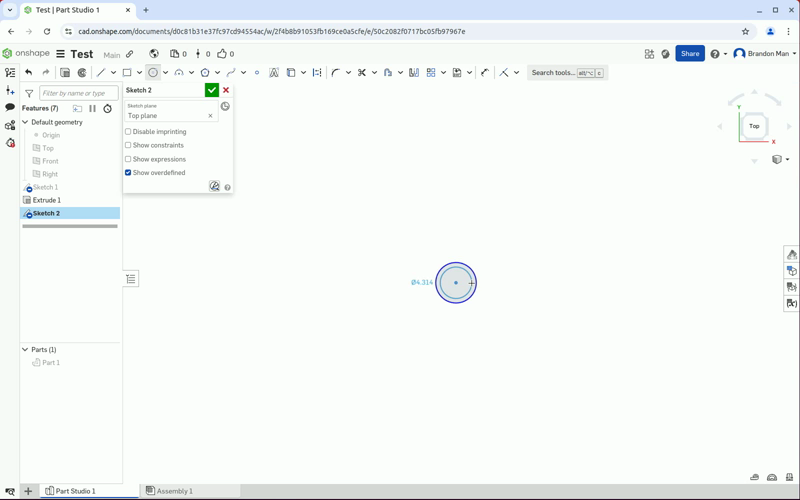
scroll(6)
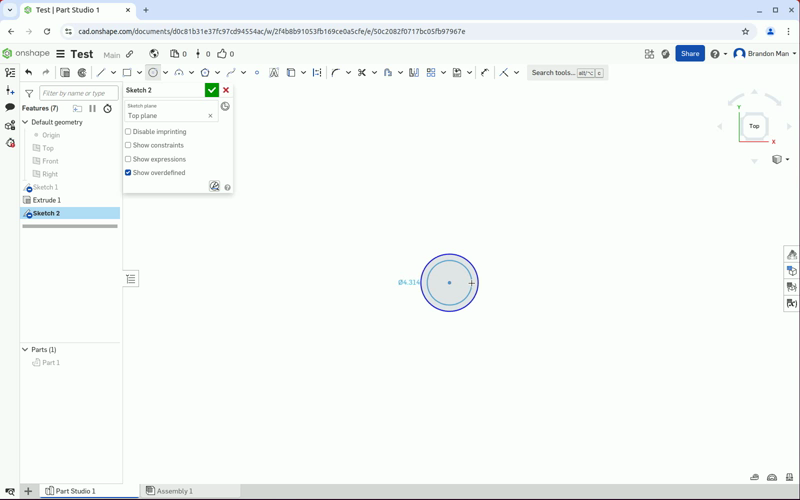
scroll(6)
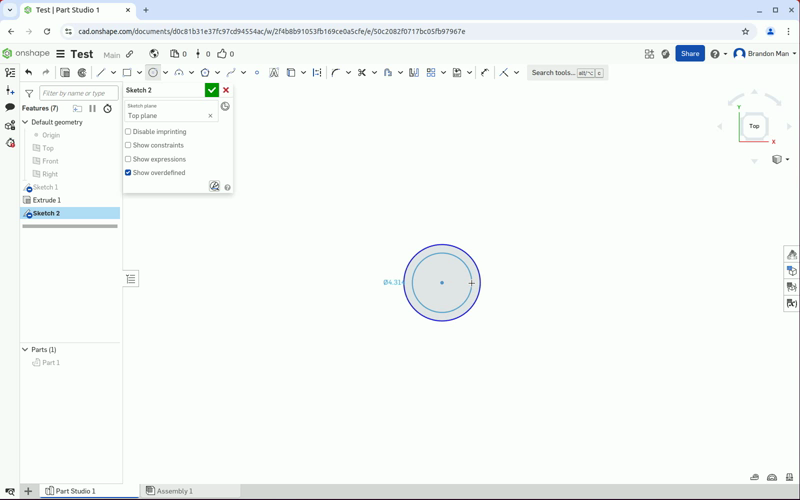
scroll(6)
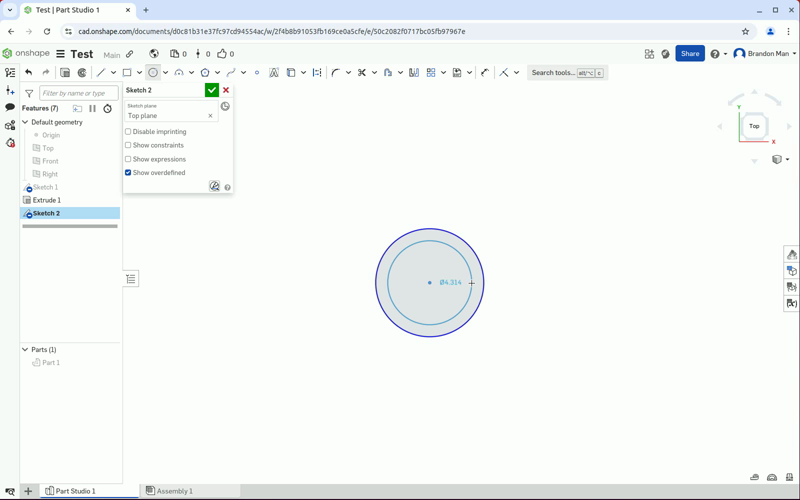
scroll(6)
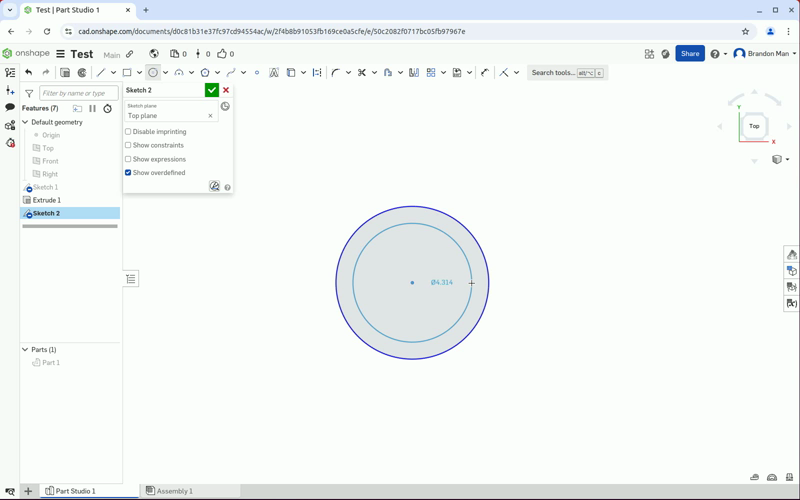
scroll(6)
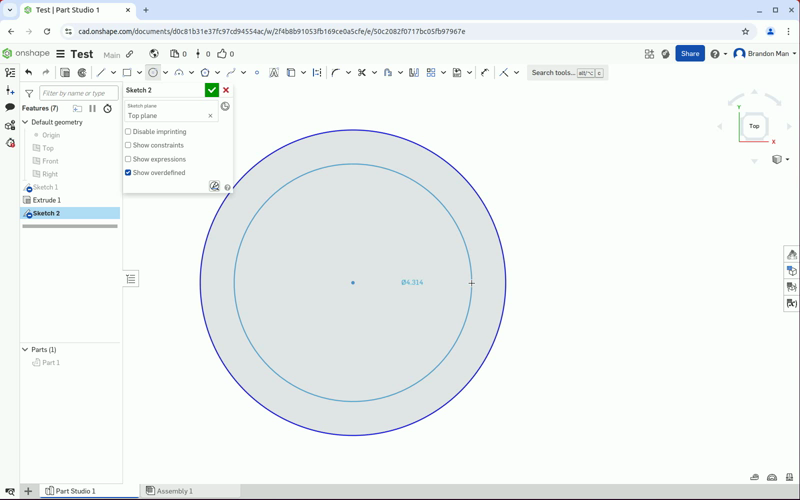
click(471, 282)
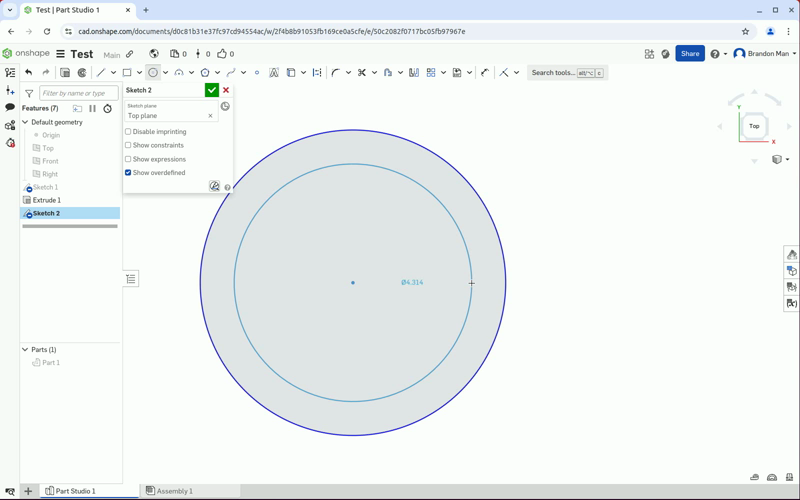
scroll(-6)
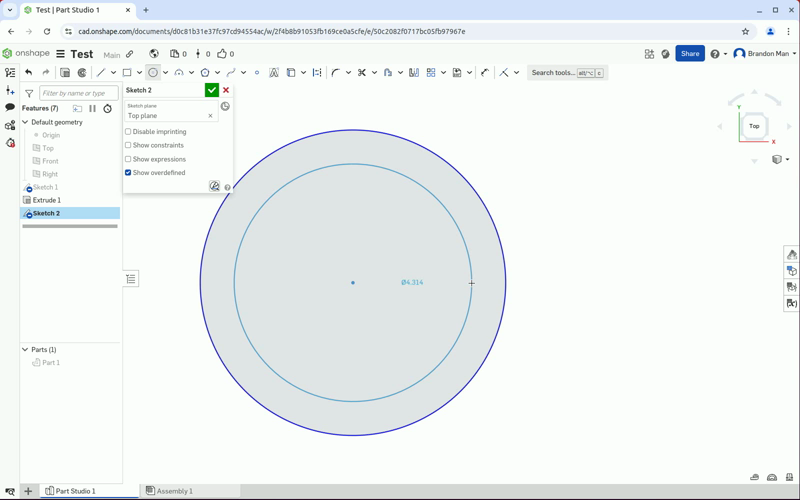
scroll(-6)
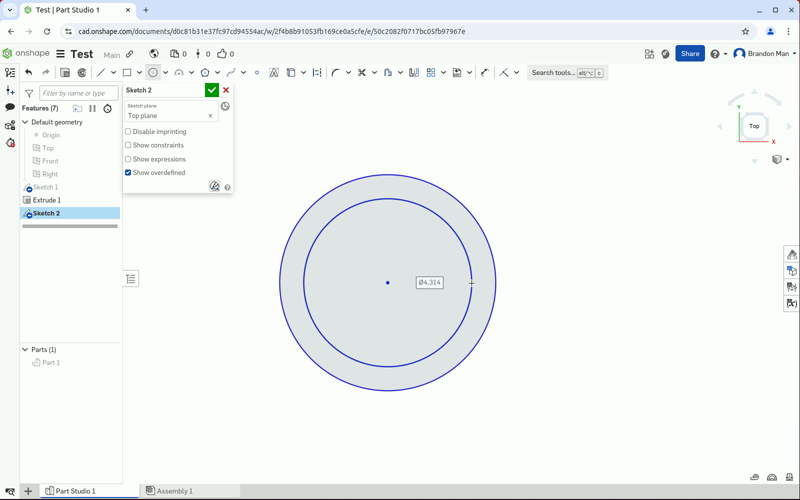
scroll(-6)
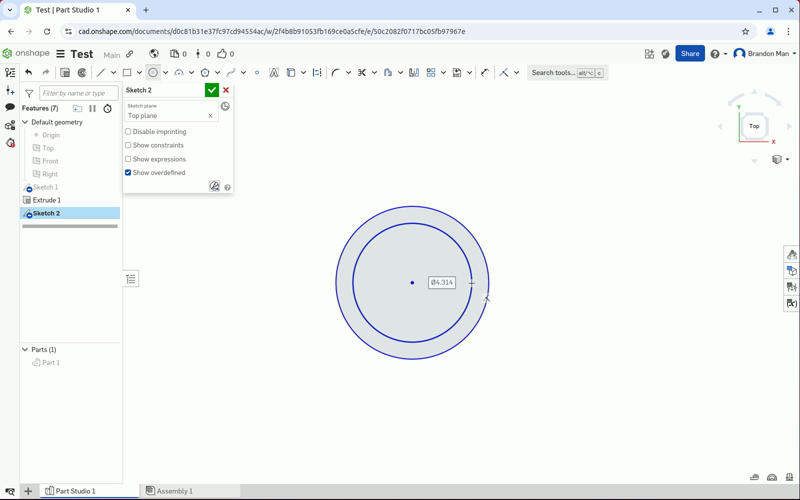
scroll(-6)
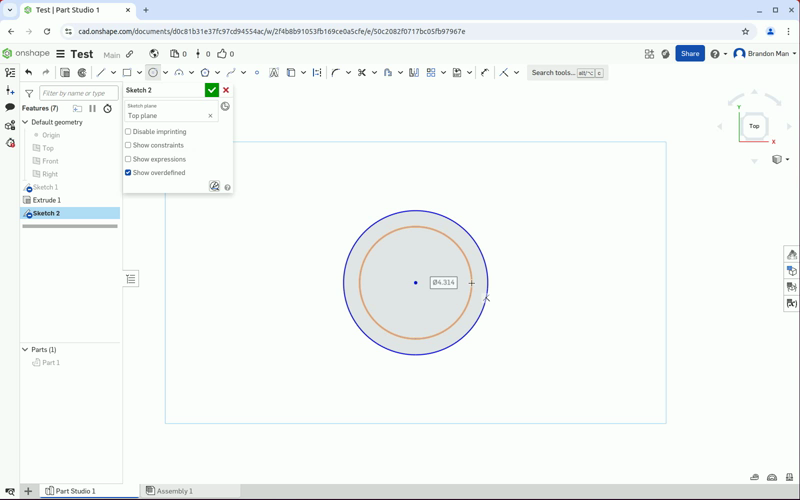
scroll(-6)
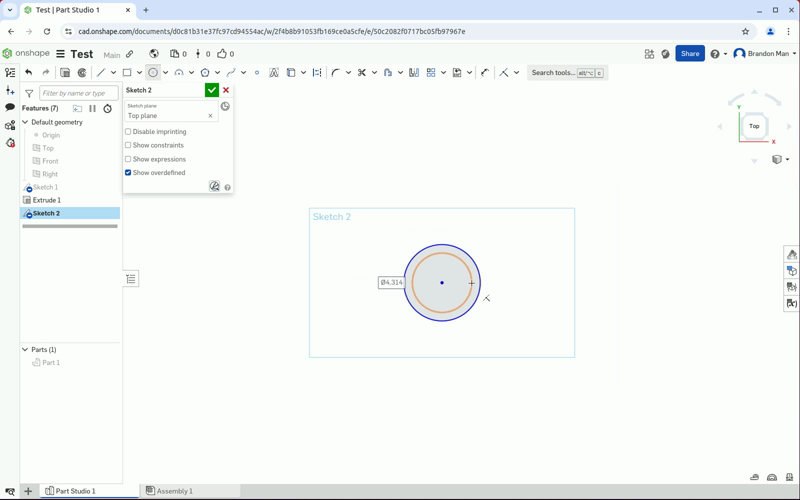
scroll(-6)
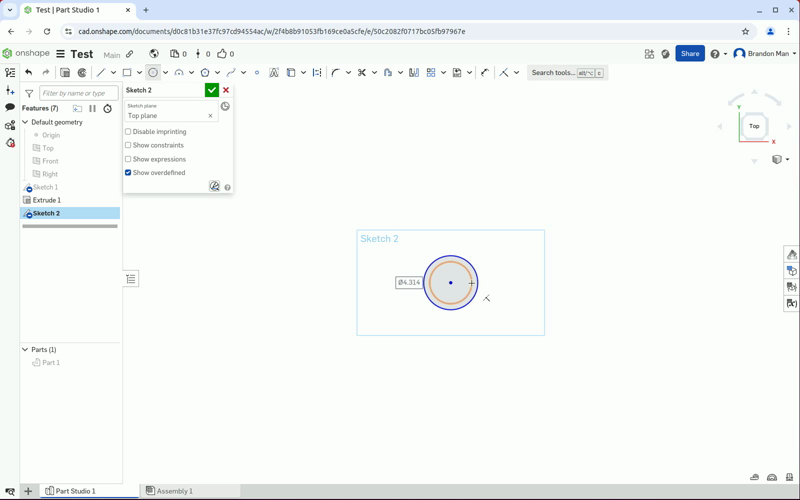
scroll(-6)
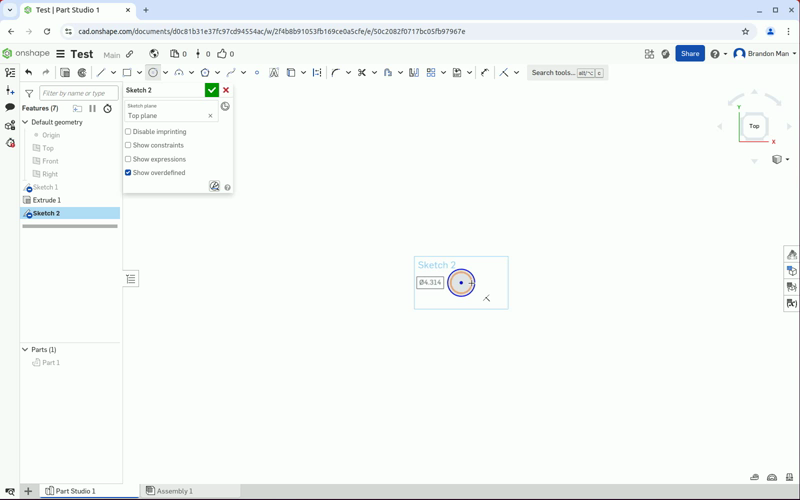
key(esc)
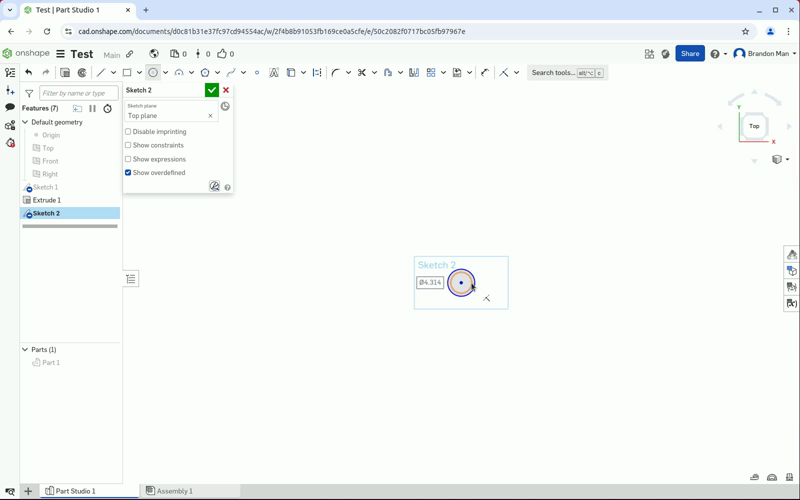
mouse_move(453, 292)
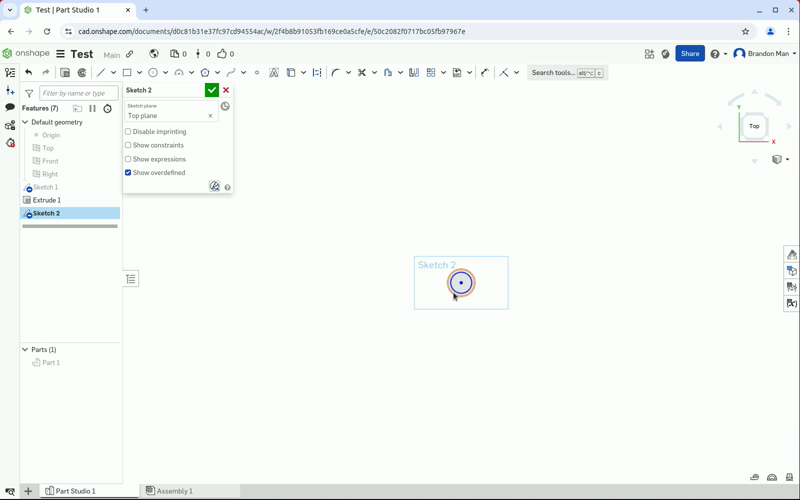
scroll(6)
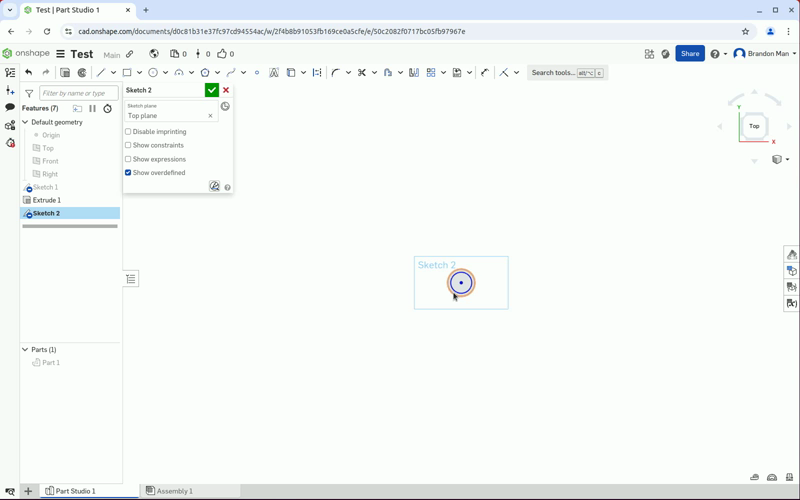
scroll(6)
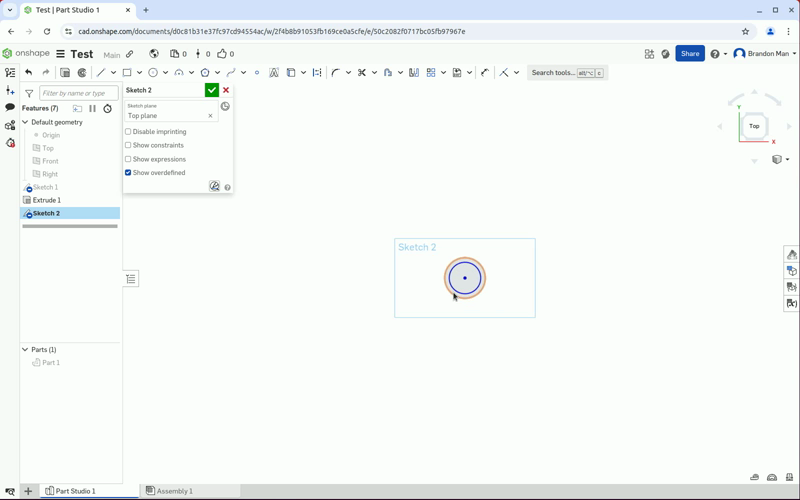
scroll(6)
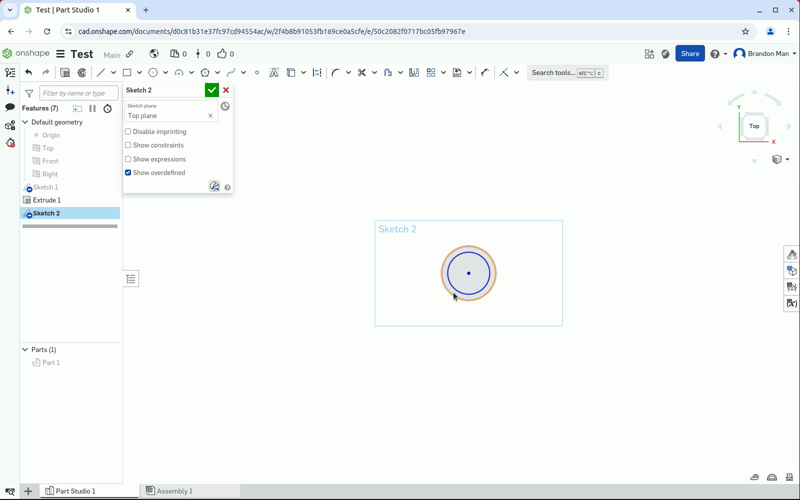
scroll(6)
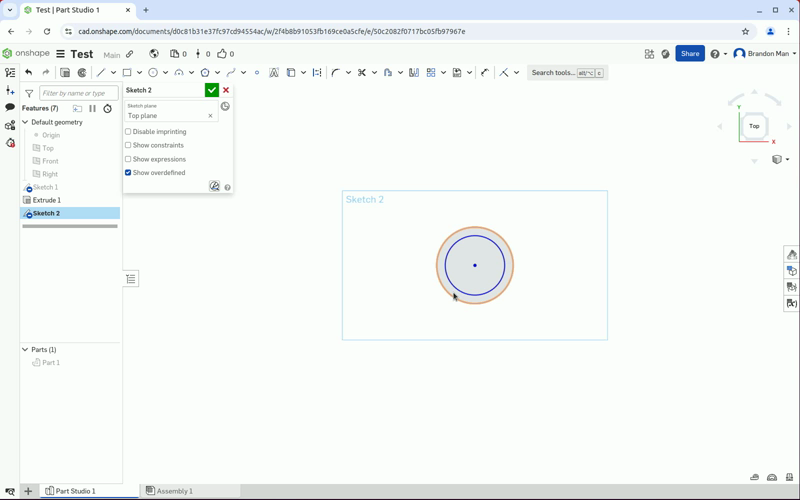
scroll(6)
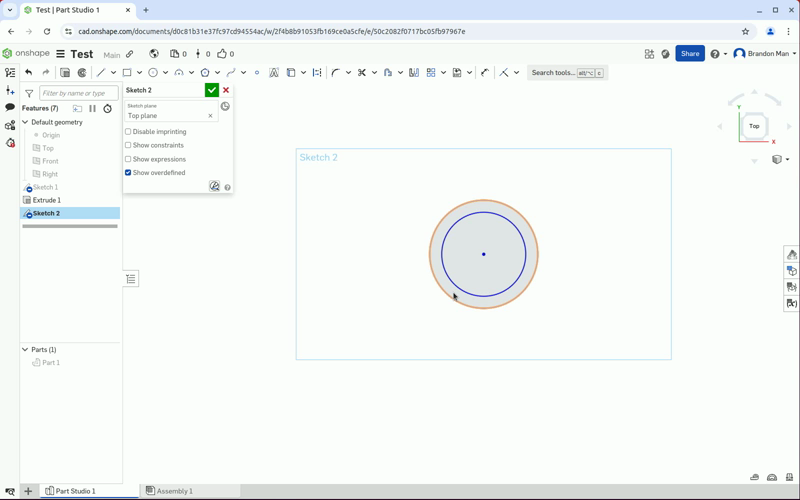
scroll(6)
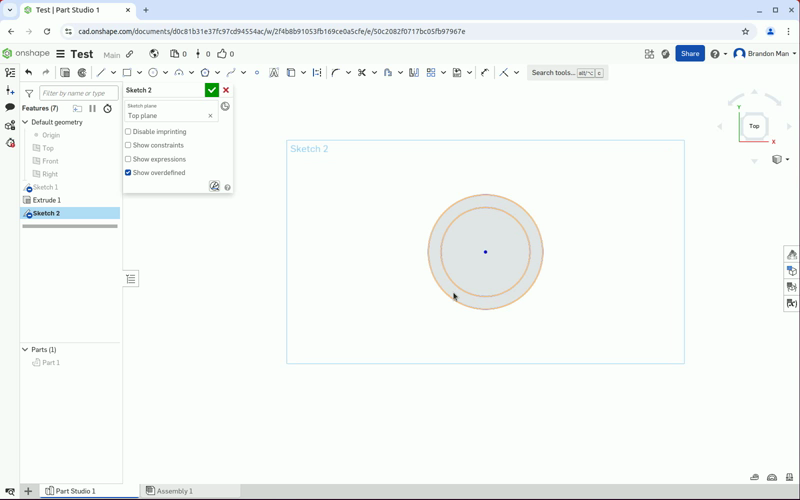
scroll(6)
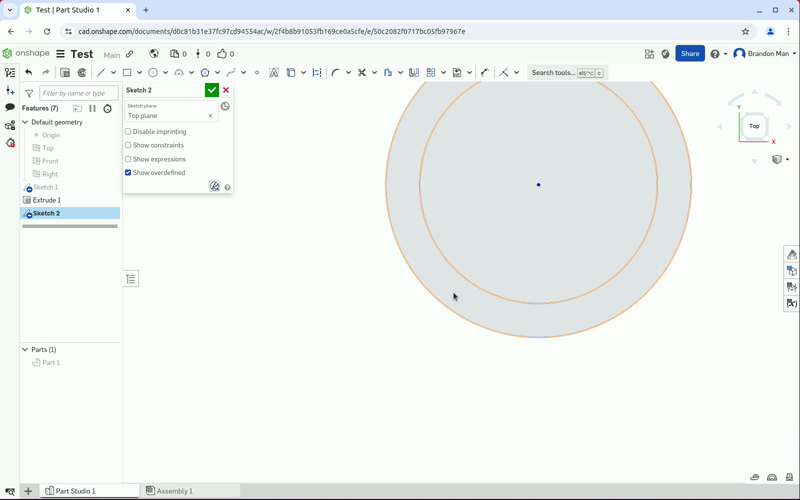
click(453, 292)
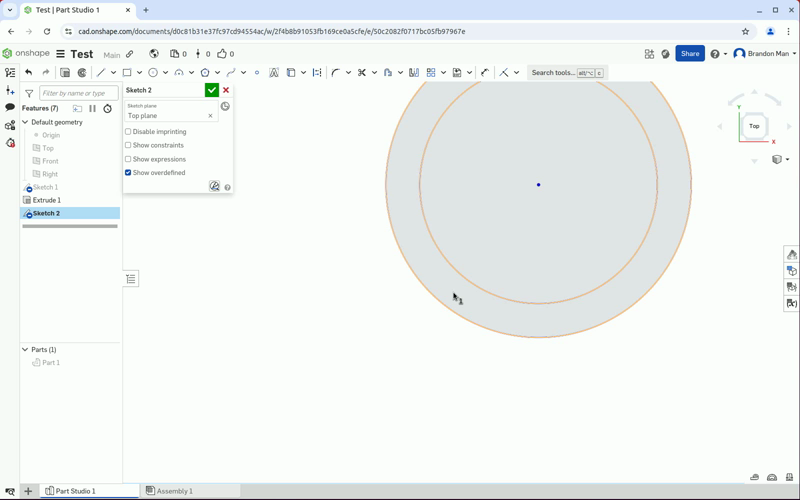
scroll(-6)
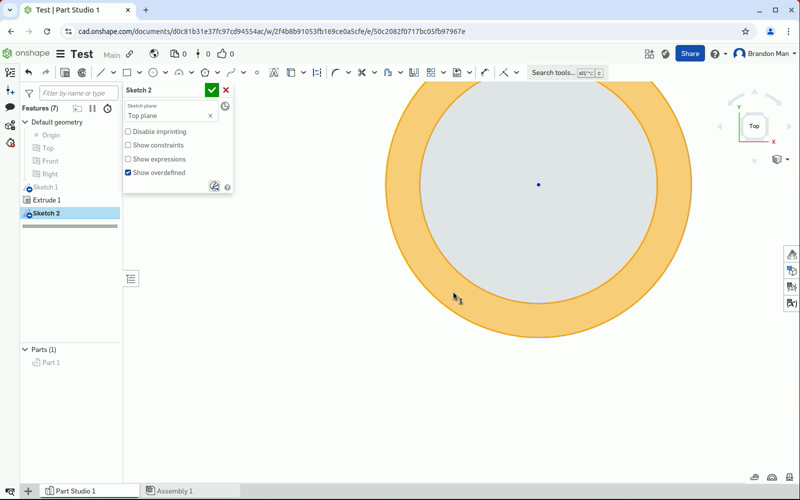
scroll(-6)
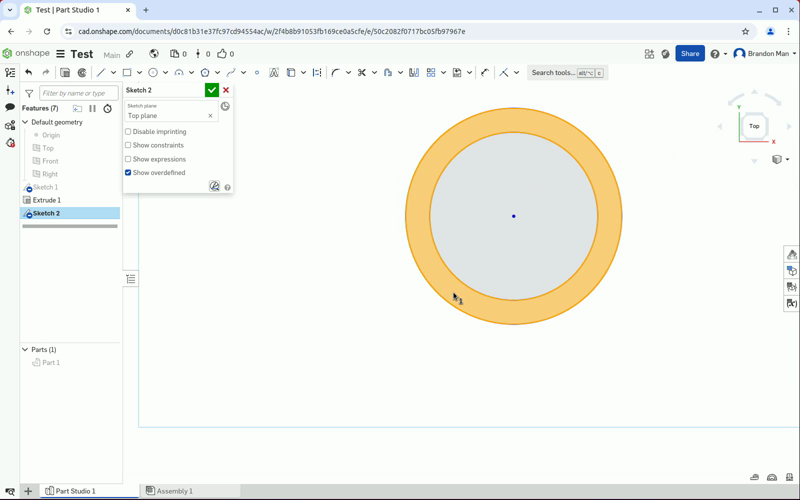
scroll(-6)
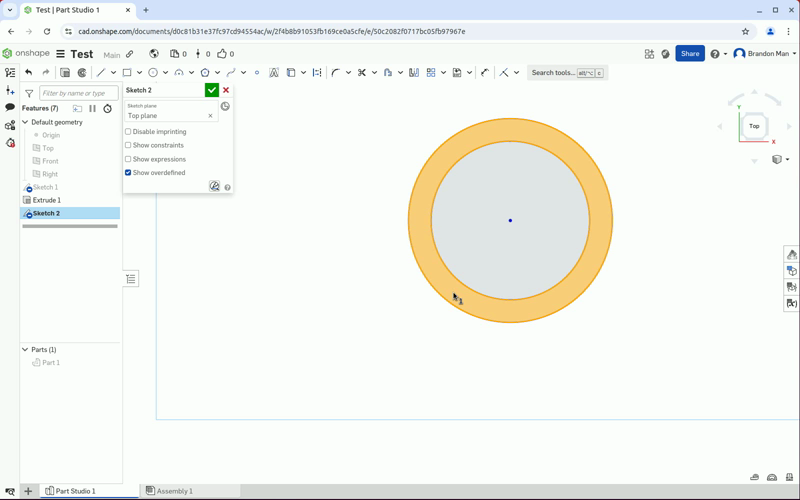
scroll(-6)
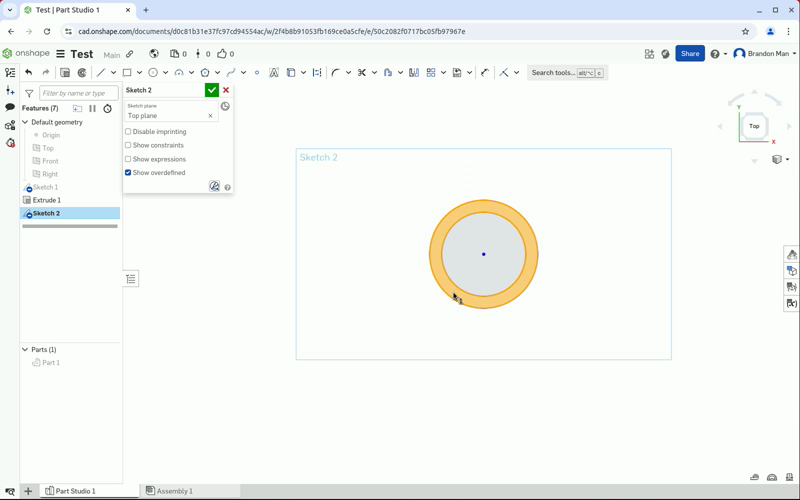
scroll(-6)
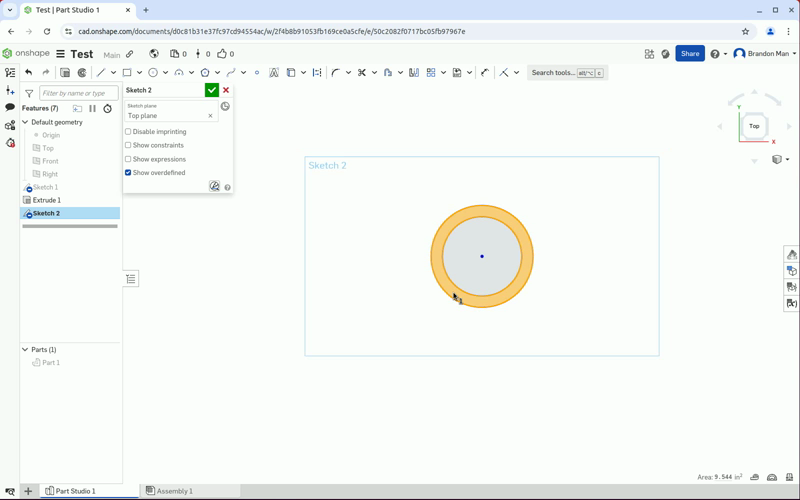
scroll(-6)
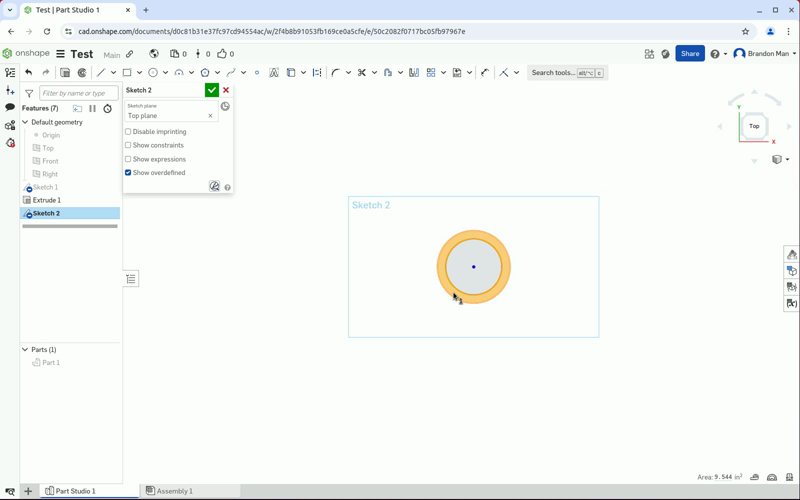
scroll(-6)
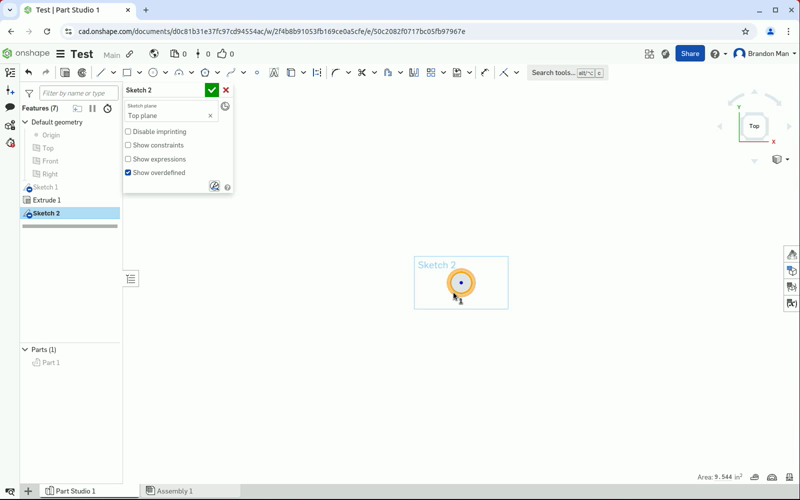
mouse_move(73, 352)
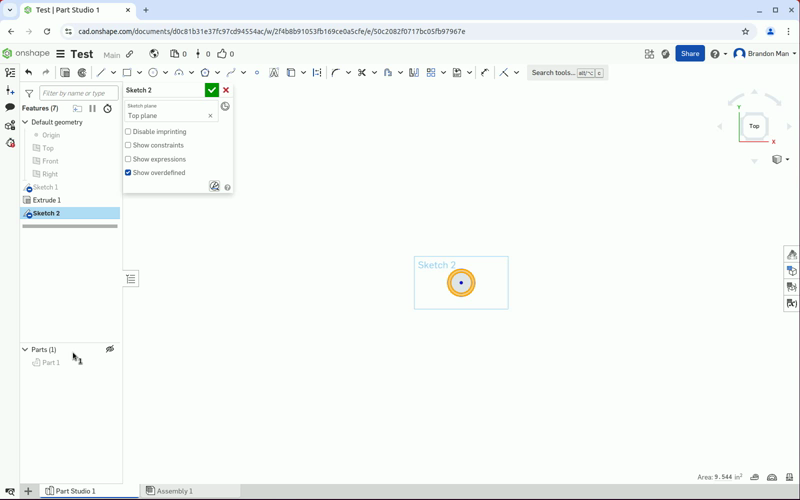
key(shift+y)
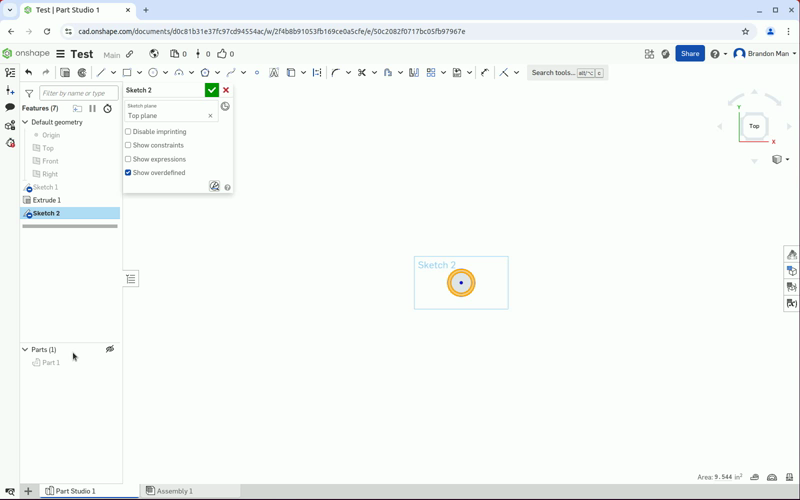
key(shift+e)
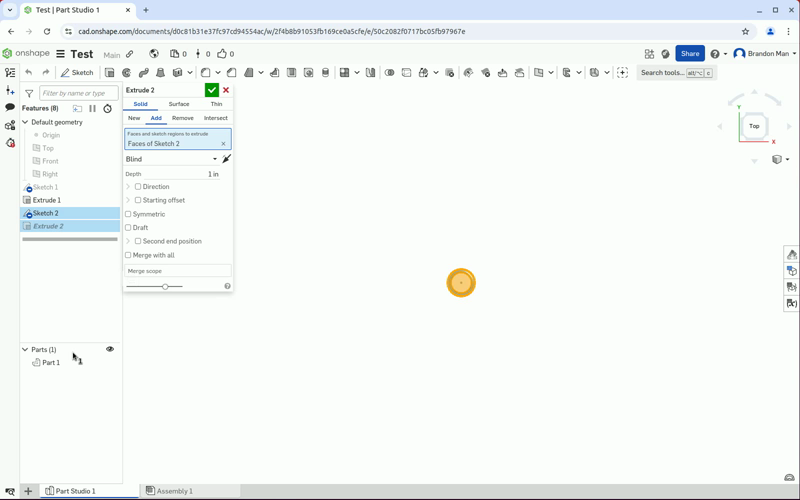
mouse_move(143, 106)
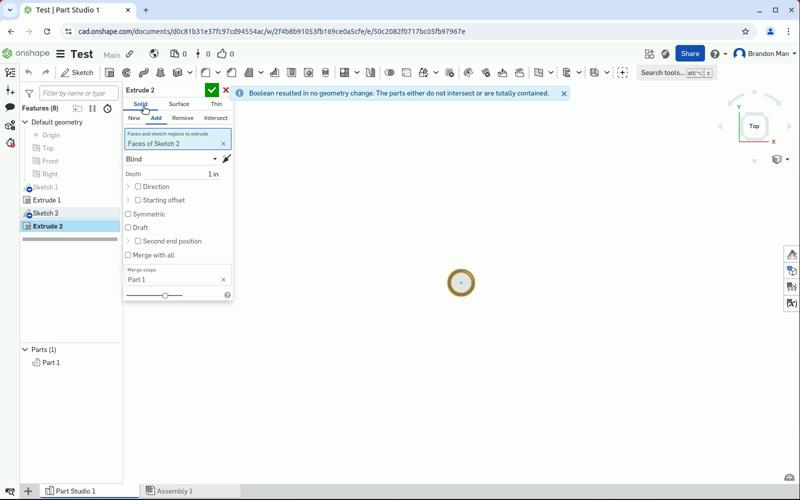
click(143, 106)
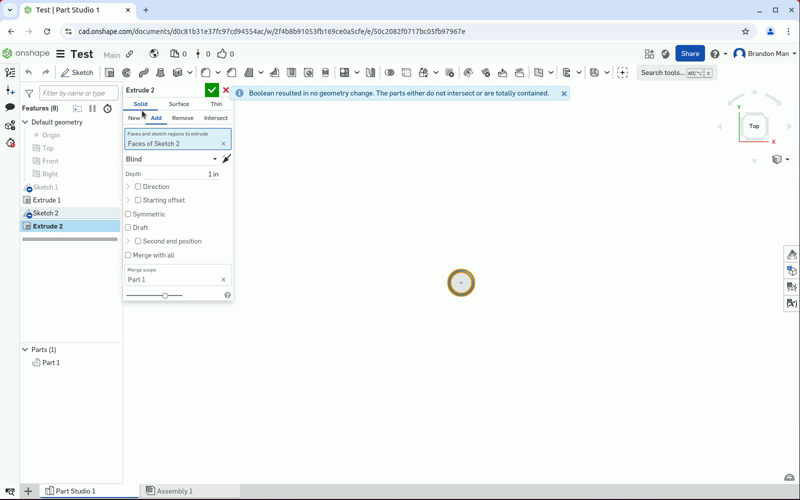
mouse_move(137, 120)
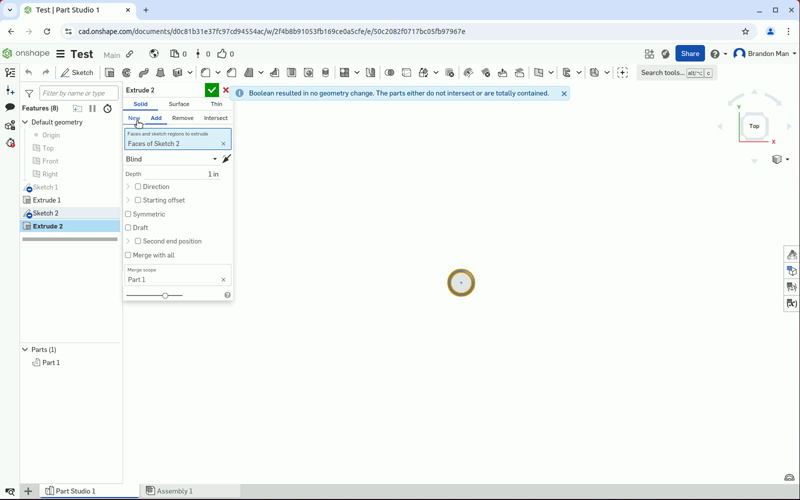
click(137, 120)
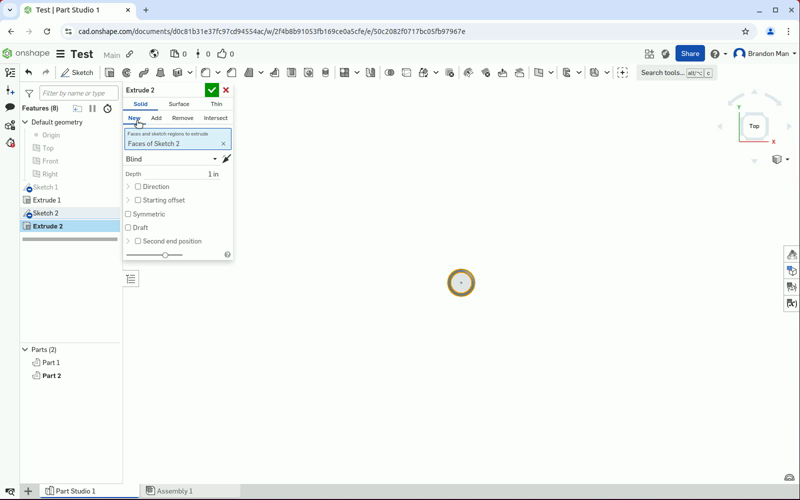
key(tab, 4)
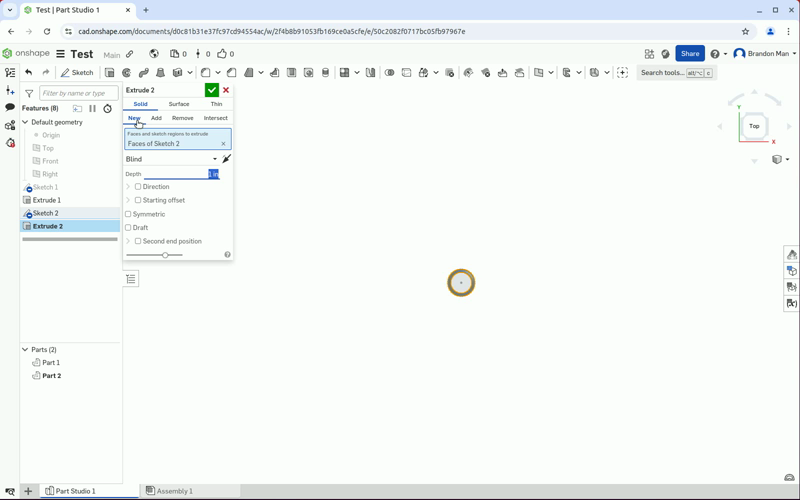
text(0.722)
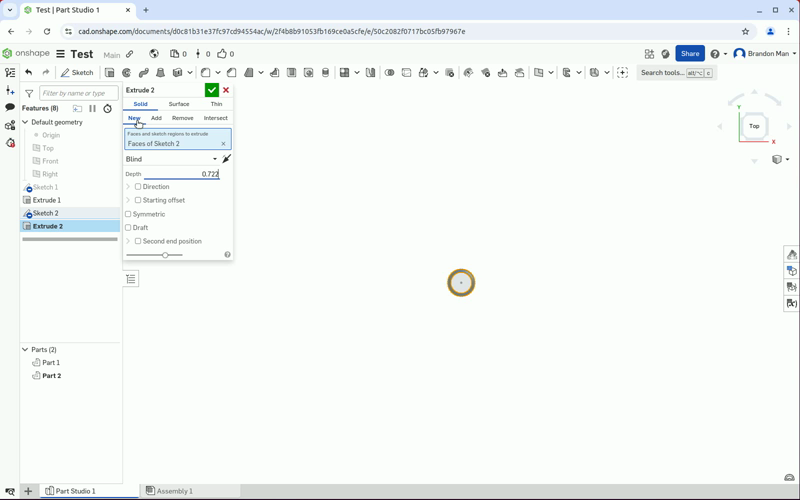
key(enter)
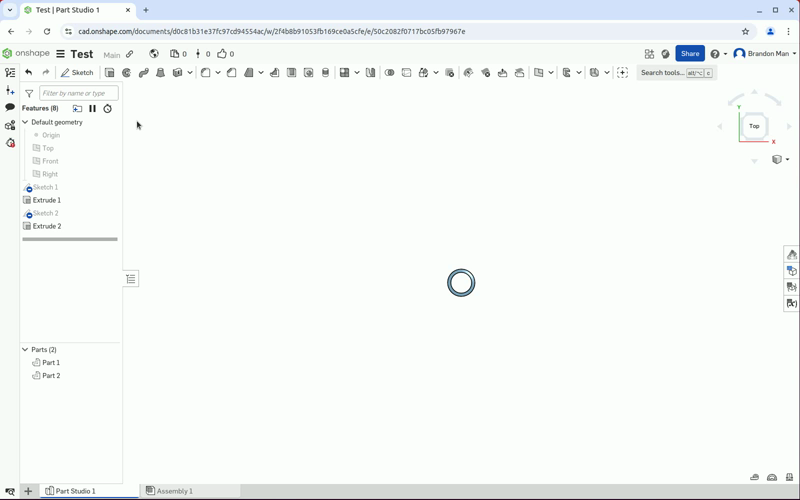
key(shift+h)
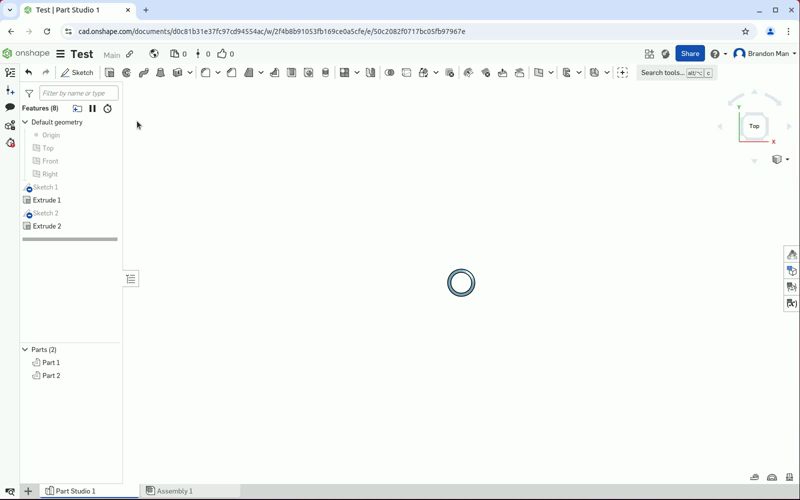
key(shift+h)
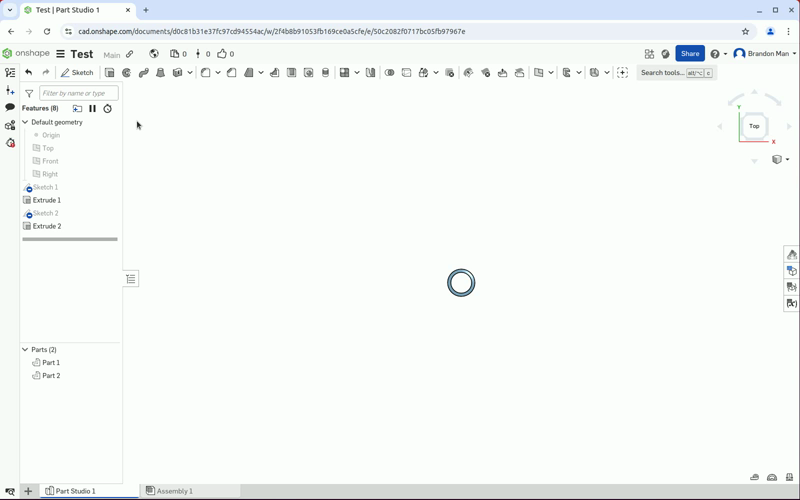
mouse_move(73, 189)
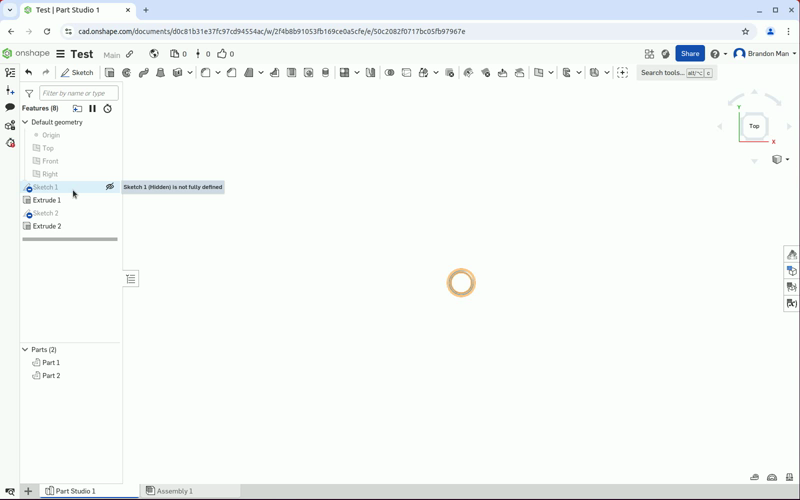
click(73, 189)
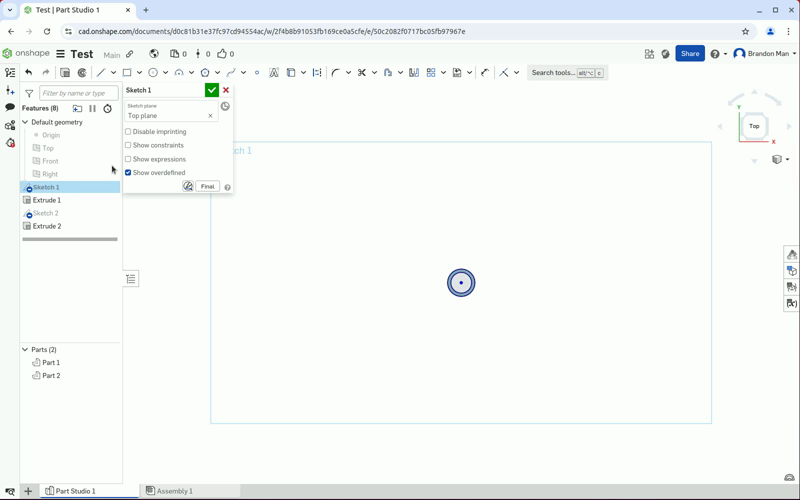
mouse_move(229, 92)
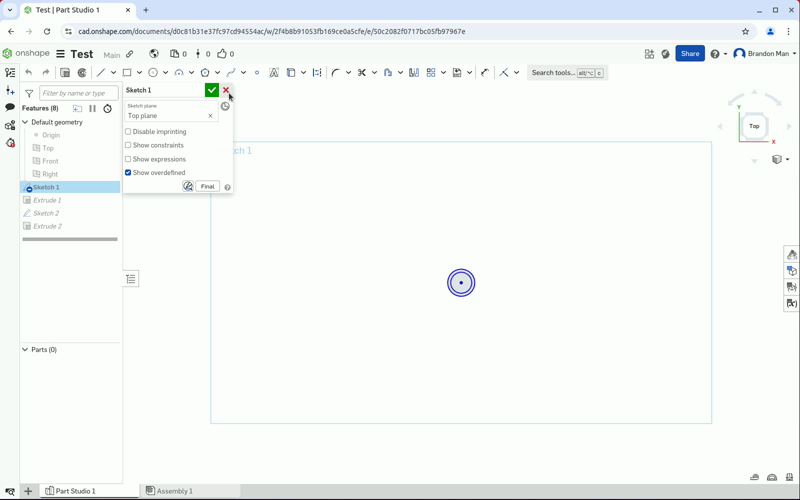
click(229, 92)
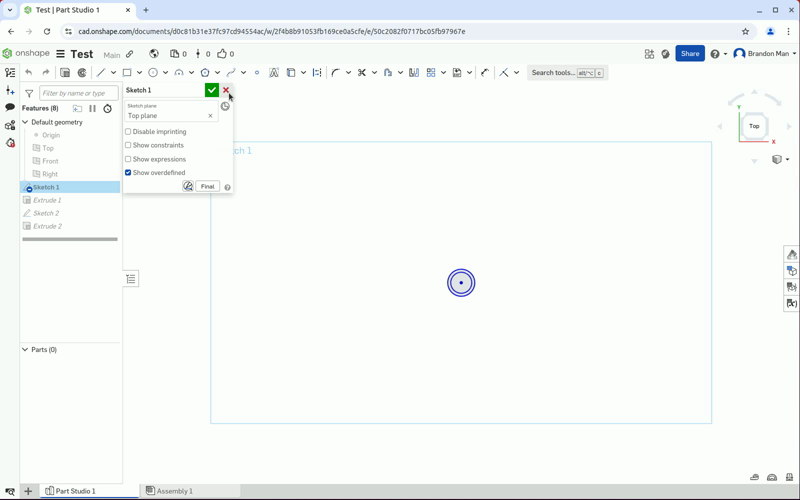
key(shift+s)
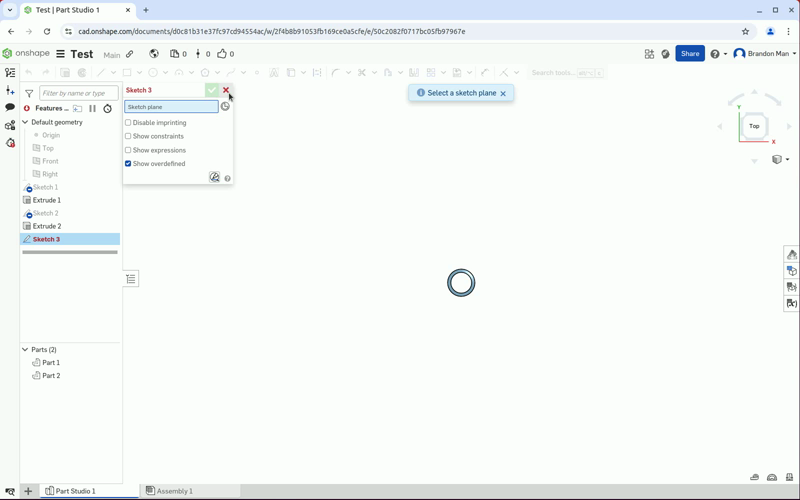
mouse_move(73, 150)
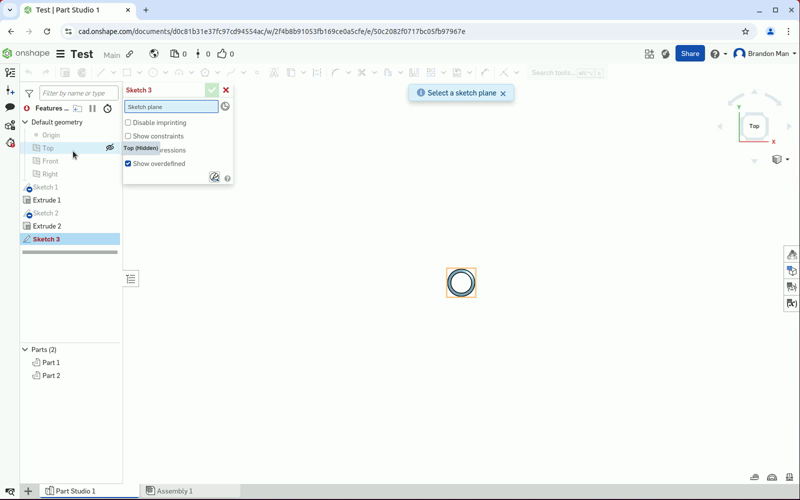
click(73, 150)
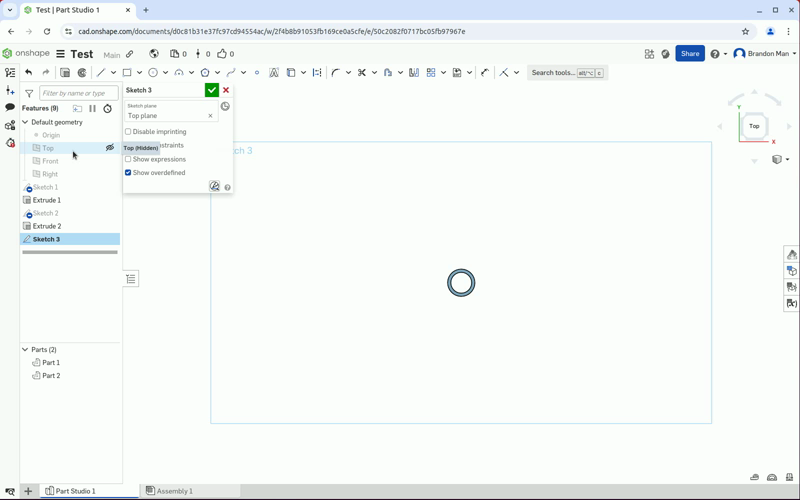
mouse_move(73, 352)
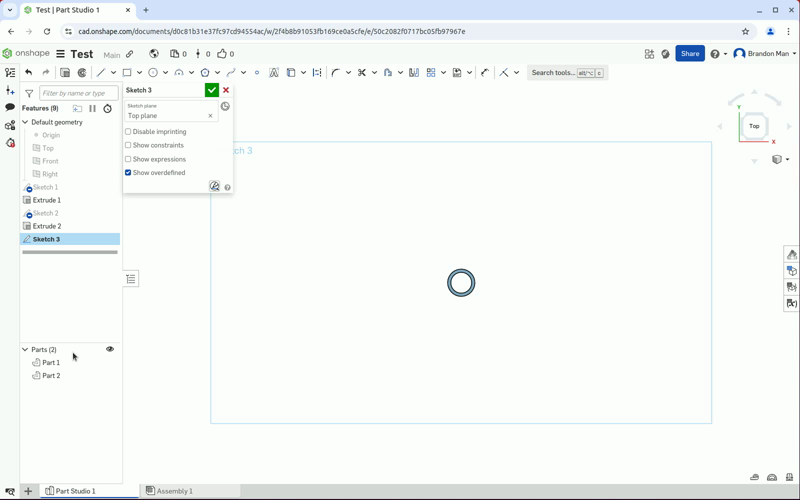
key(y)
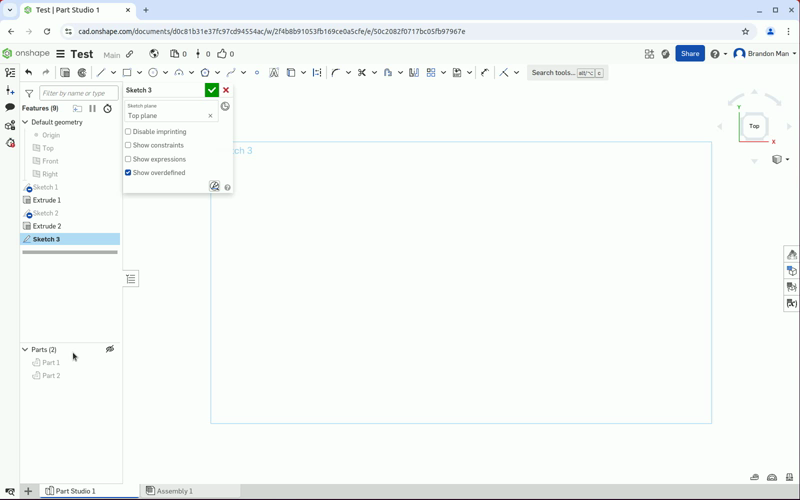
key(c)
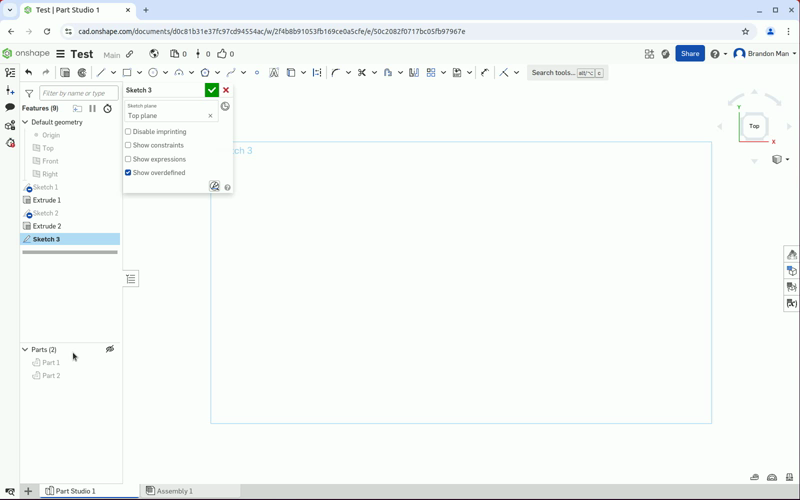
key_down(shift)
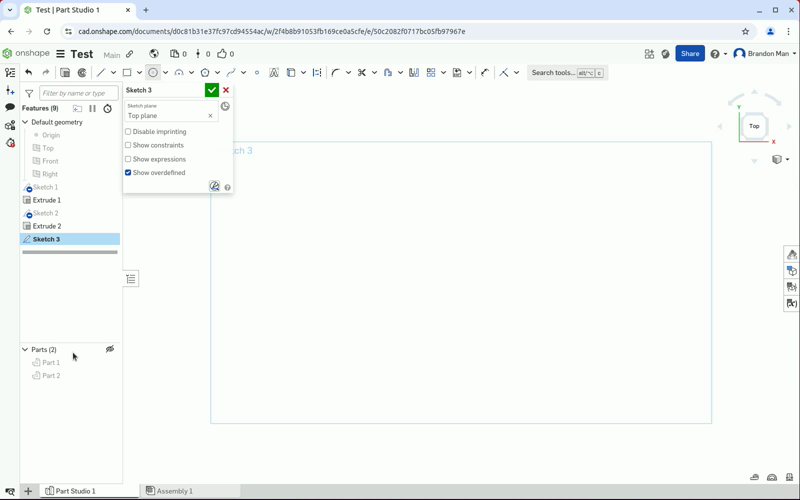
mouse_move(460, 282)
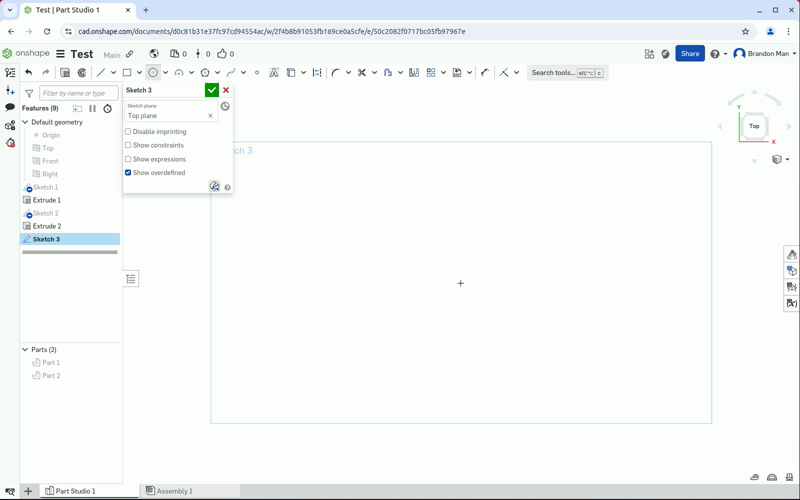
click(460, 282)
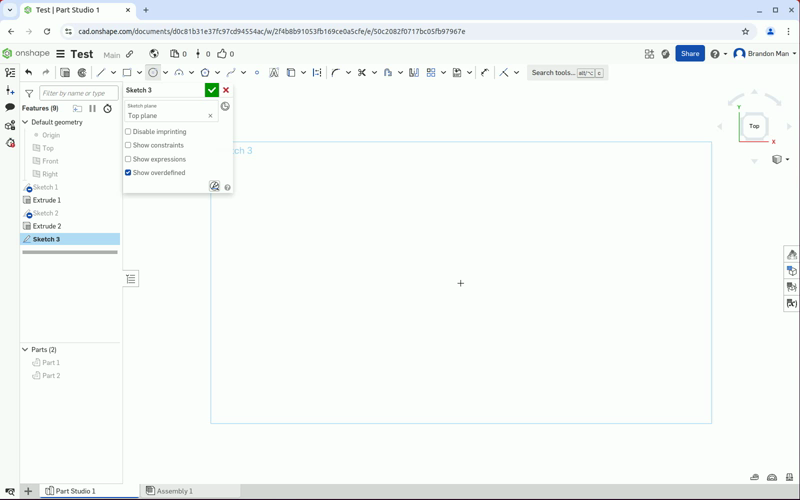
key_up(shift)
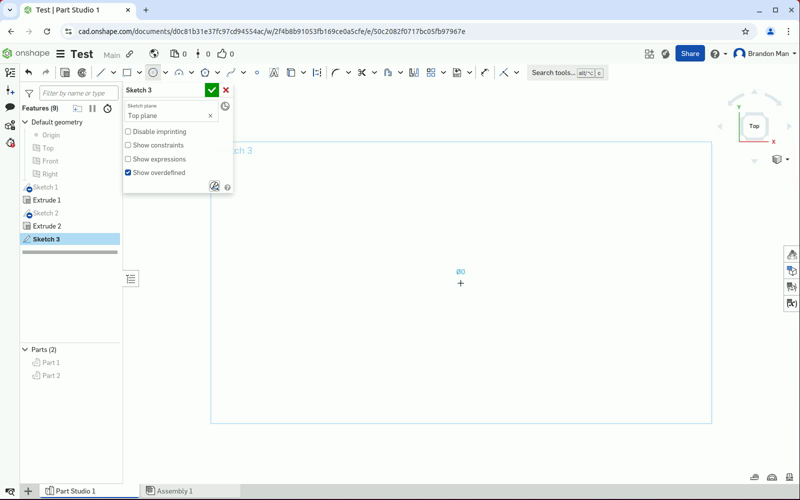
mouse_move(471, 282)
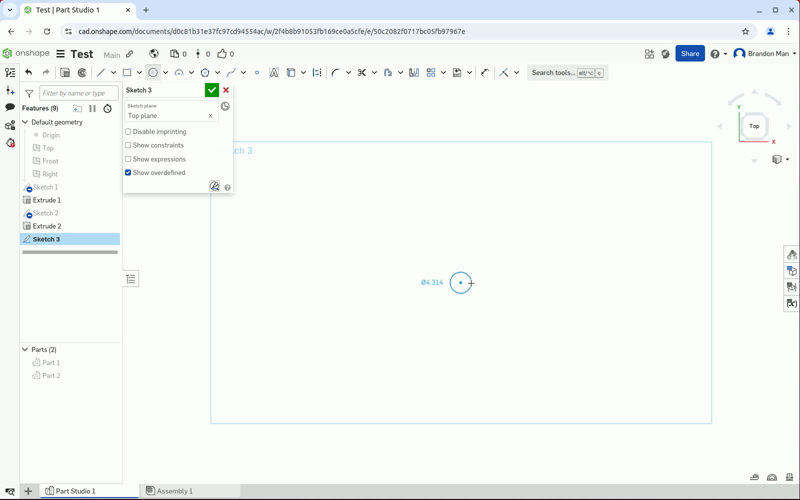
click(471, 282)
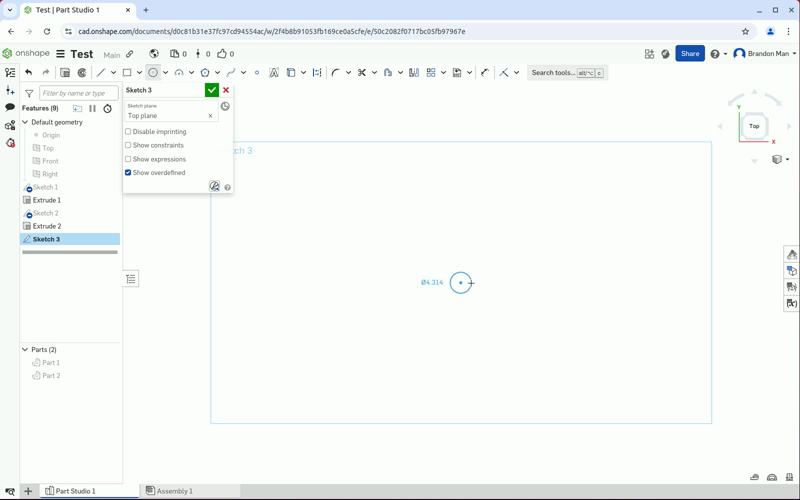
key(esc)
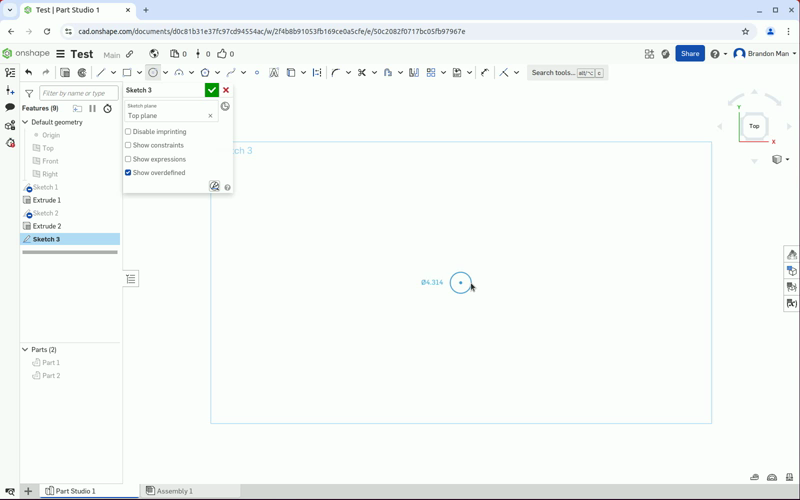
key(c)
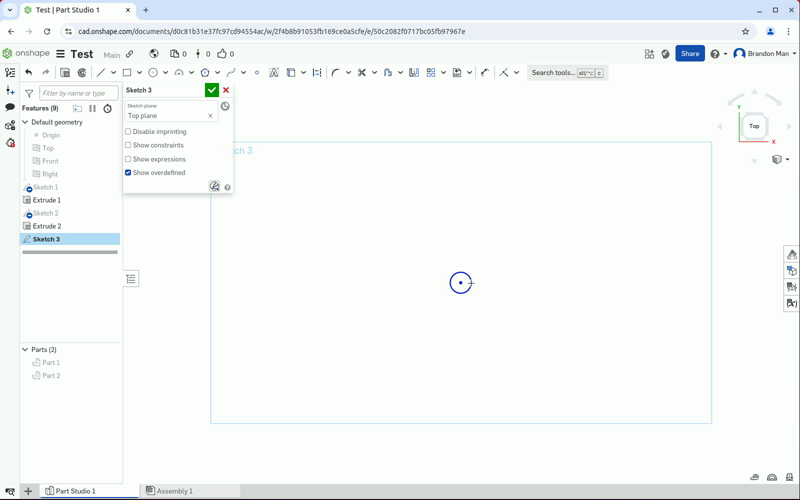
key_down(shift)
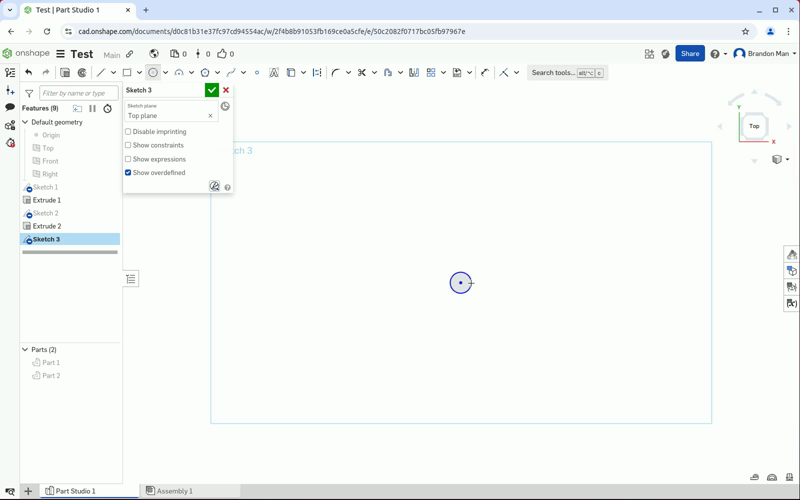
mouse_move(460, 282)
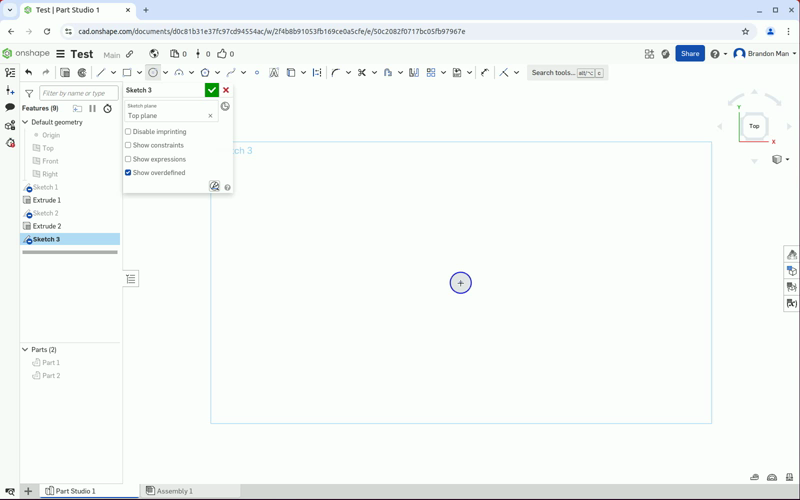
click(460, 282)
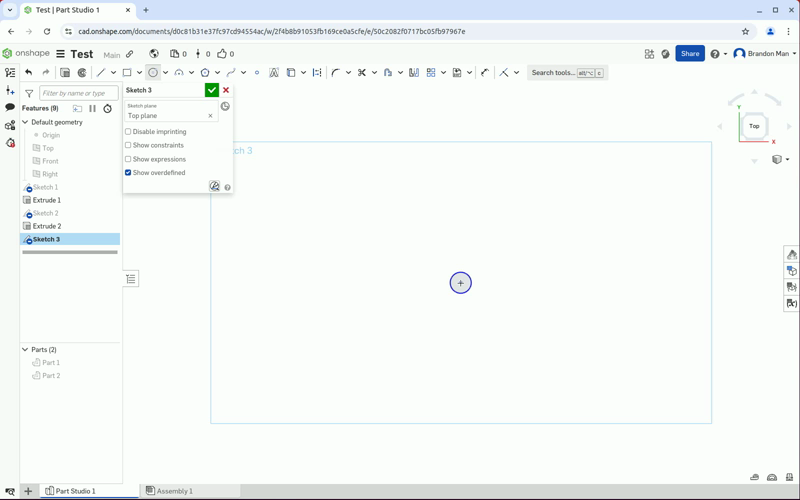
key_up(shift)
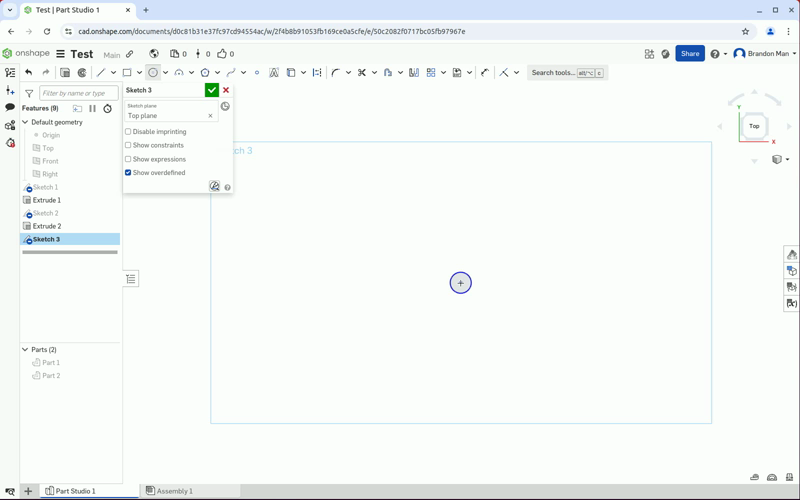
mouse_move(466, 282)
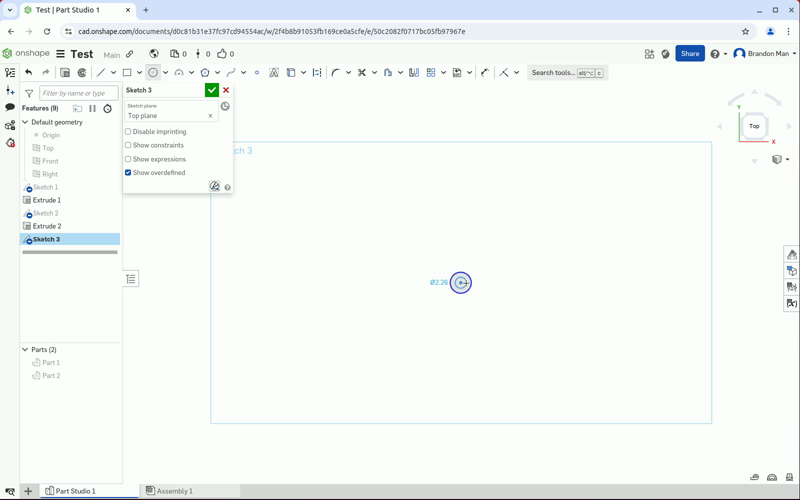
click(466, 282)
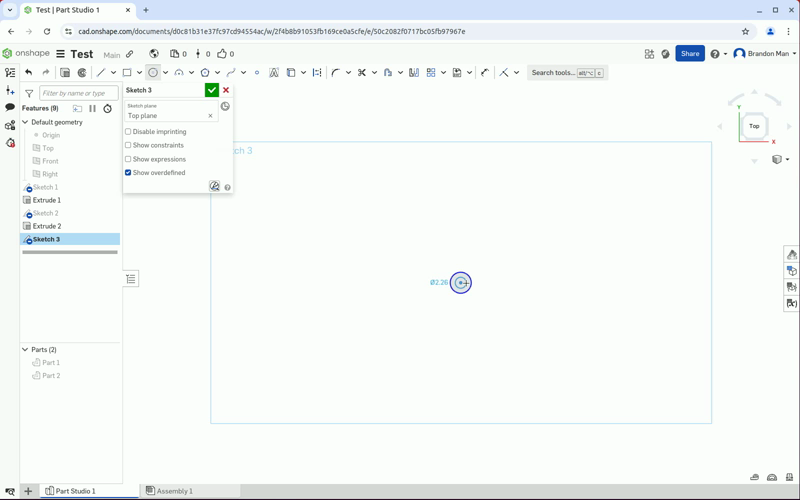
key(esc)
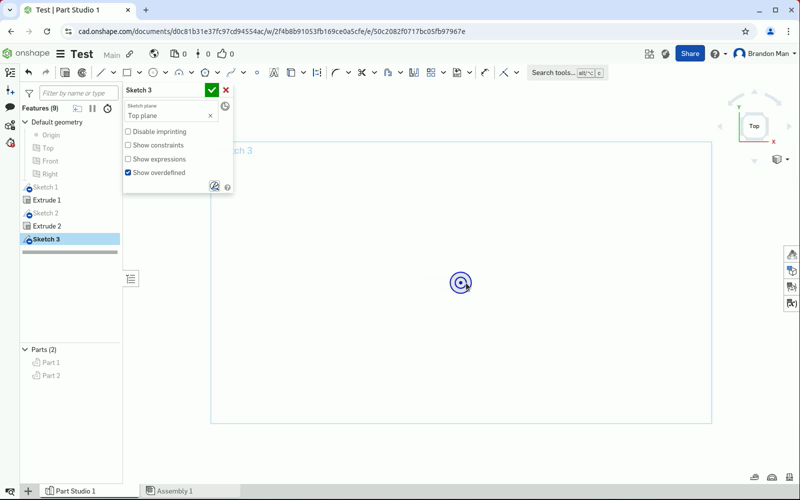
mouse_move(452, 287)
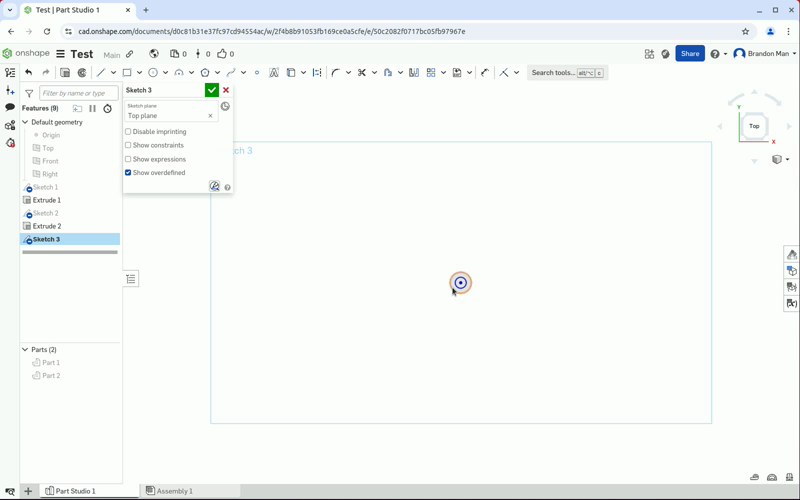
scroll(6)
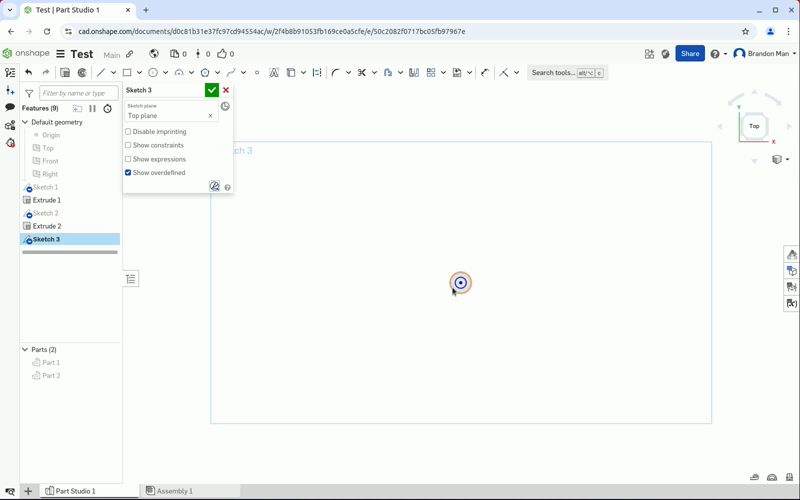
scroll(6)
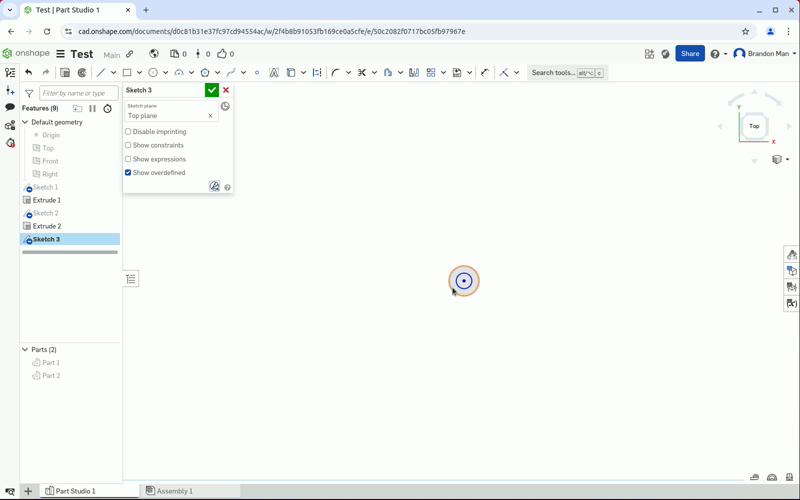
scroll(6)
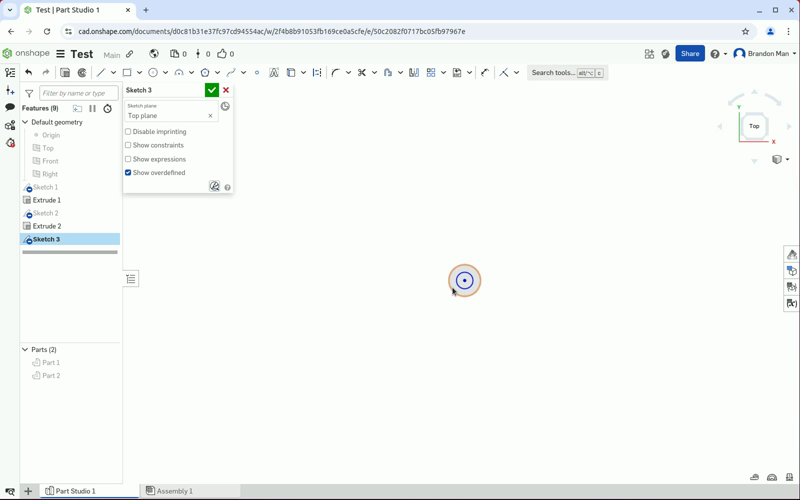
scroll(6)
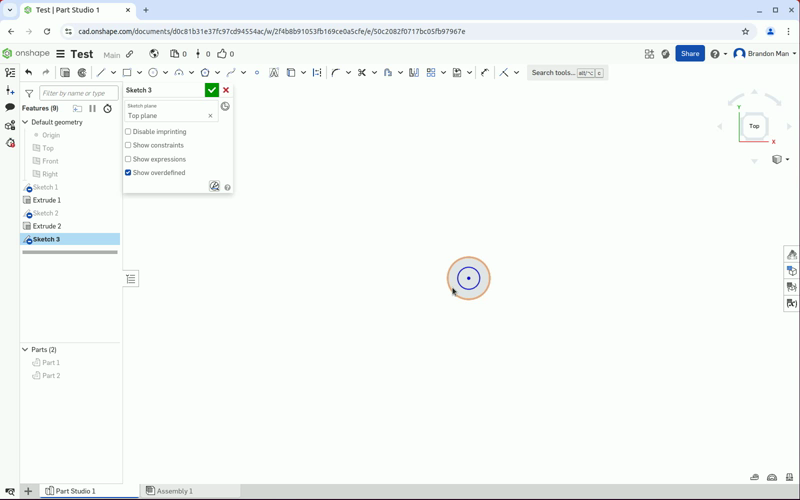
scroll(6)
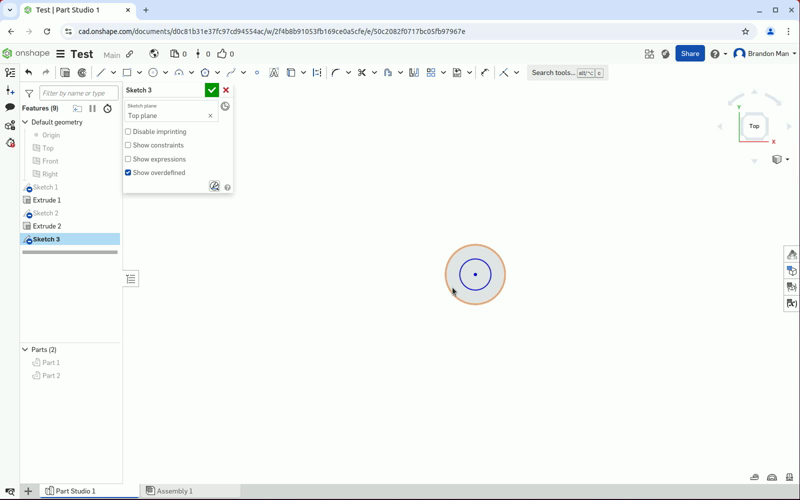
scroll(6)
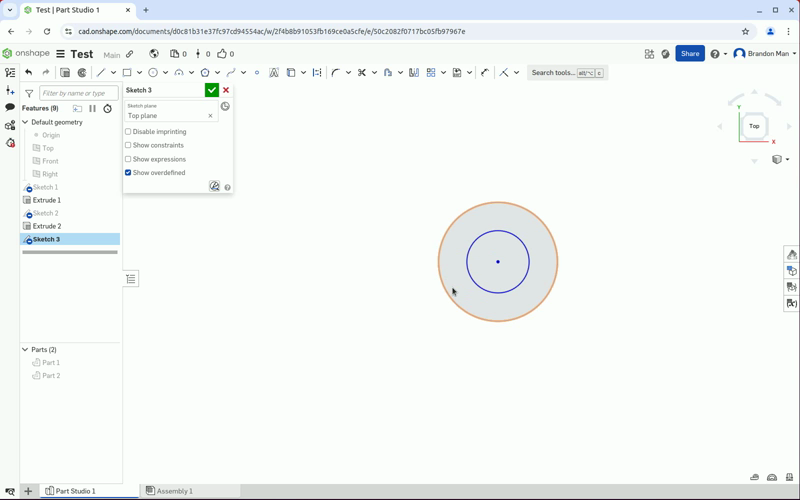
scroll(6)
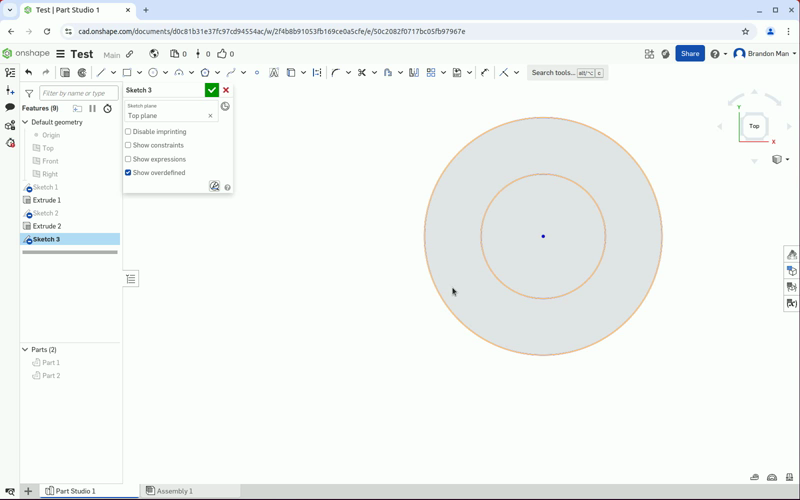
click(452, 287)
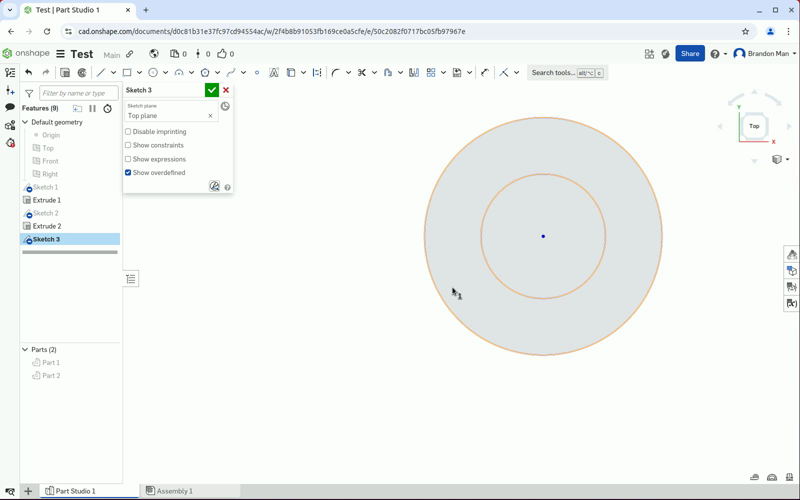
scroll(-6)
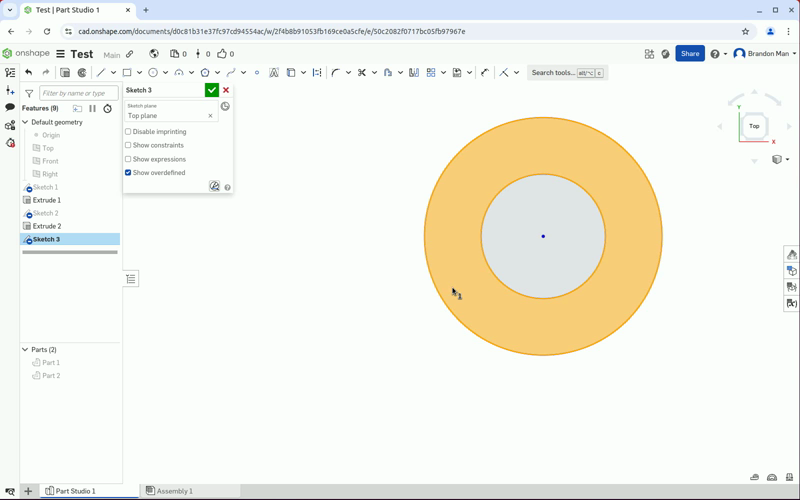
scroll(-6)
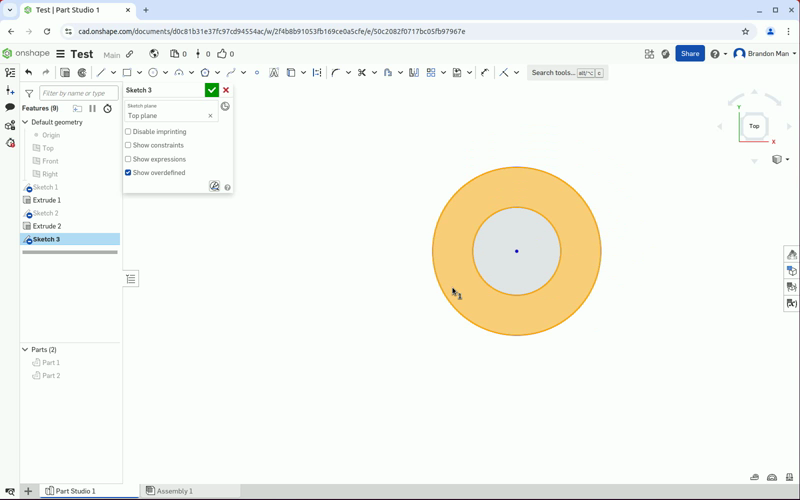
scroll(-6)
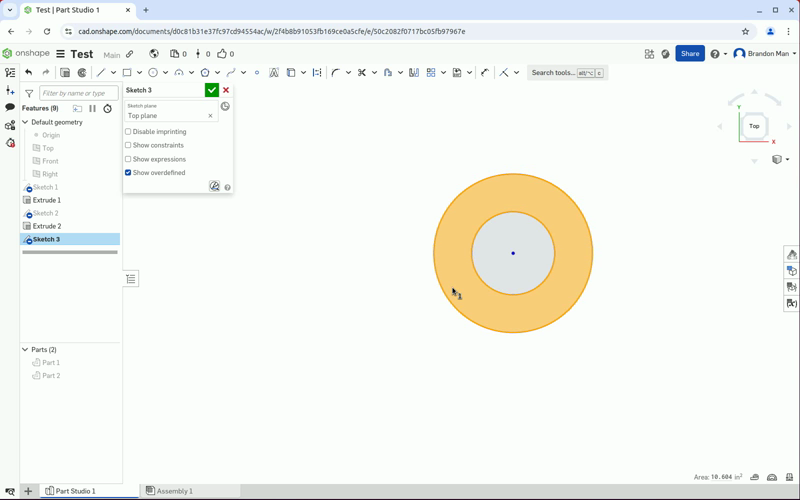
scroll(-6)
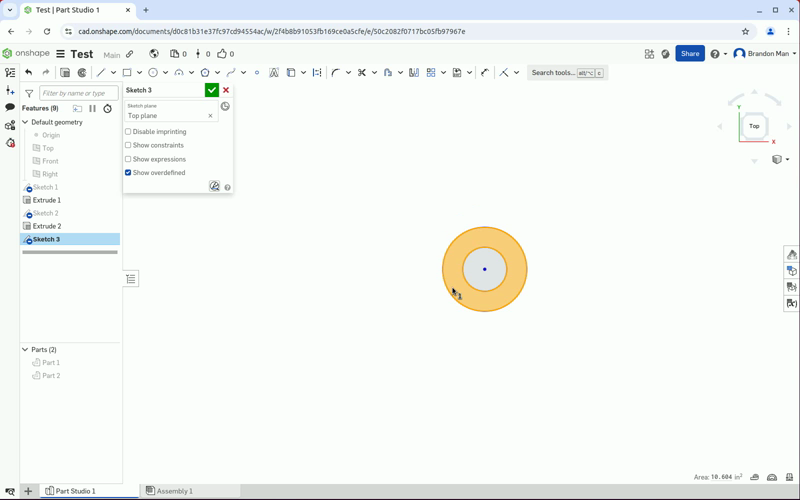
scroll(-6)
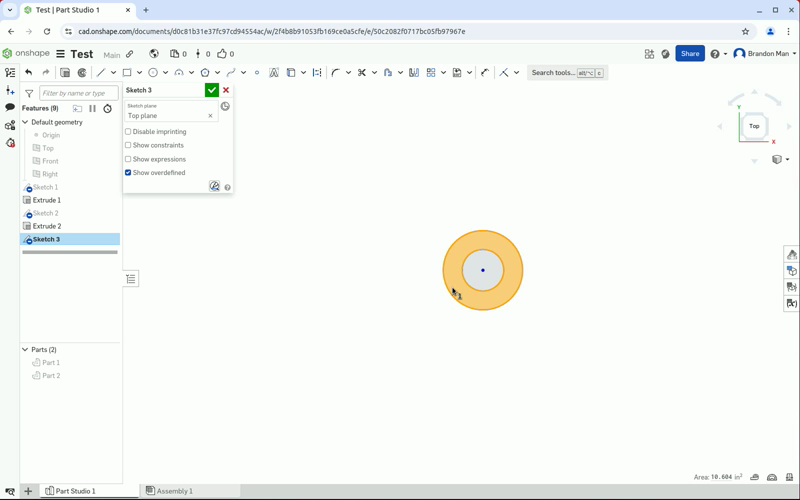
scroll(-6)
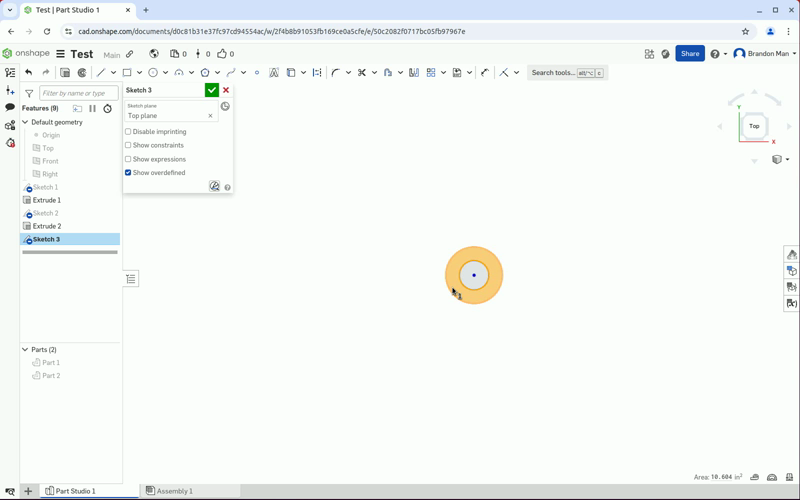
scroll(-6)
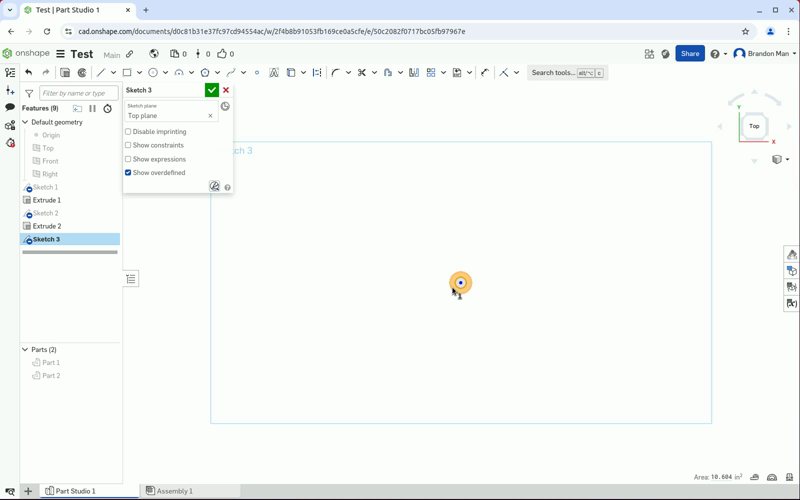
mouse_move(73, 352)
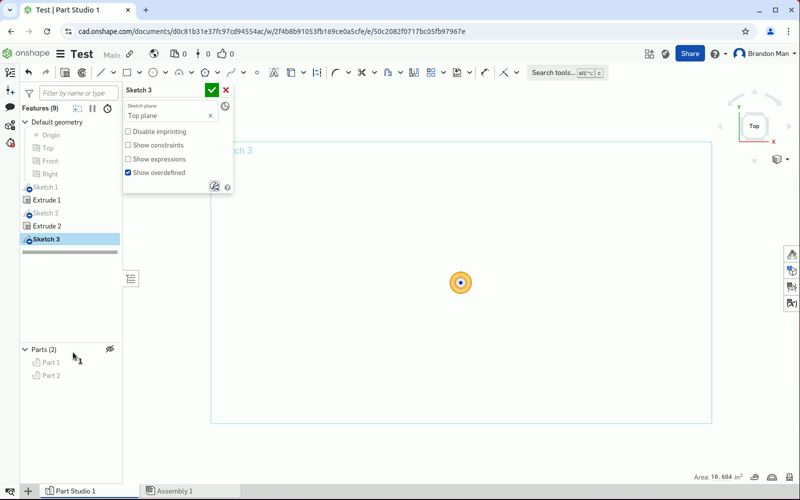
key(shift+y)
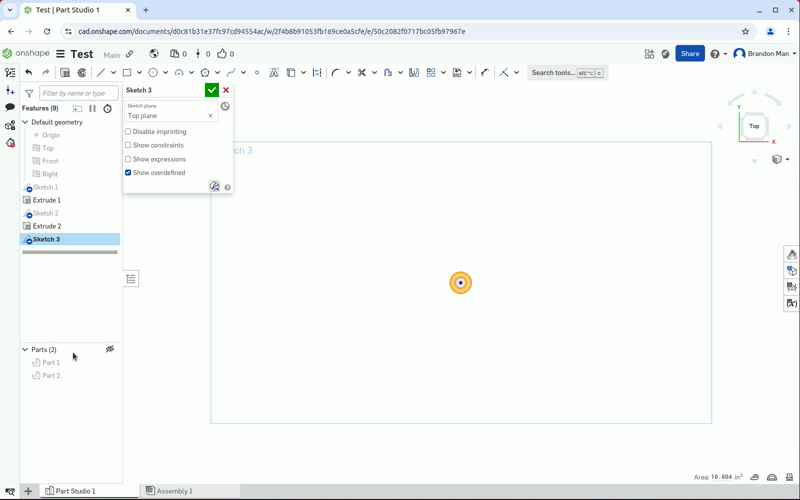
key(shift+e)
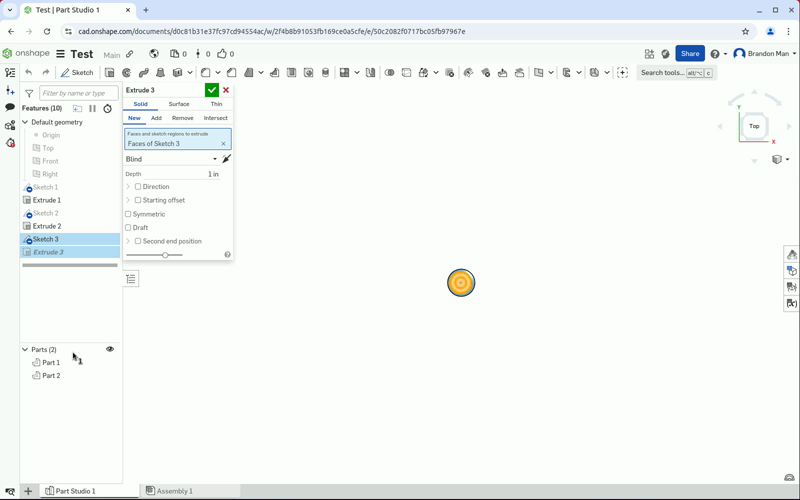
mouse_move(143, 106)
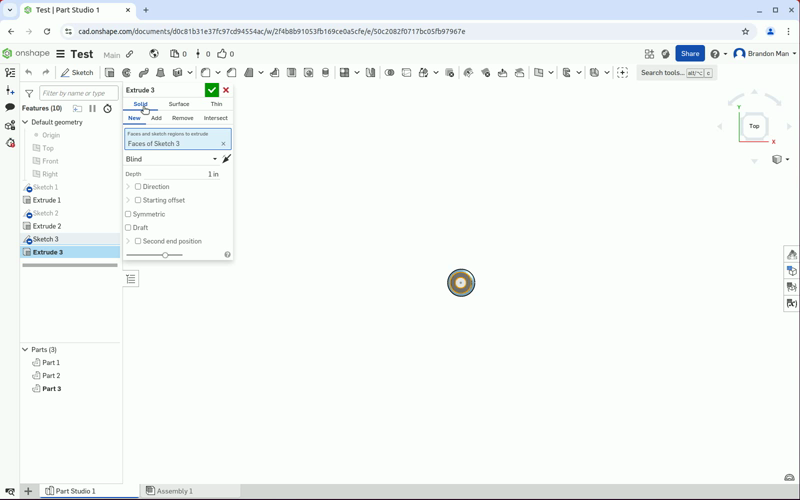
click(143, 106)
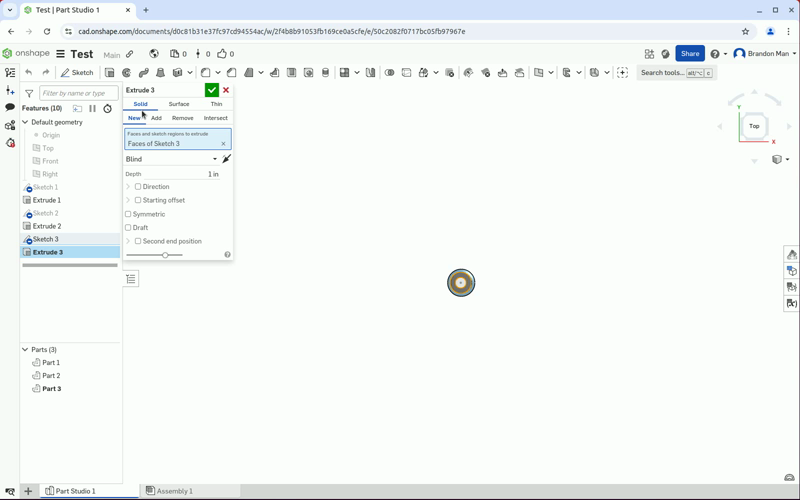
mouse_move(137, 120)
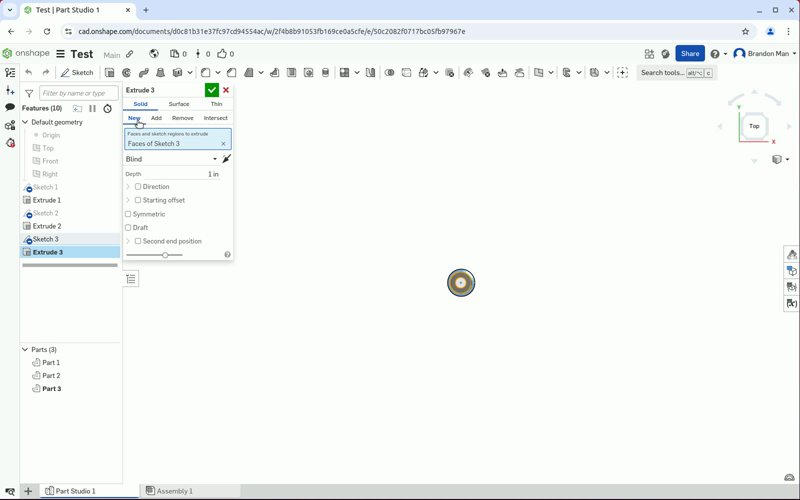
click(137, 120)
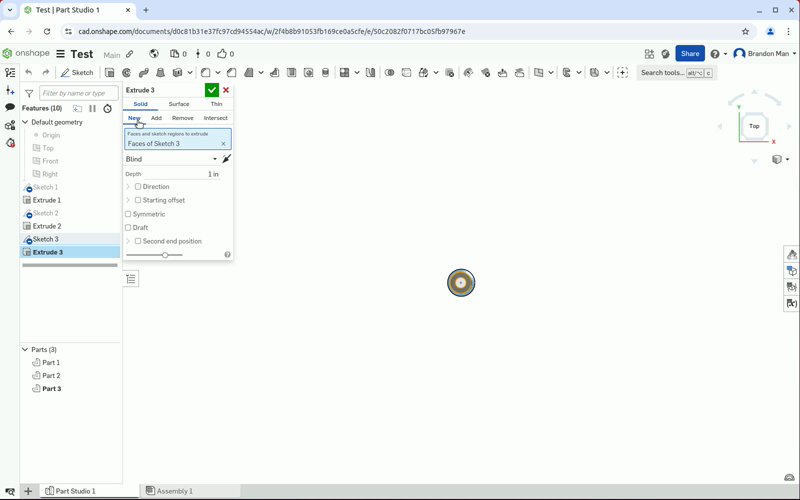
key(tab, 4)
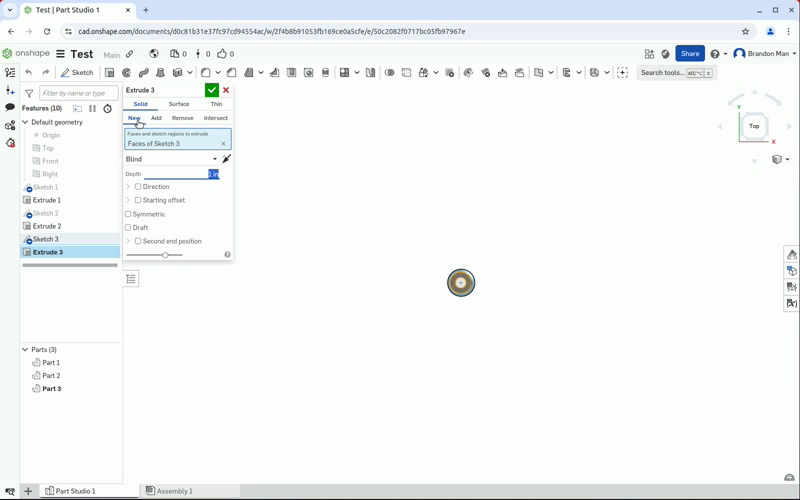
text(0.722)
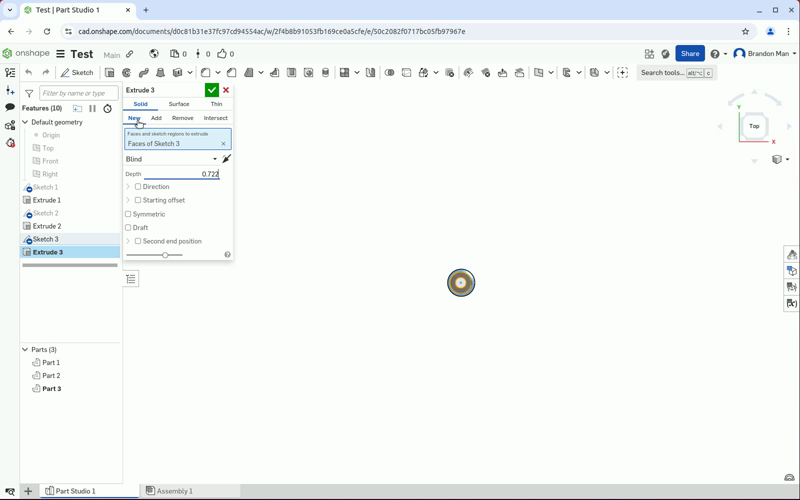
key(enter)
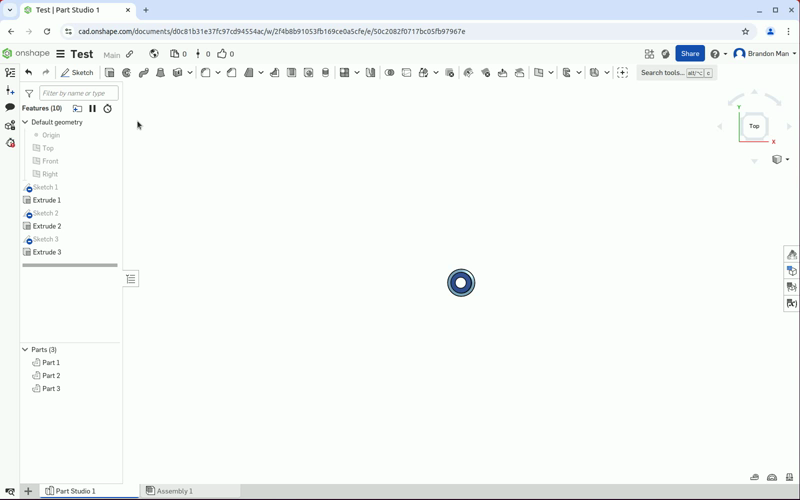
key(shift+h)
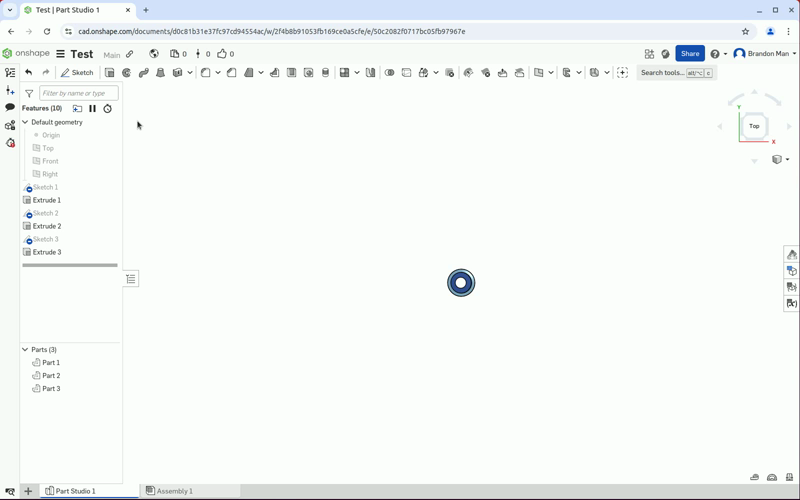
key(shift+h)
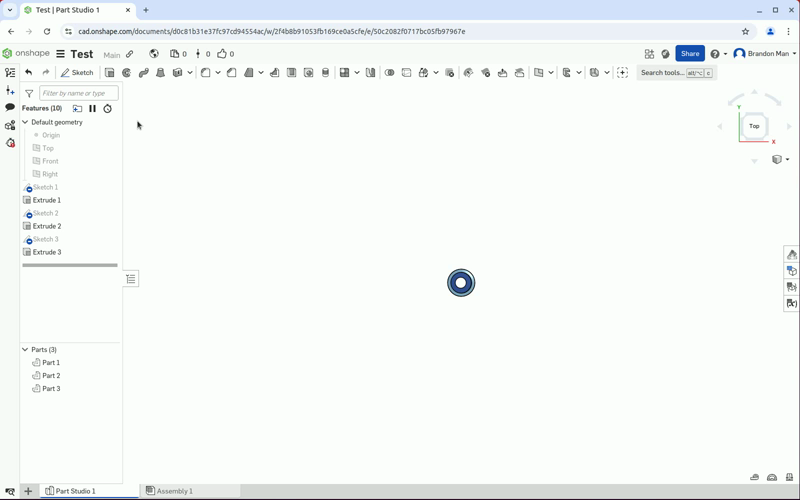
key(shift+7)
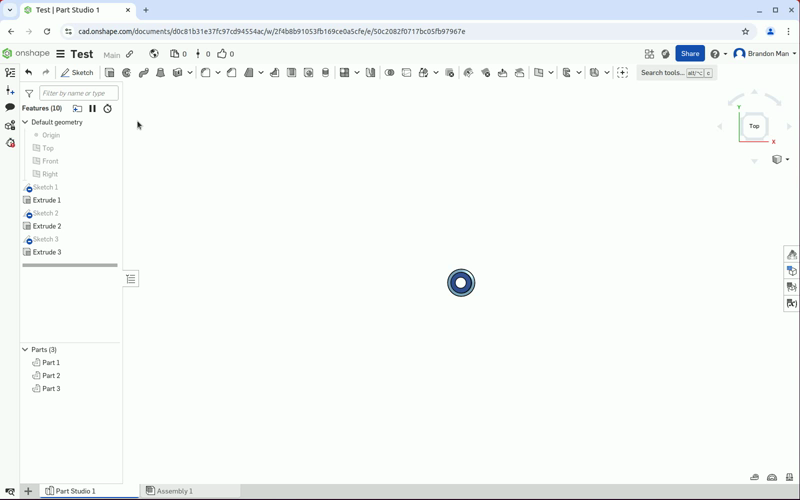
key(up, 3)
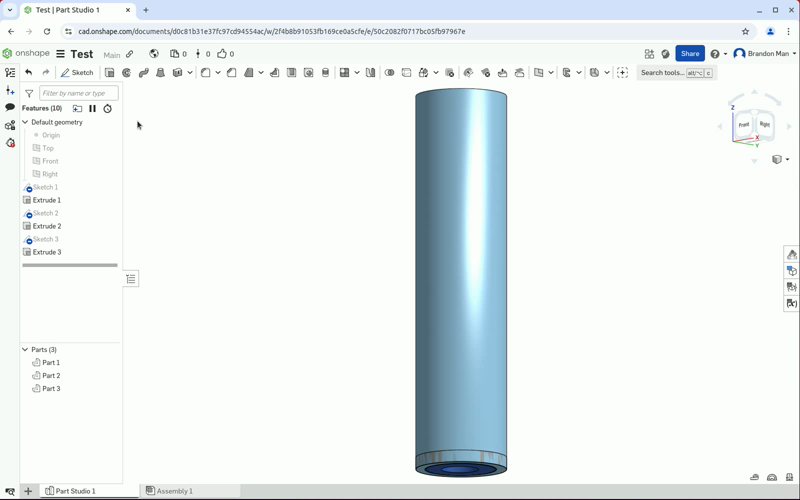
key(left, 3)
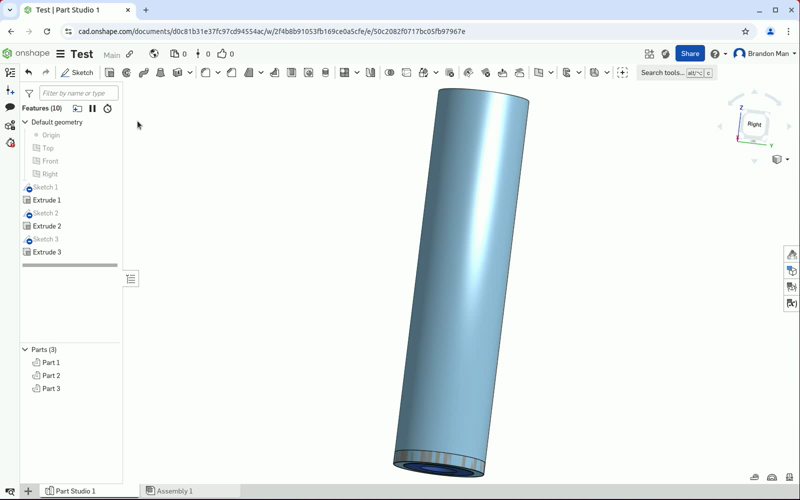
key(right, 3)
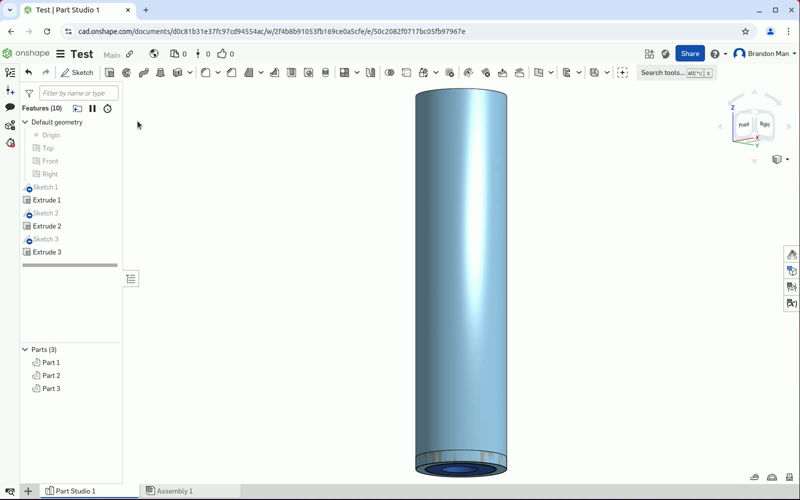
key(down, 3)
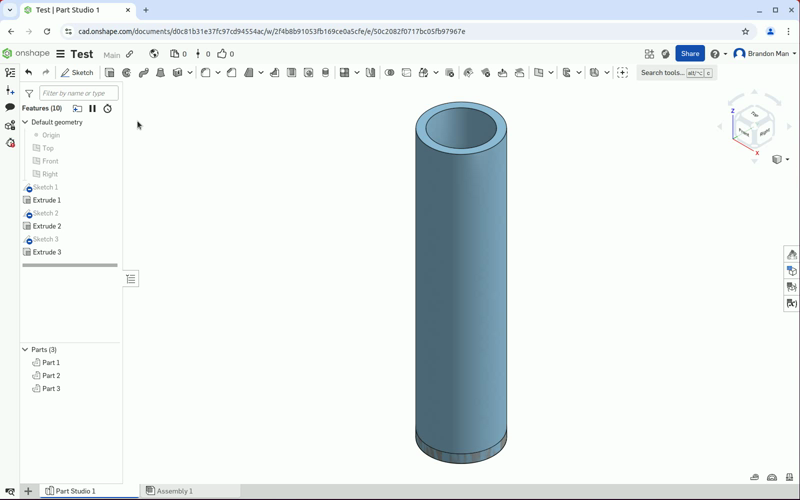
mouse_move(73, 189)
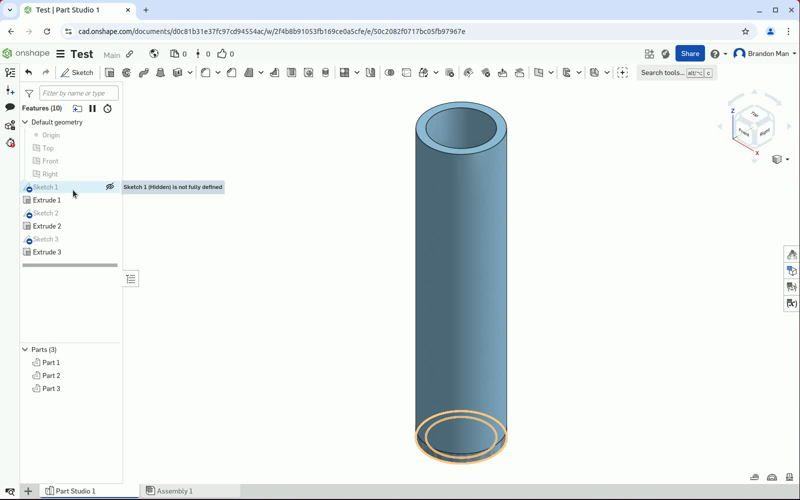
click(73, 189)